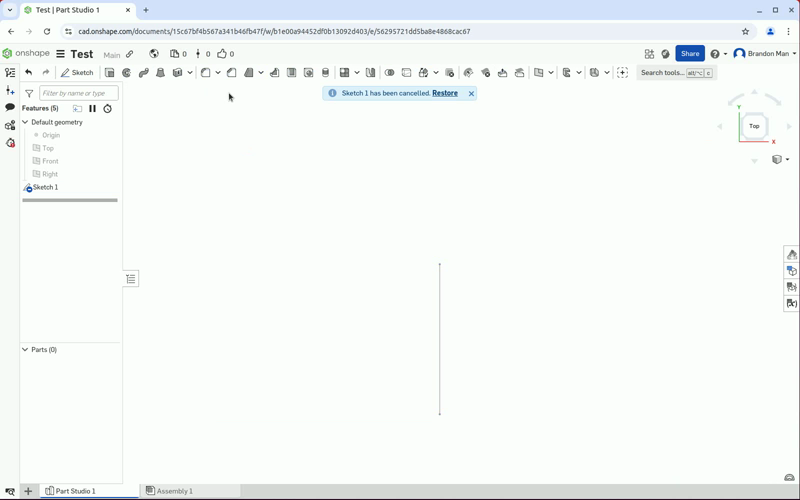
key(shift+h)
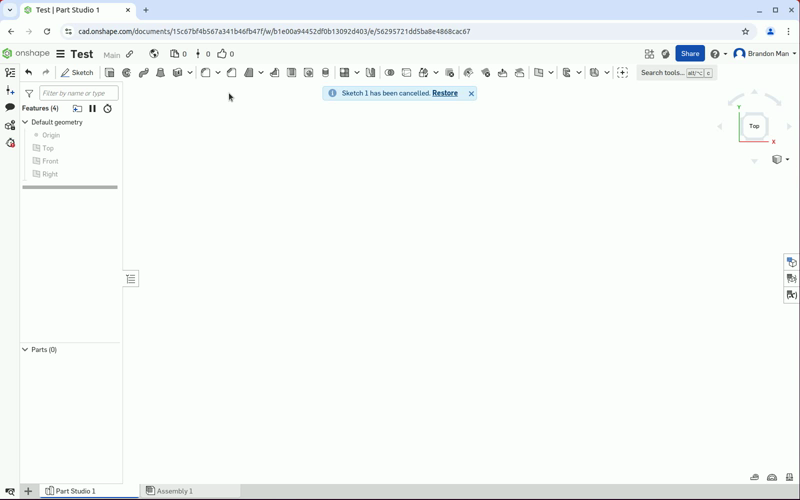
mouse_move(73, 352)
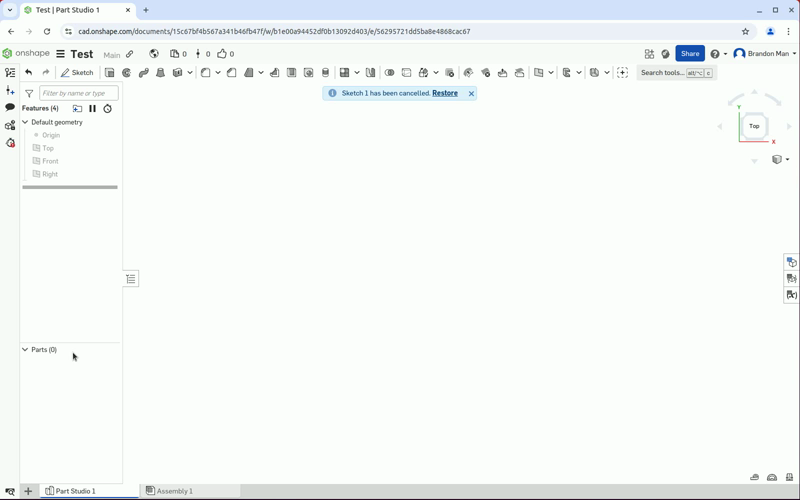
key(y)
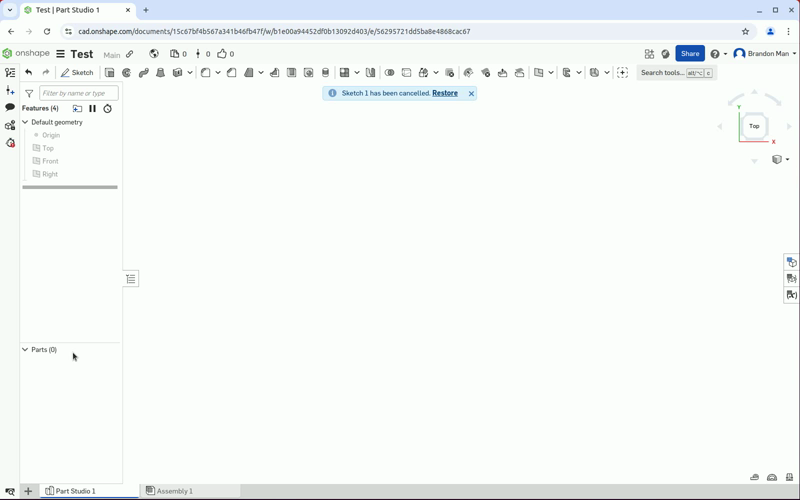
key(shift+p)
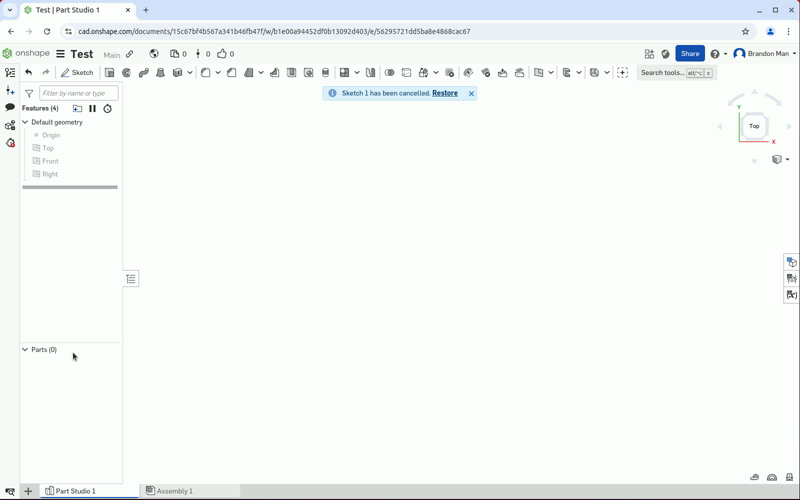
key(space)
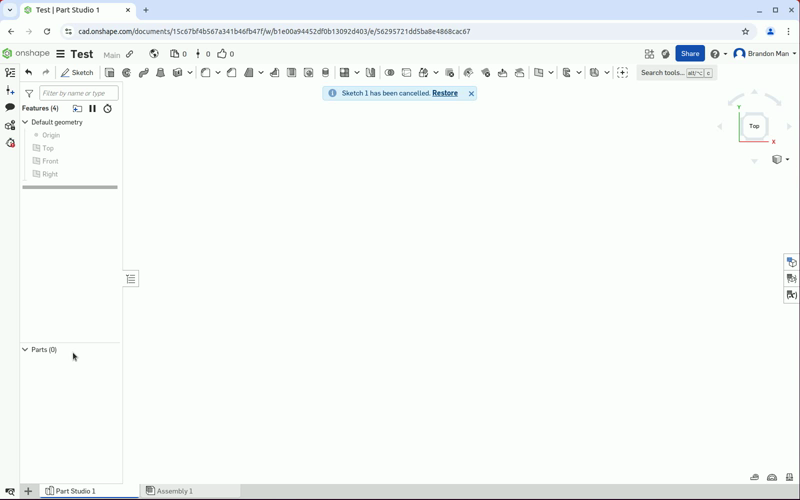
key_down(shift)
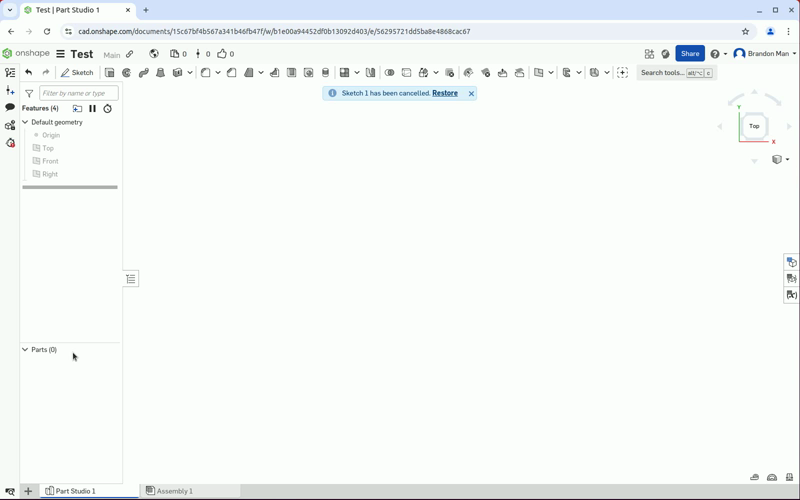
key(up)
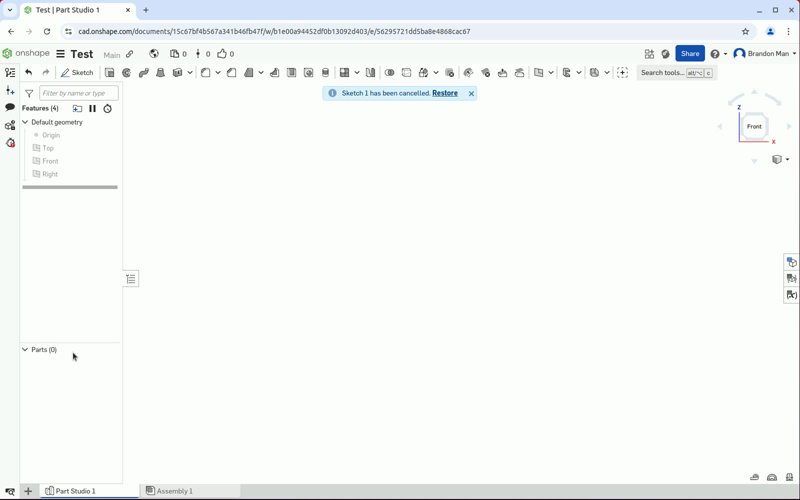
key_up(shift)
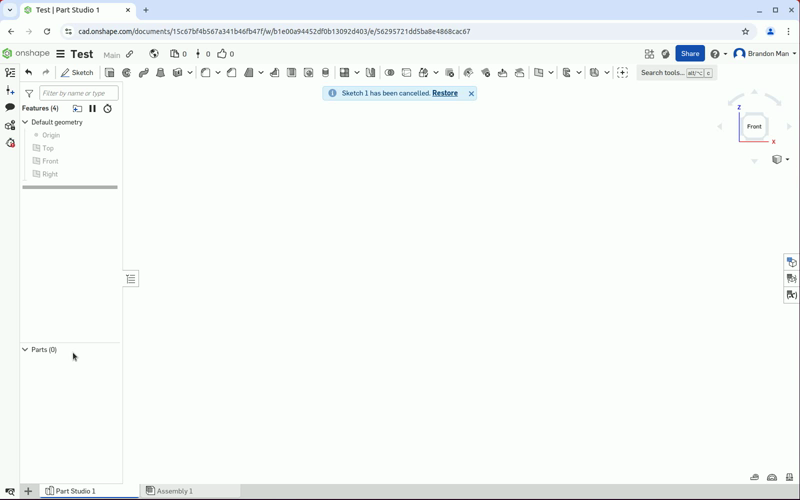
mouse_move(73, 352)
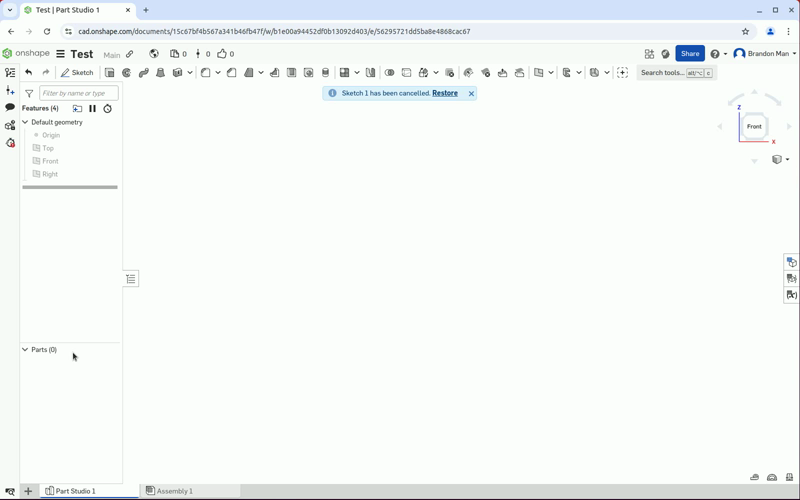
key(shift+y)
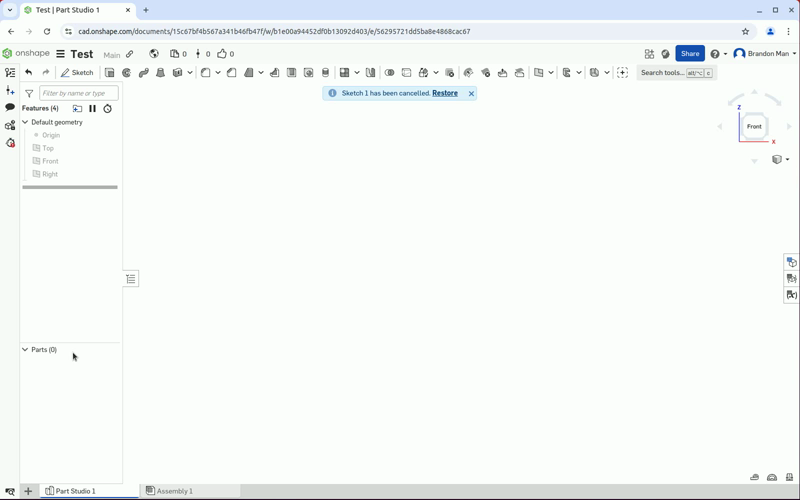
key(shift+s)
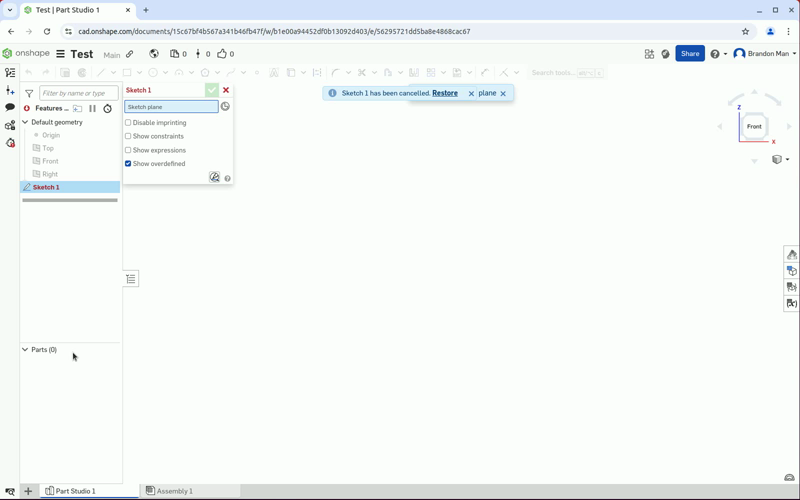
mouse_move(73, 163)
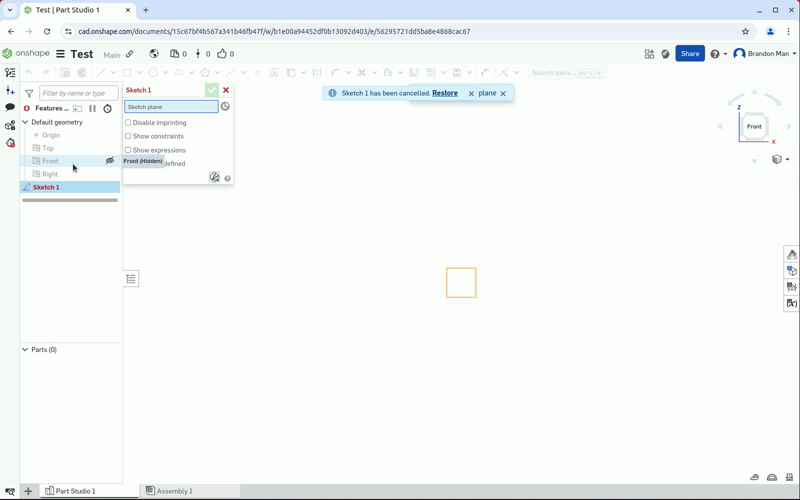
click(73, 163)
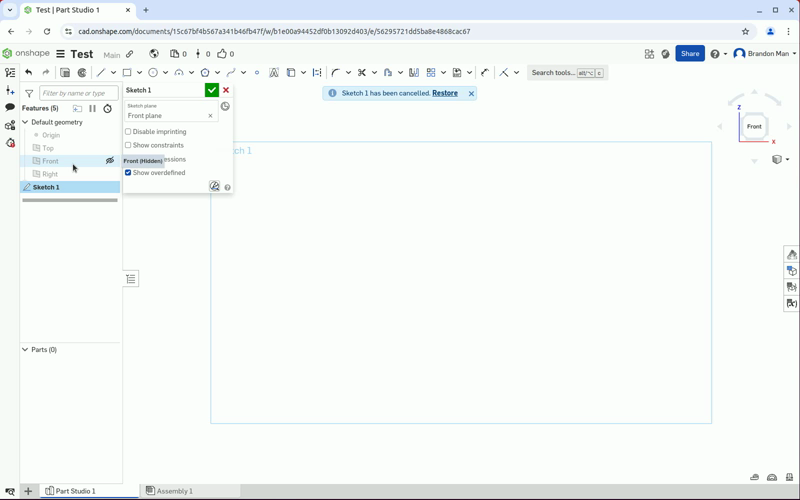
mouse_move(73, 352)
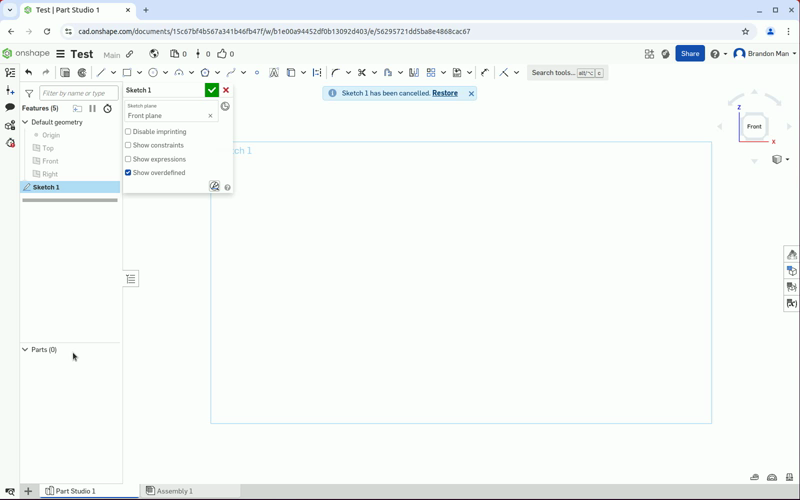
key(y)
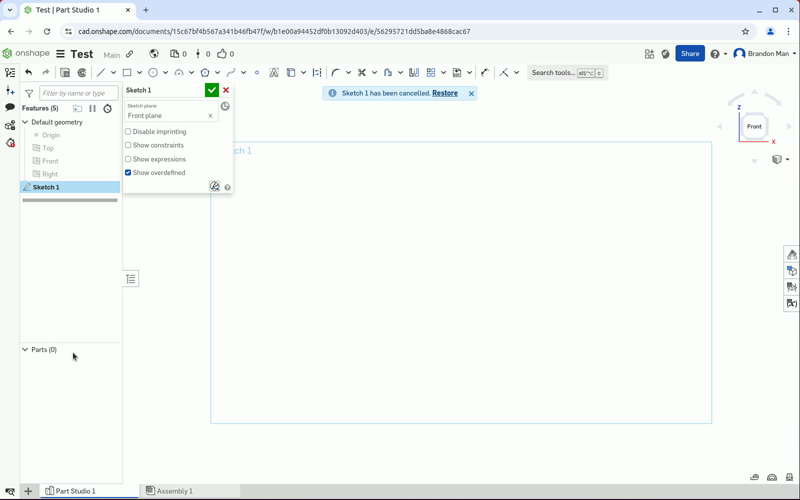
key(c)
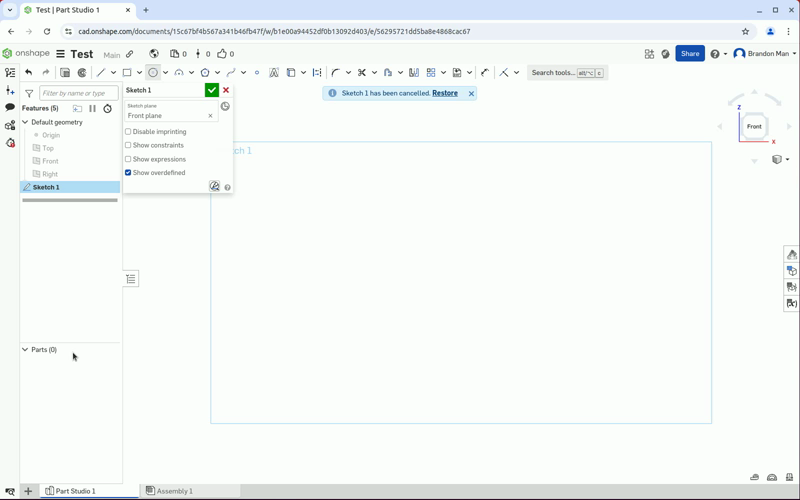
key_down(shift)
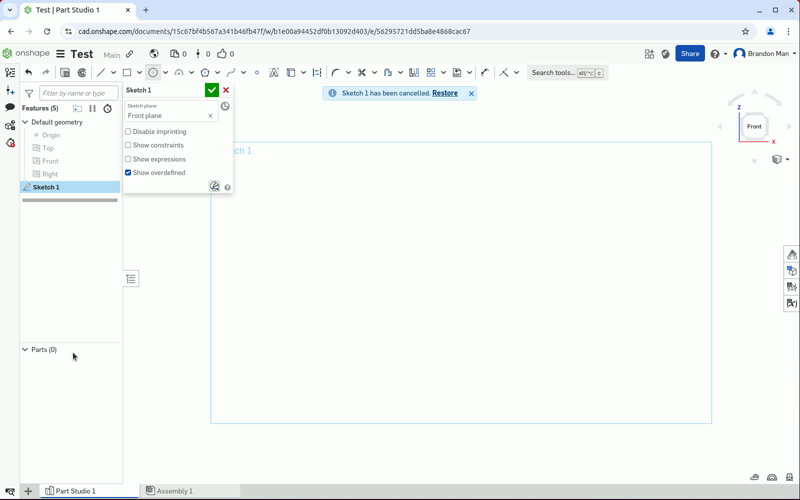
mouse_move(443, 282)
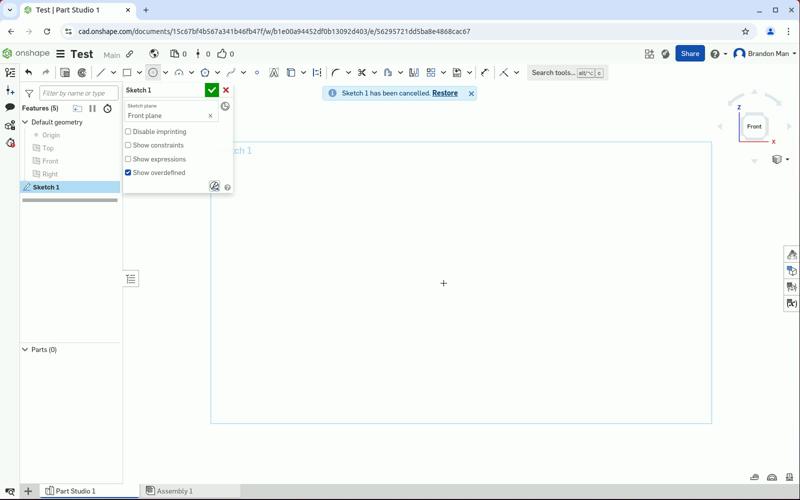
click(443, 282)
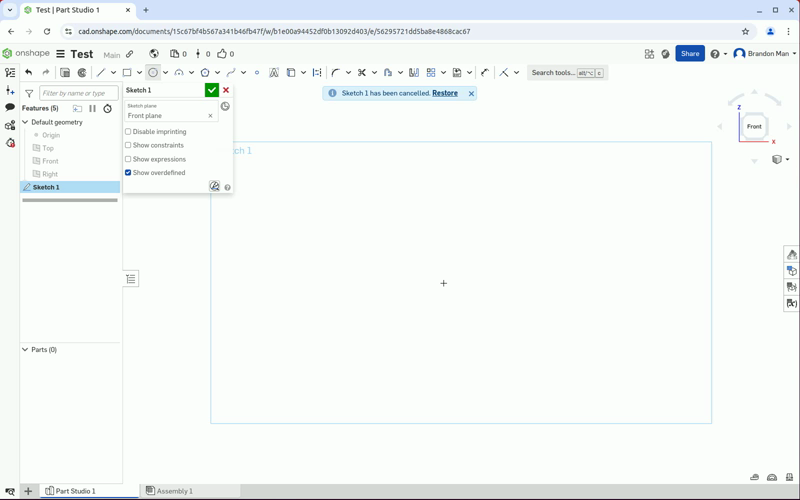
key_up(shift)
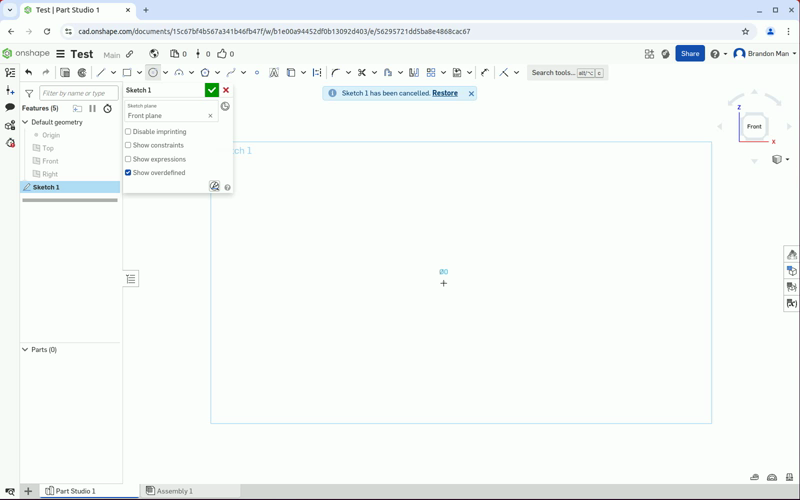
mouse_move(450, 282)
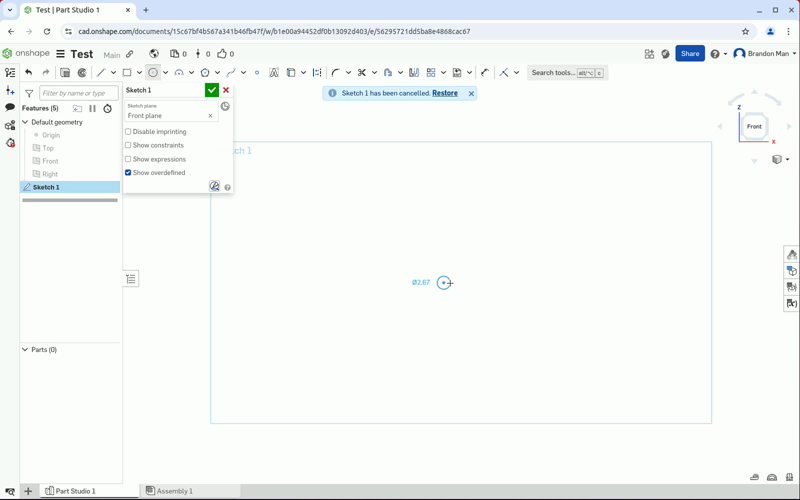
click(450, 282)
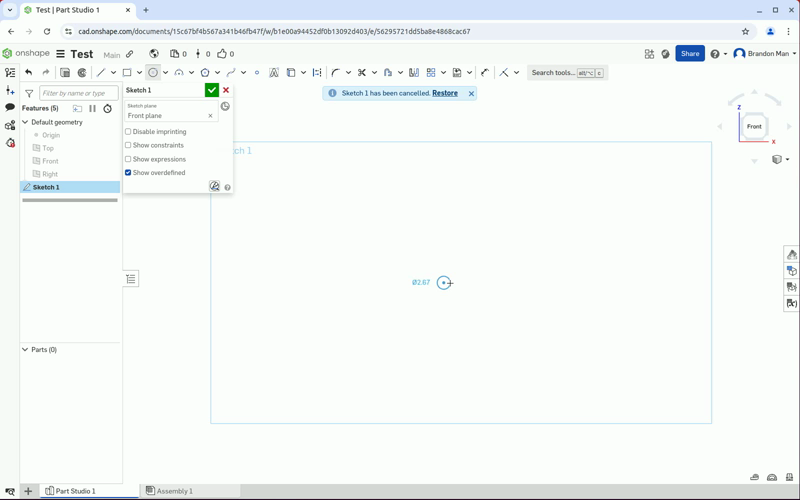
key(esc)
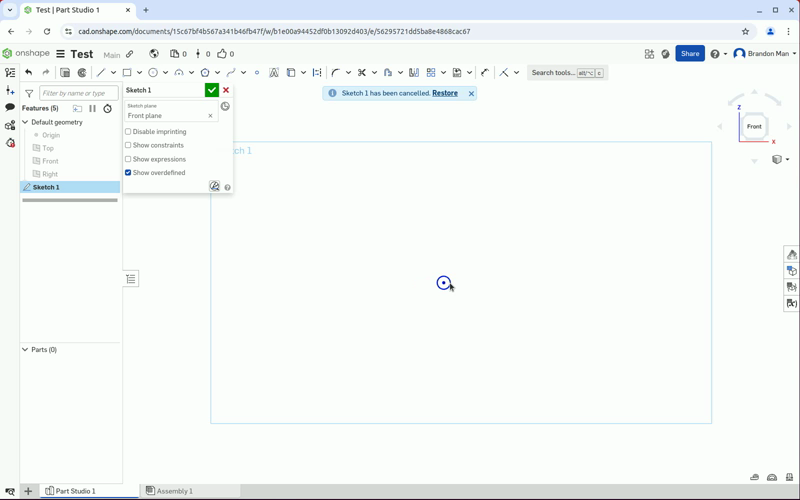
key(c)
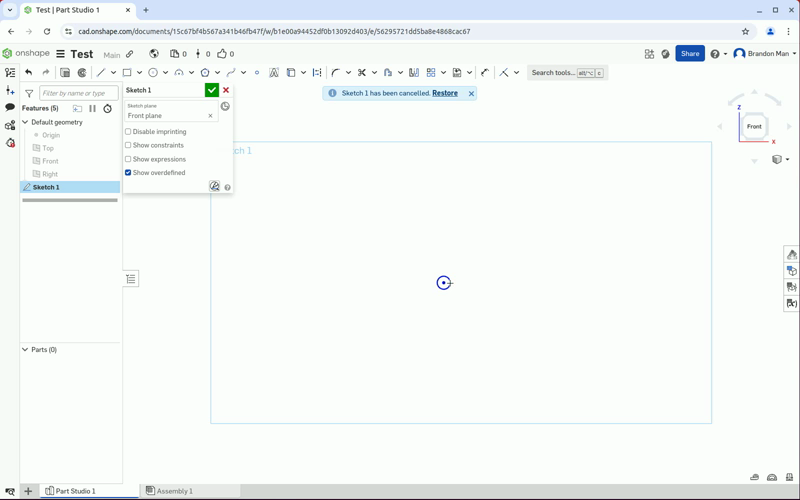
key_down(shift)
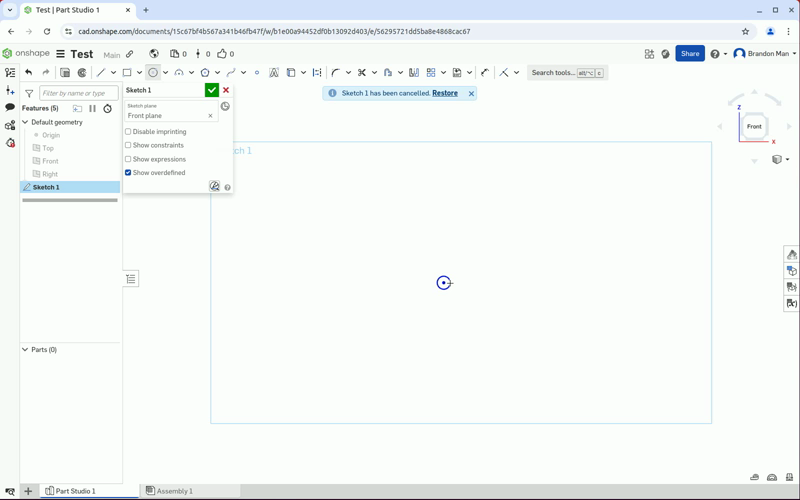
mouse_move(443, 282)
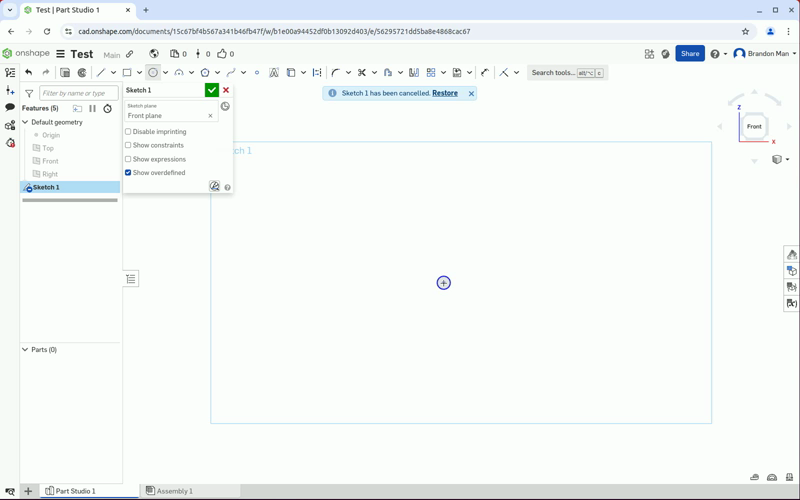
click(443, 282)
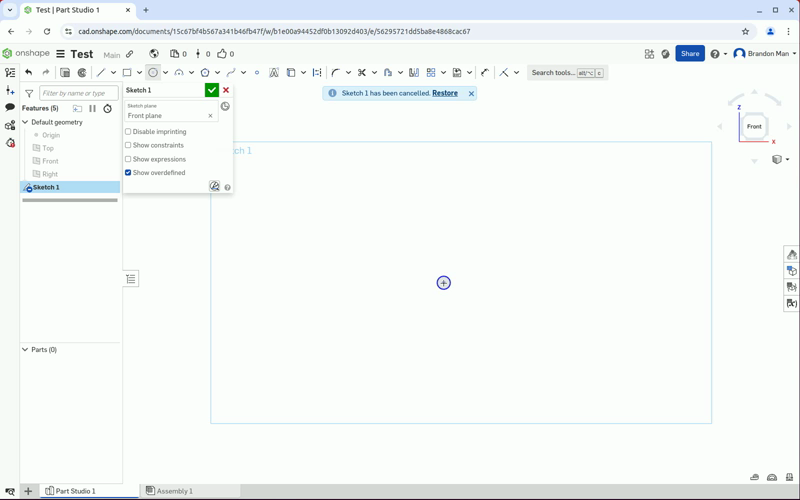
key_up(shift)
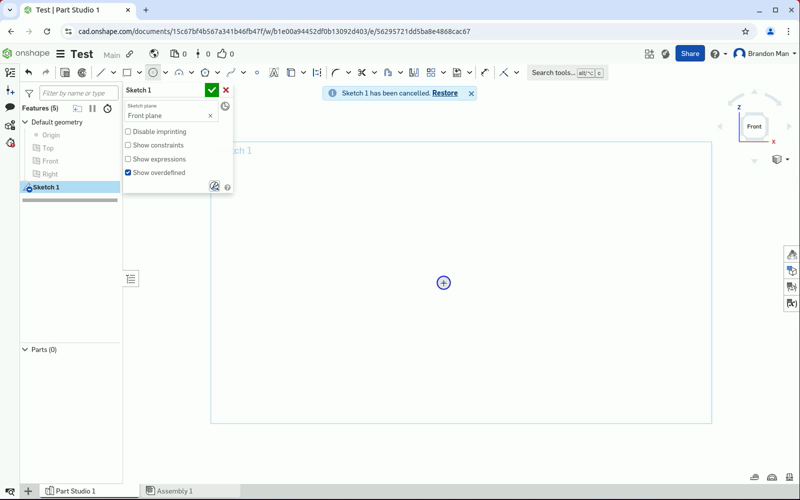
mouse_move(447, 282)
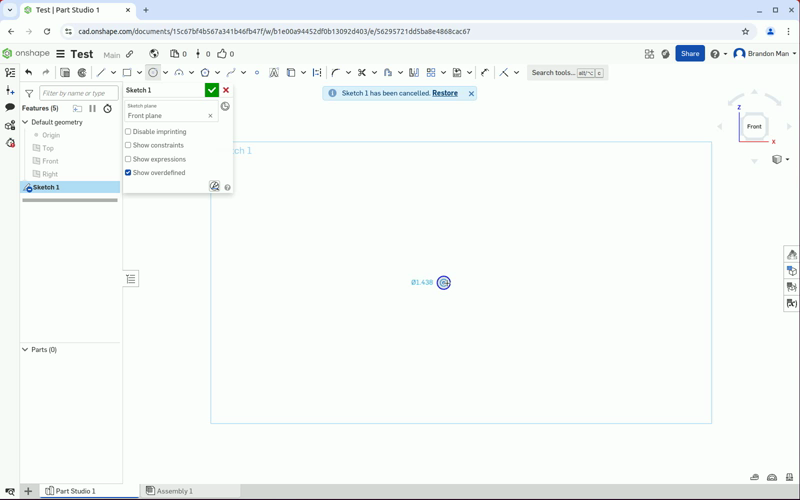
scroll(6)
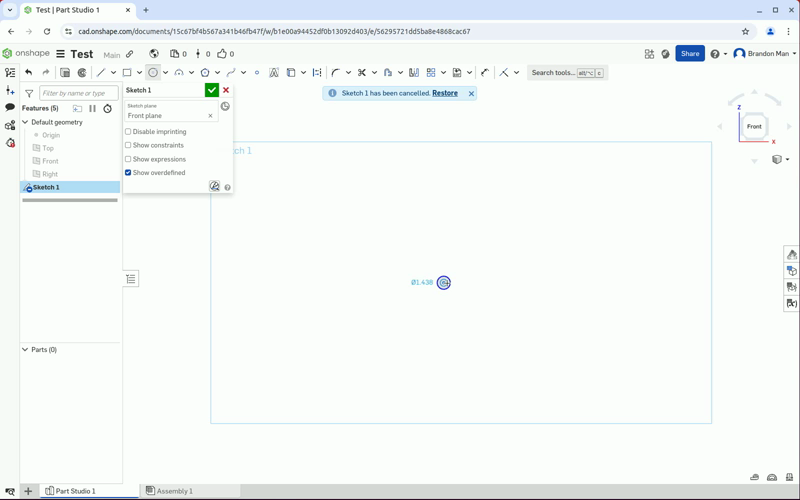
scroll(6)
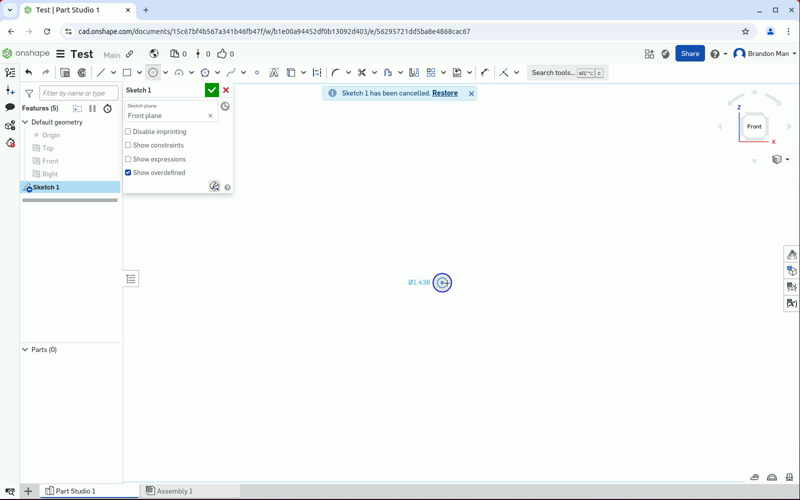
scroll(6)
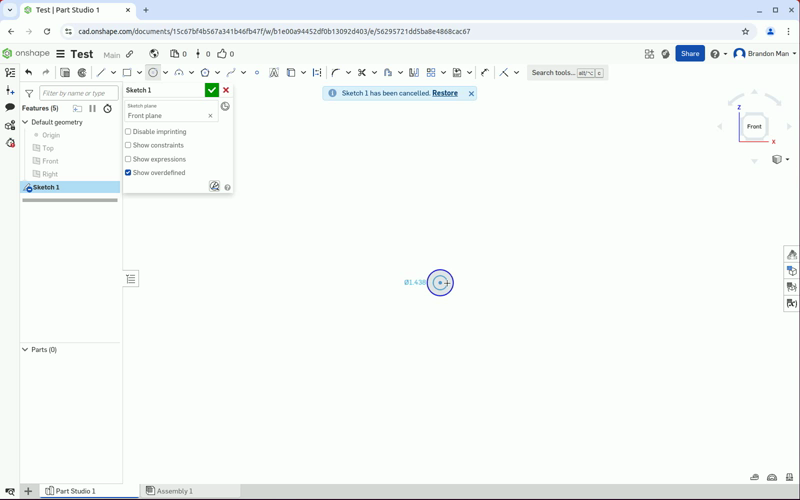
scroll(6)
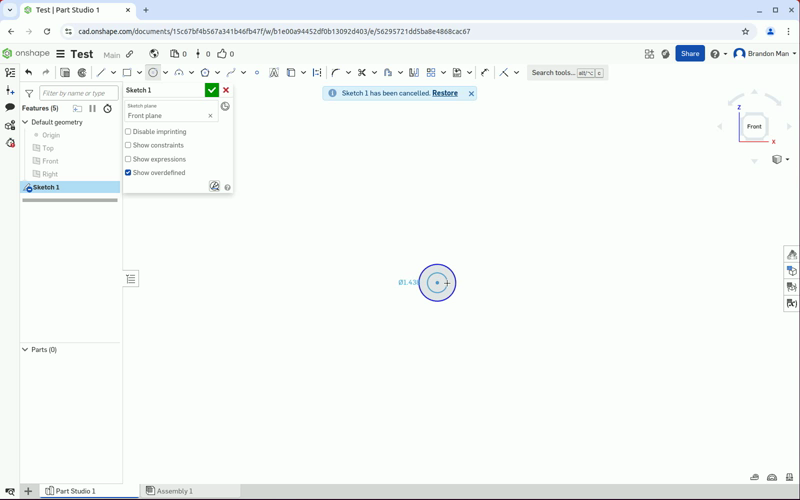
scroll(6)
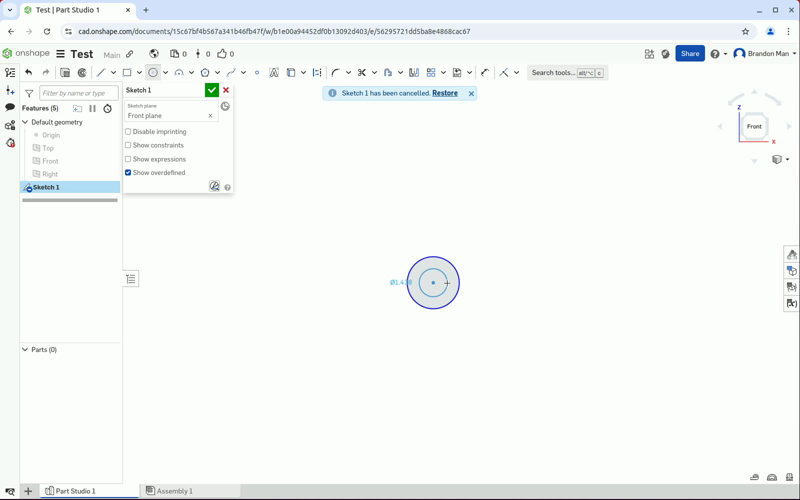
scroll(6)
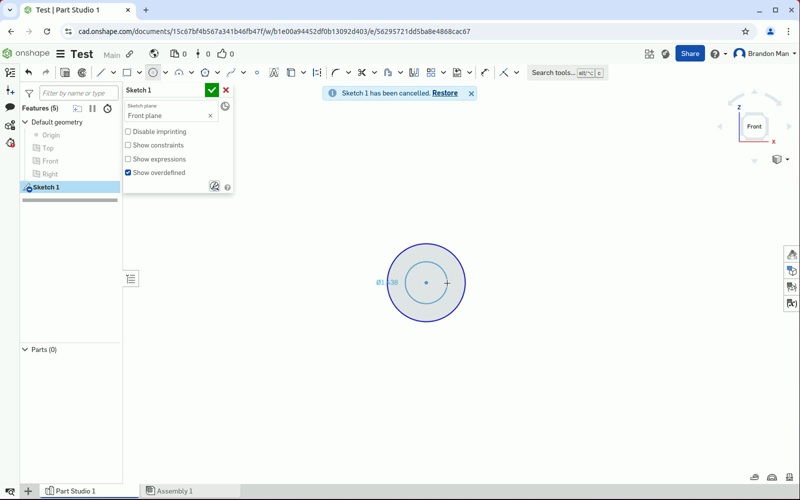
scroll(6)
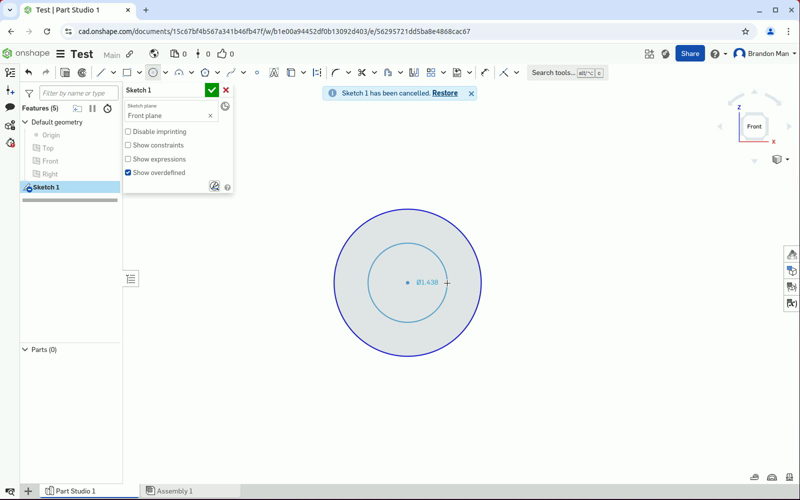
click(447, 282)
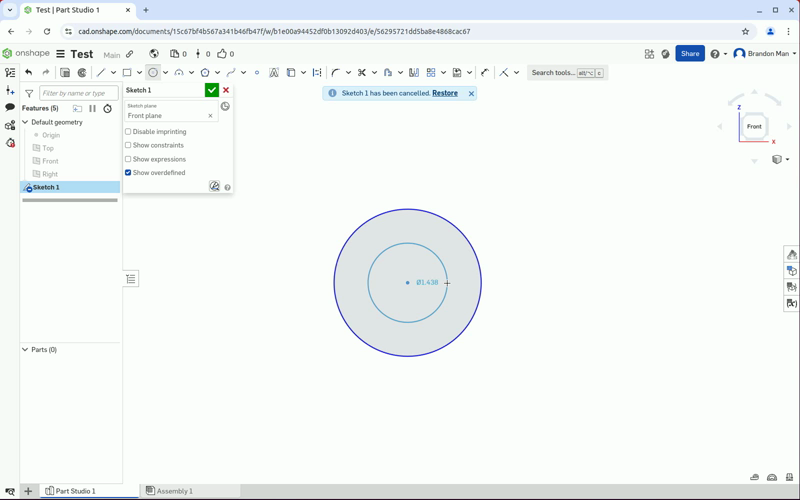
scroll(-6)
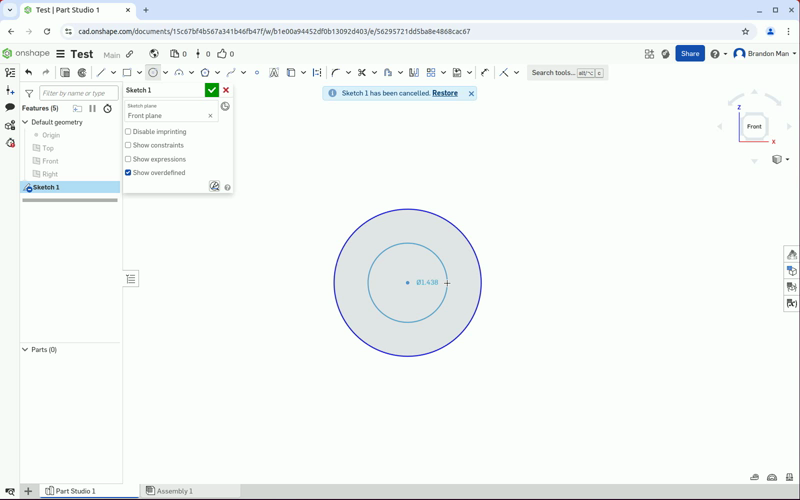
scroll(-6)
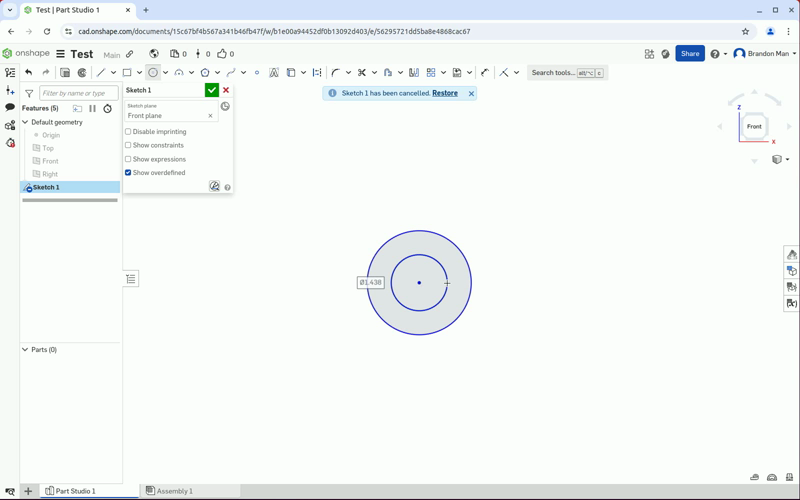
scroll(-6)
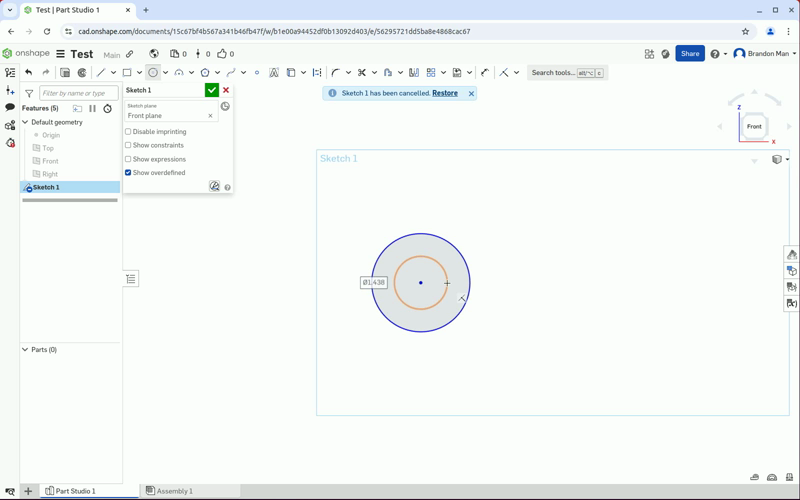
scroll(-6)
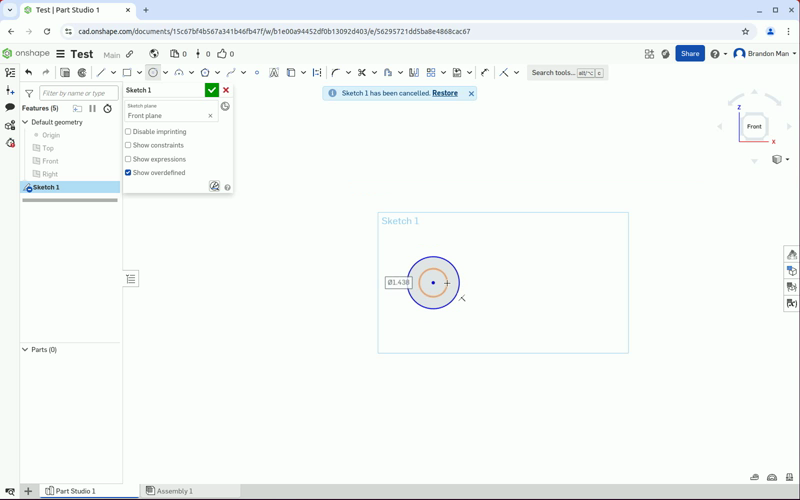
scroll(-6)
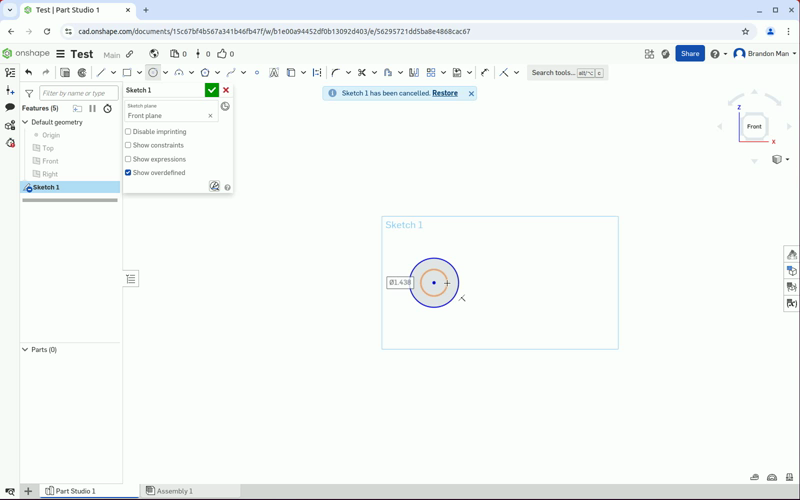
scroll(-6)
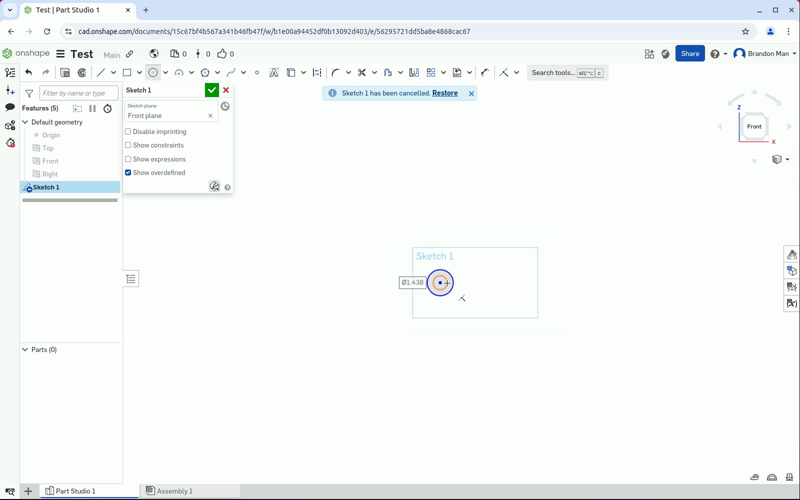
scroll(-6)
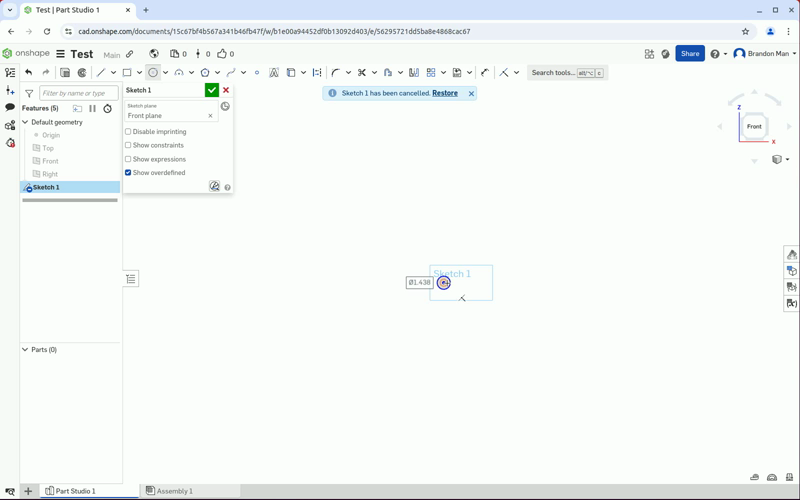
key(esc)
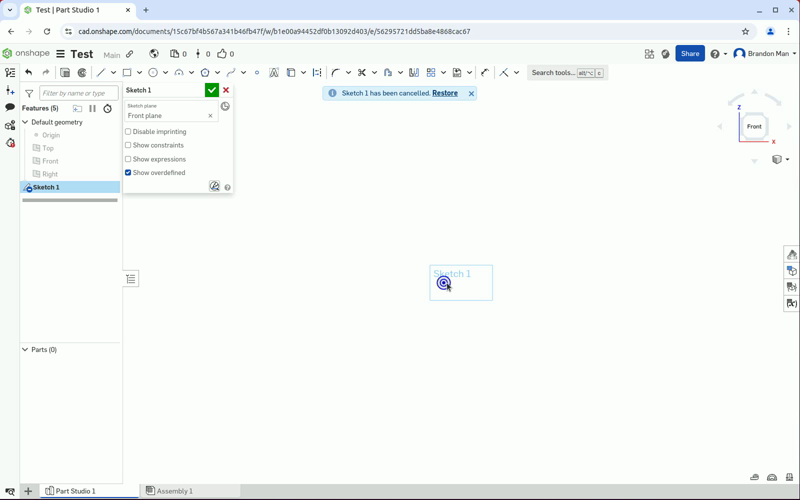
mouse_move(441, 278)
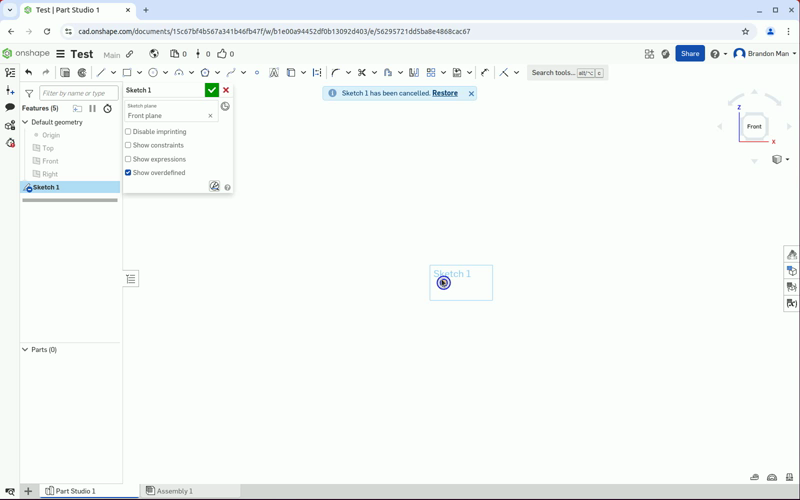
scroll(6)
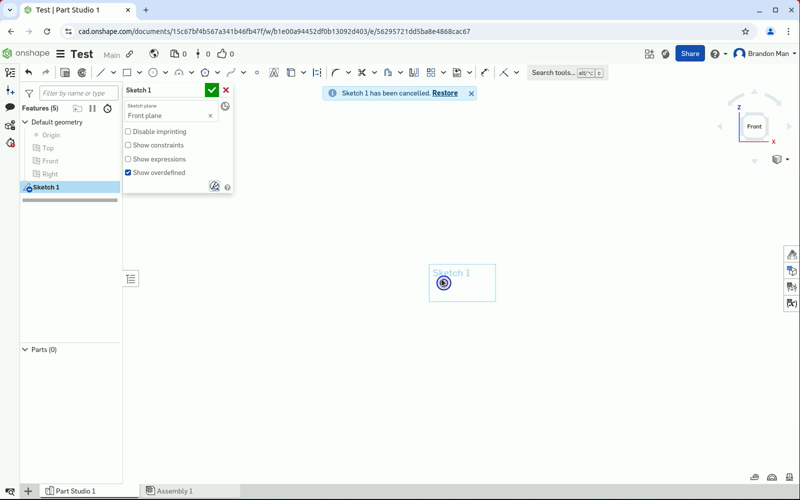
scroll(6)
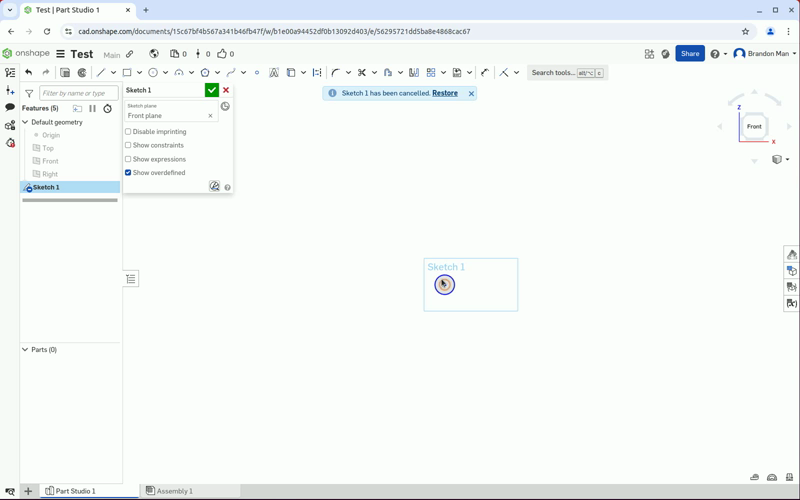
scroll(6)
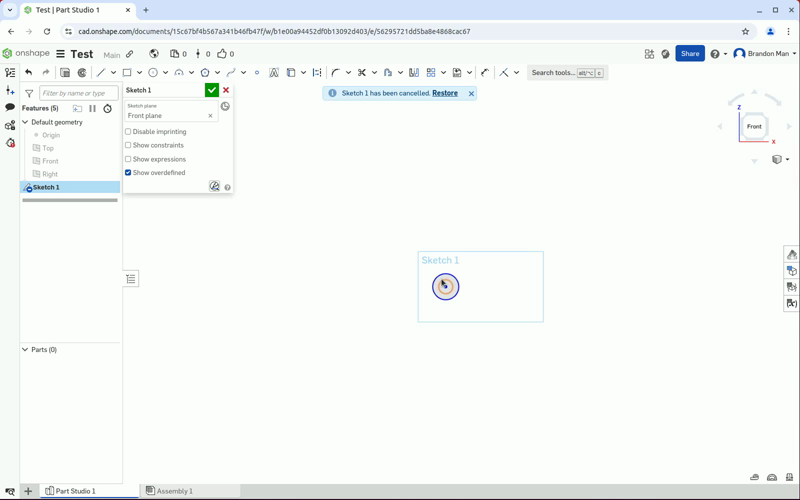
scroll(6)
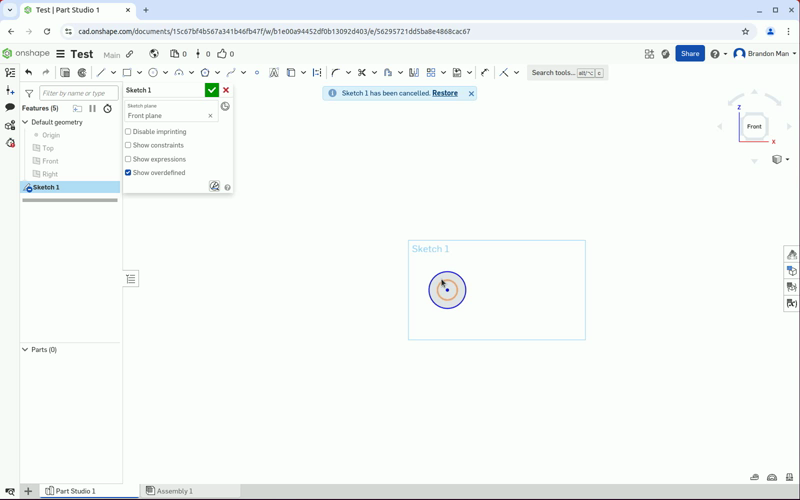
scroll(6)
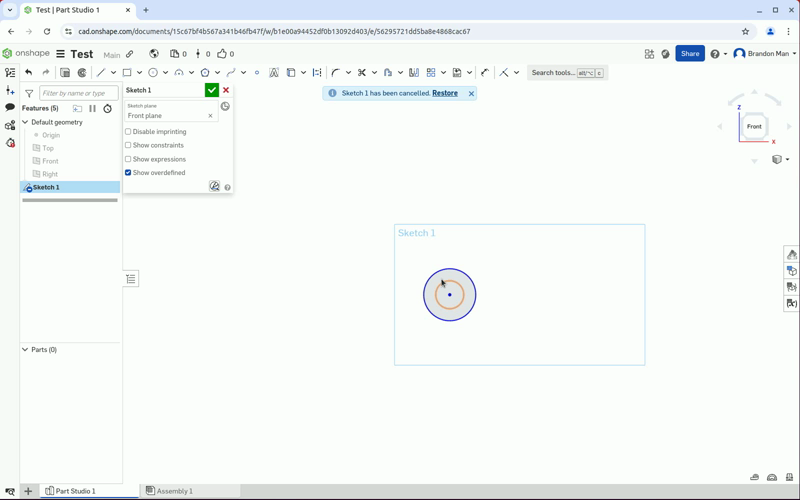
scroll(6)
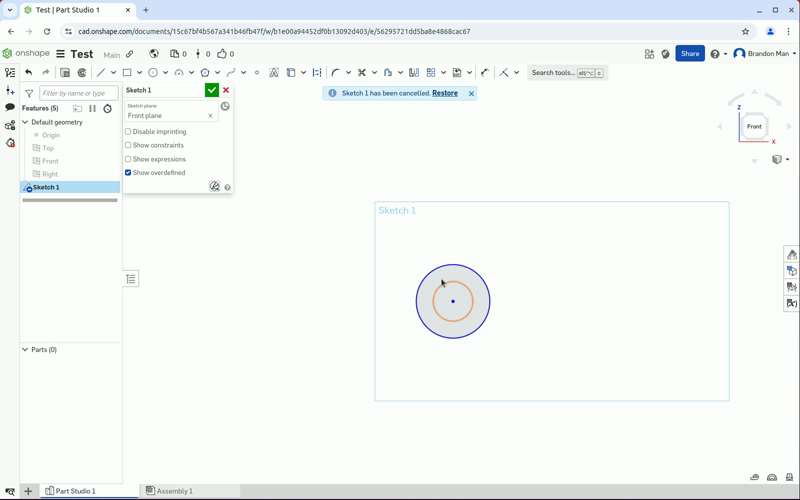
scroll(6)
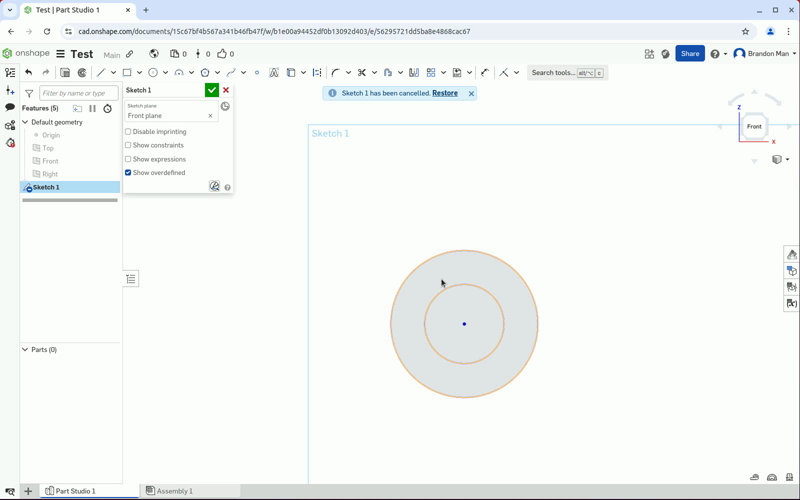
click(441, 278)
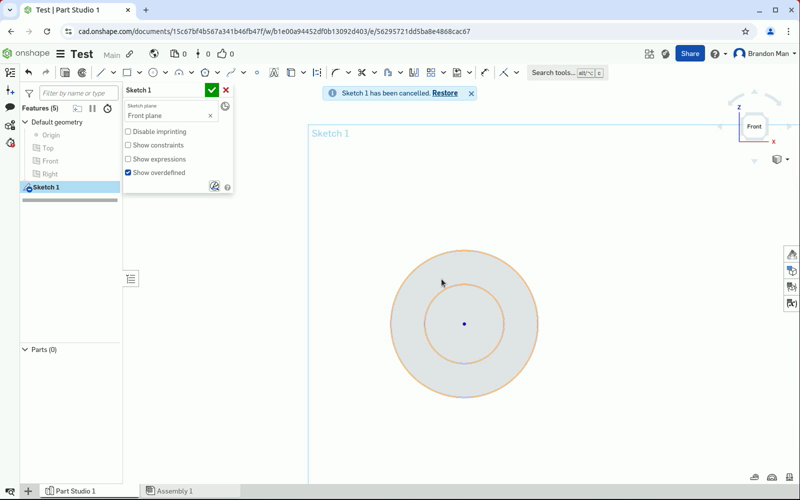
scroll(-6)
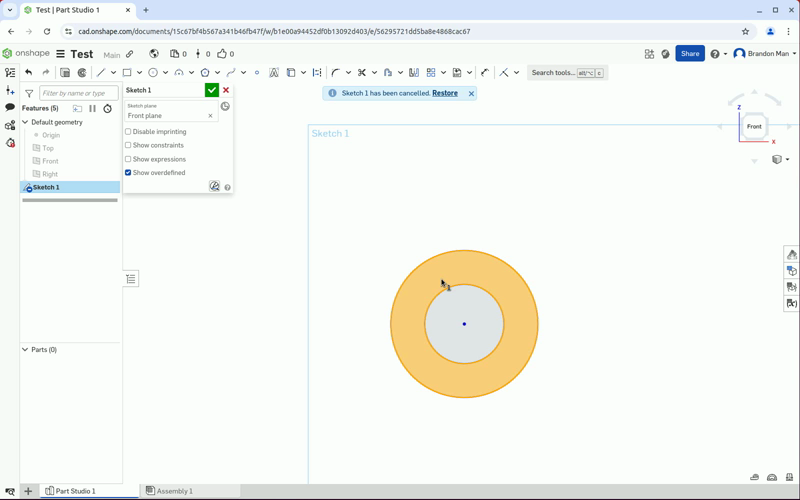
scroll(-6)
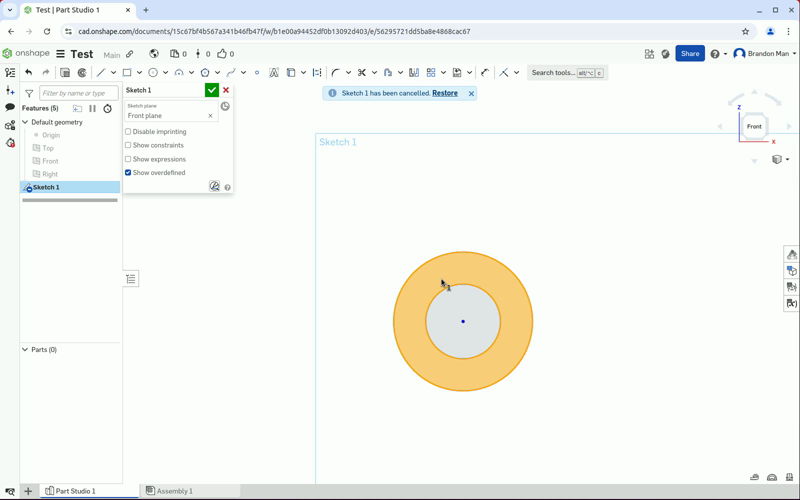
scroll(-6)
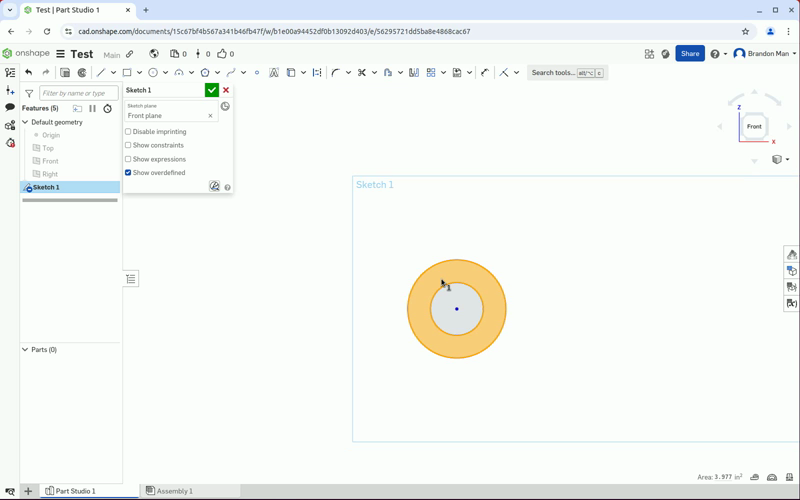
scroll(-6)
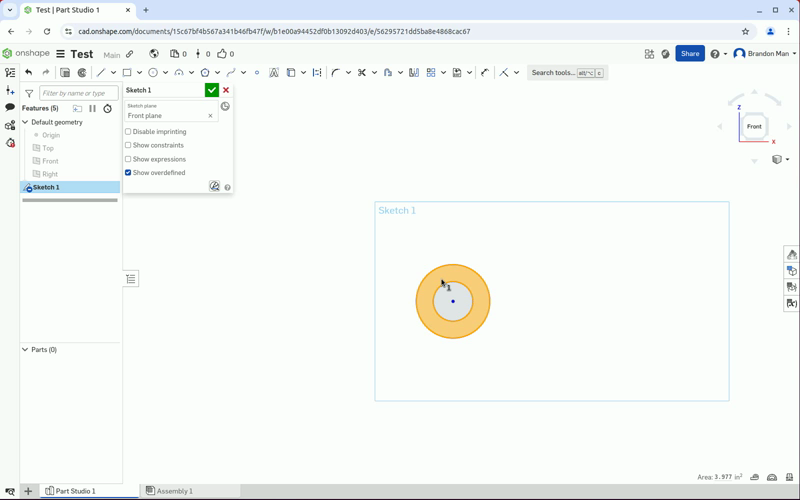
scroll(-6)
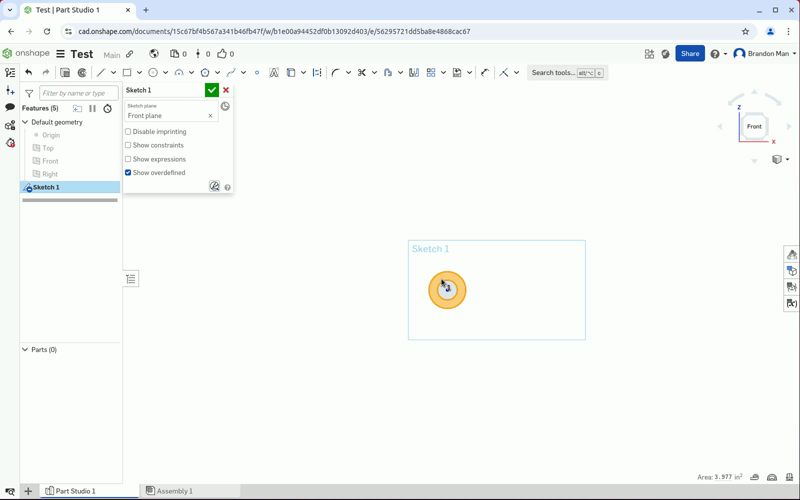
scroll(-6)
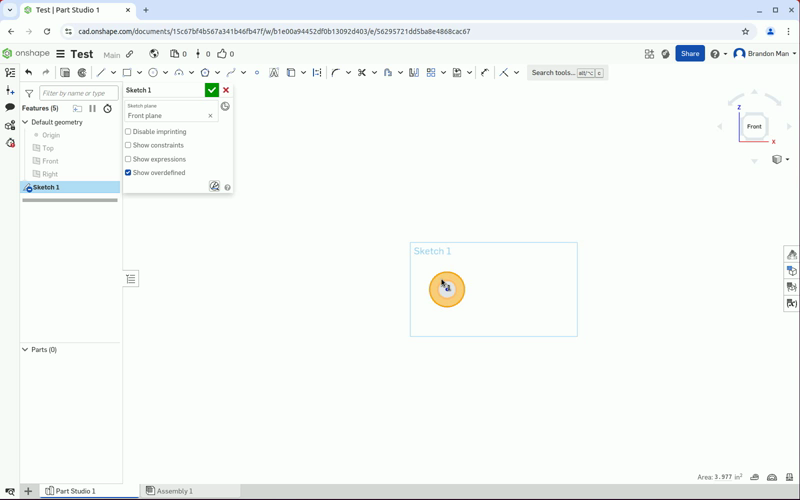
scroll(-6)
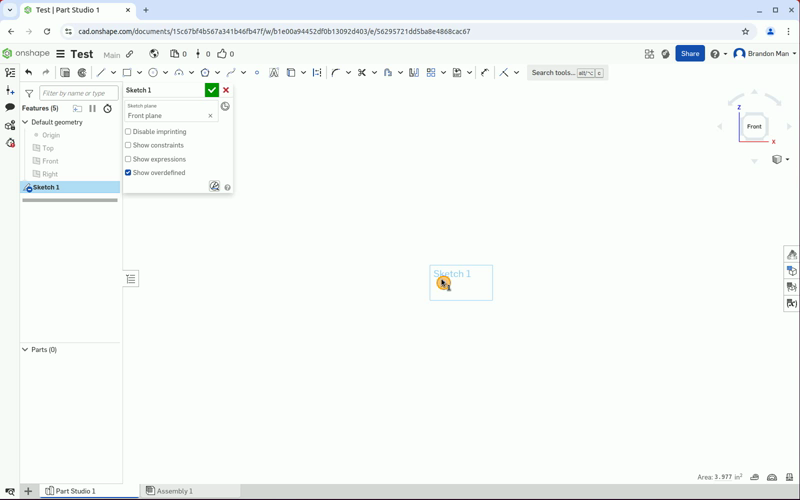
mouse_move(73, 352)
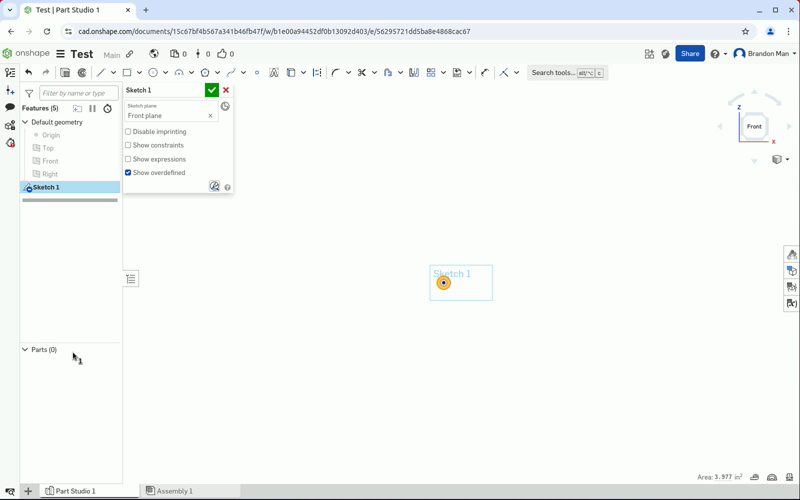
key(shift+y)
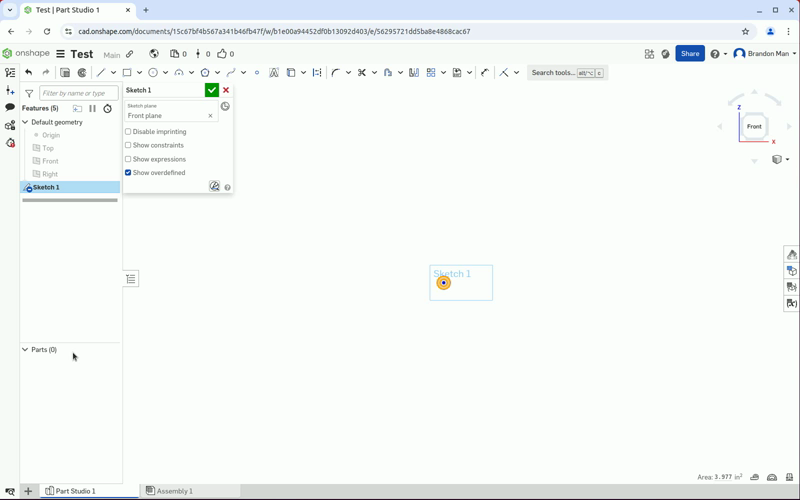
key(shift+e)
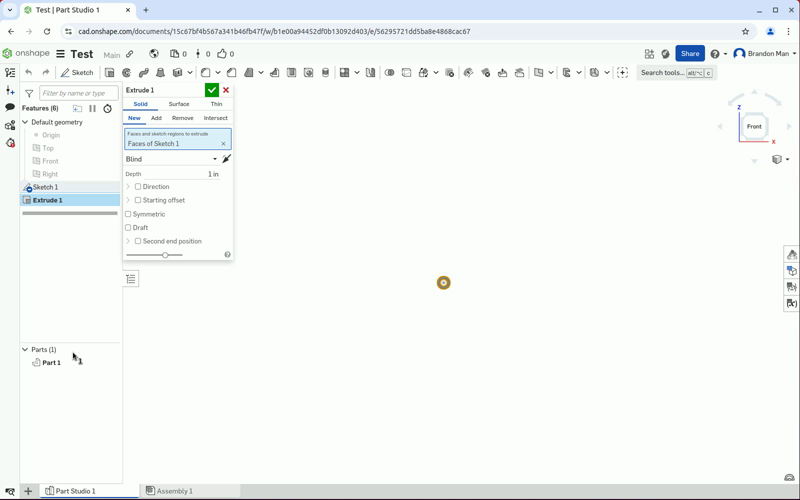
mouse_move(143, 106)
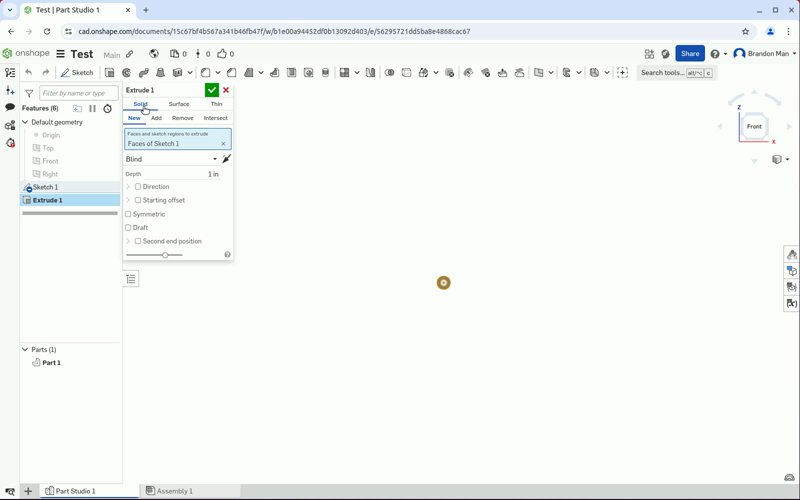
click(143, 106)
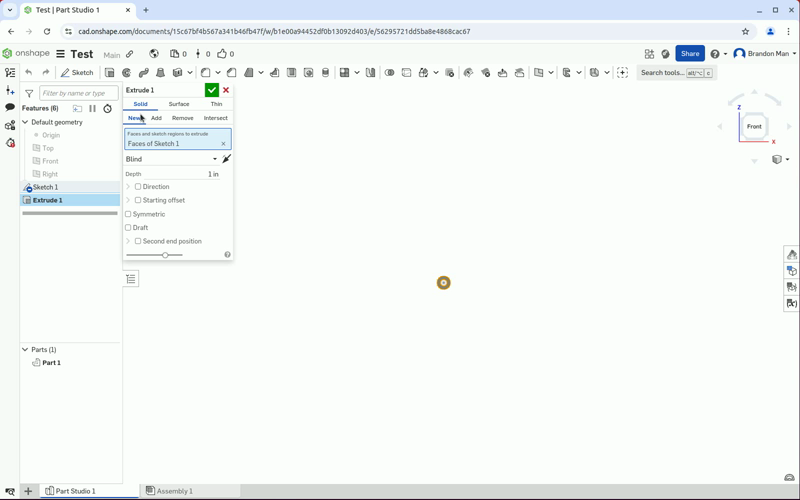
mouse_move(137, 120)
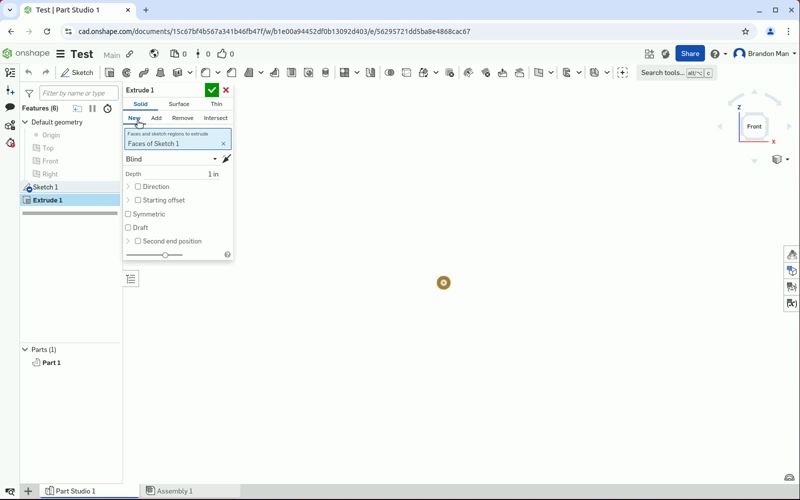
click(137, 120)
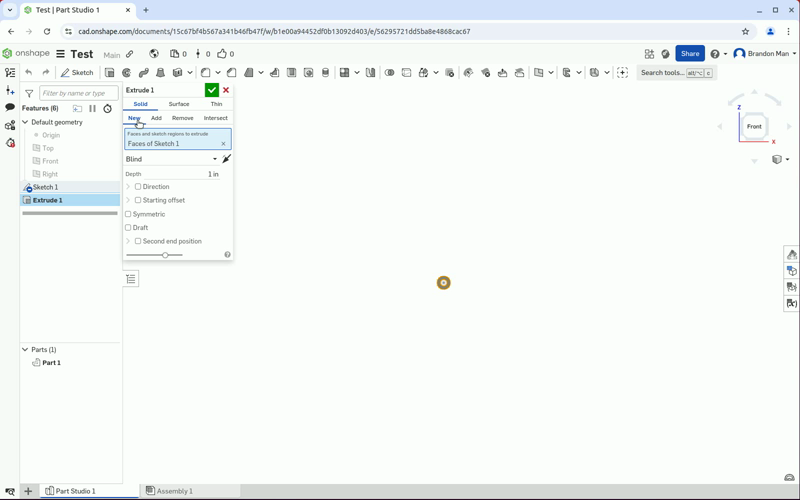
key(tab, 4)
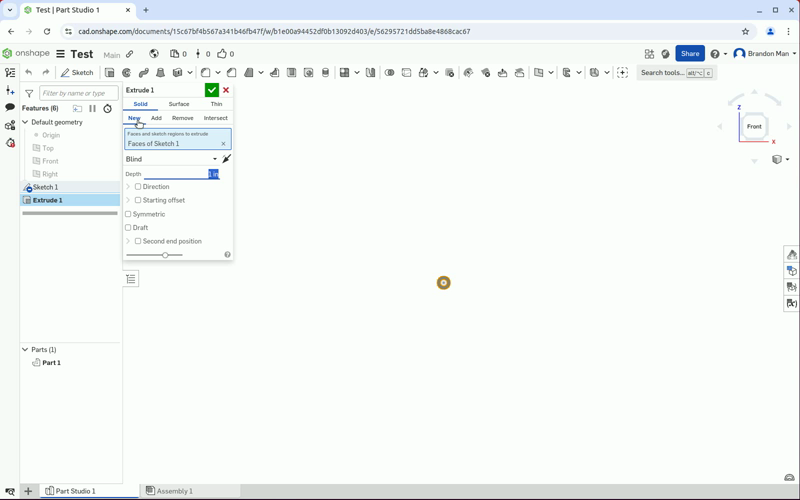
text(1.444)
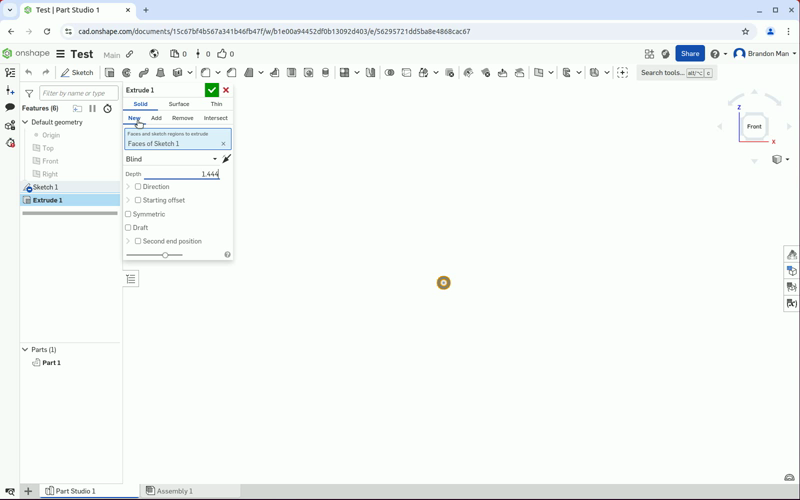
key(enter)
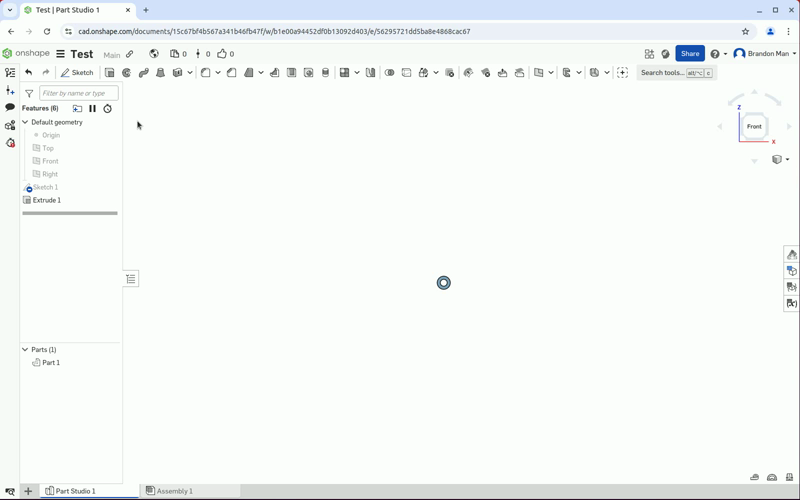
key(shift+h)
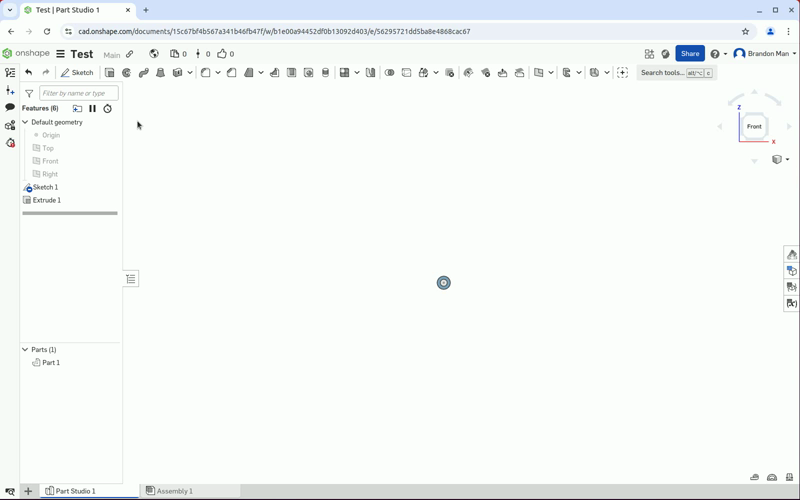
key(shift+h)
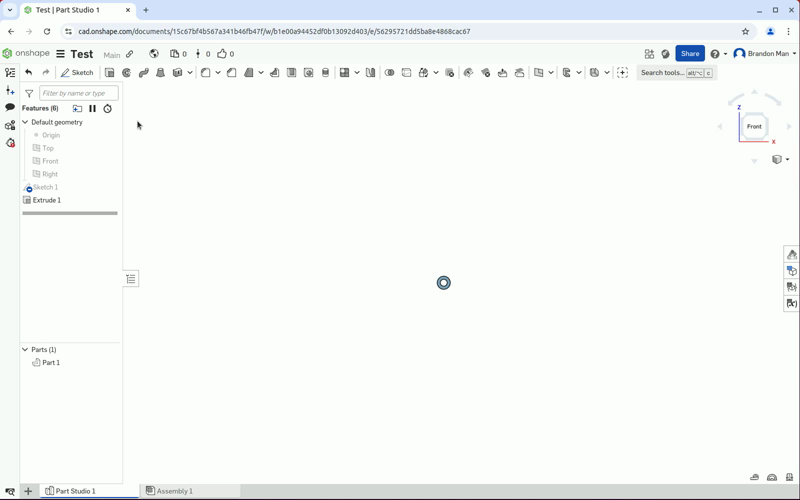
mouse_move(73, 189)
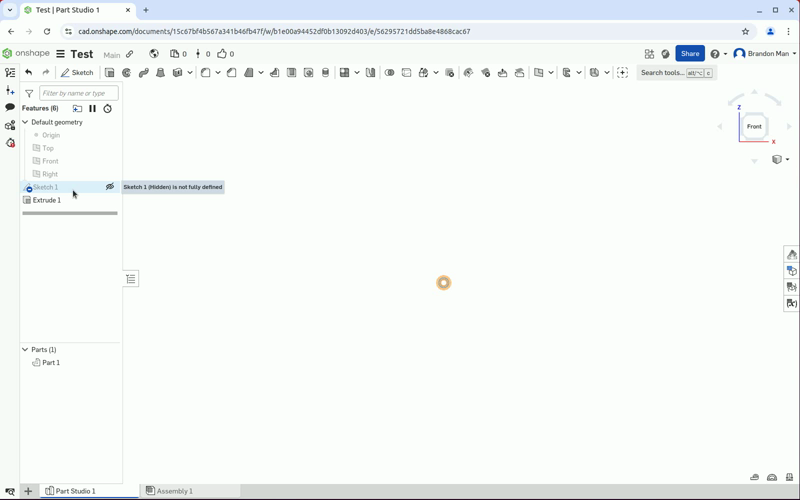
click(73, 189)
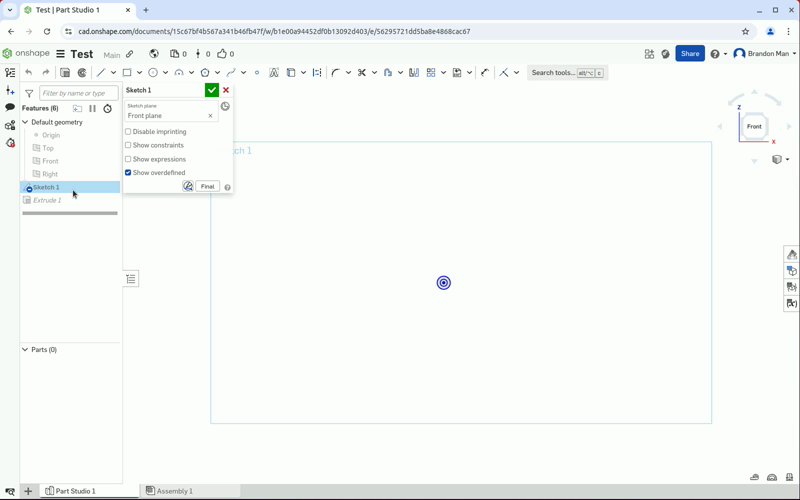
mouse_move(229, 92)
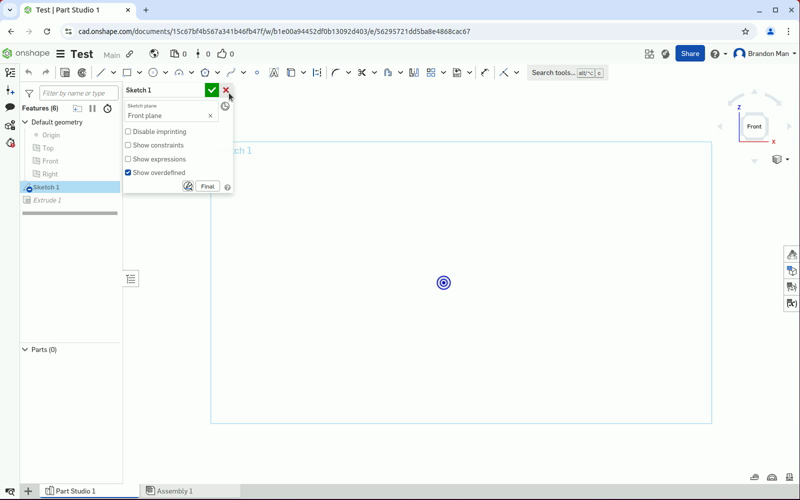
click(229, 92)
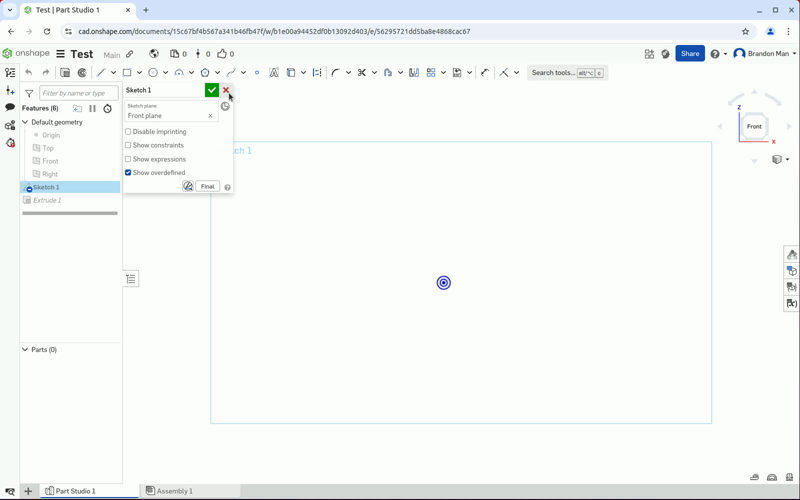
key(shift+s)
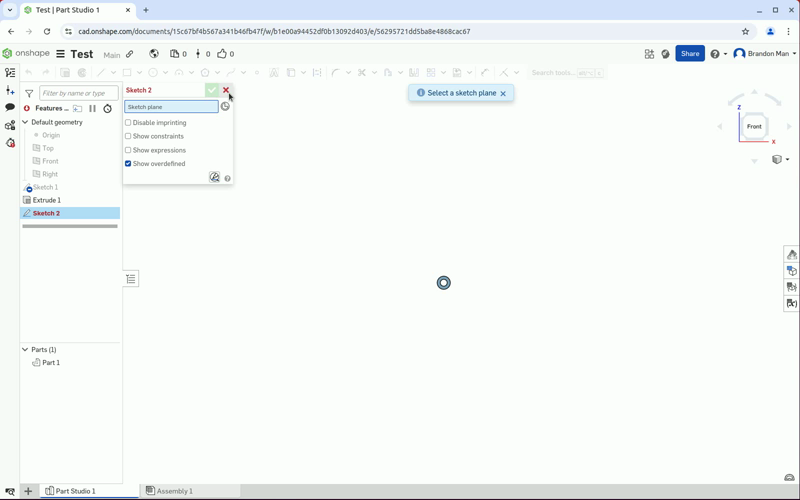
mouse_move(73, 163)
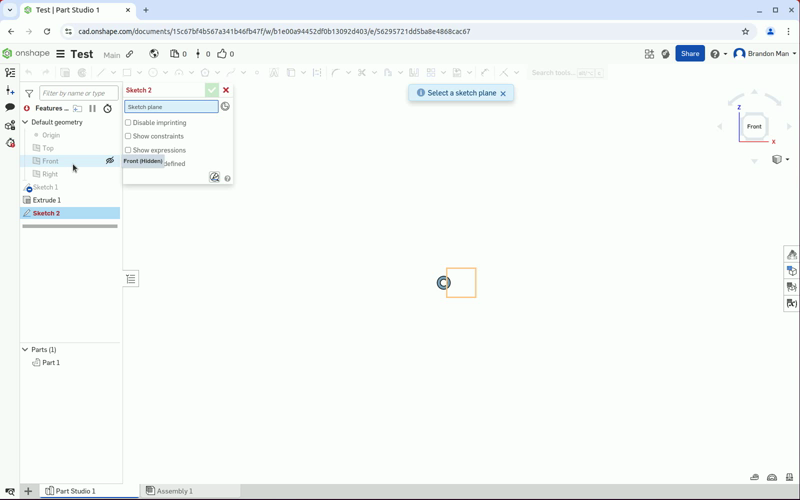
click(73, 163)
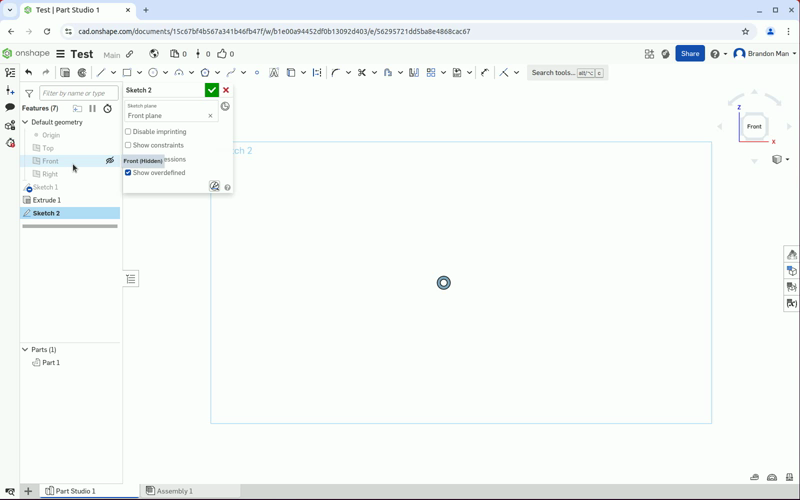
mouse_move(73, 352)
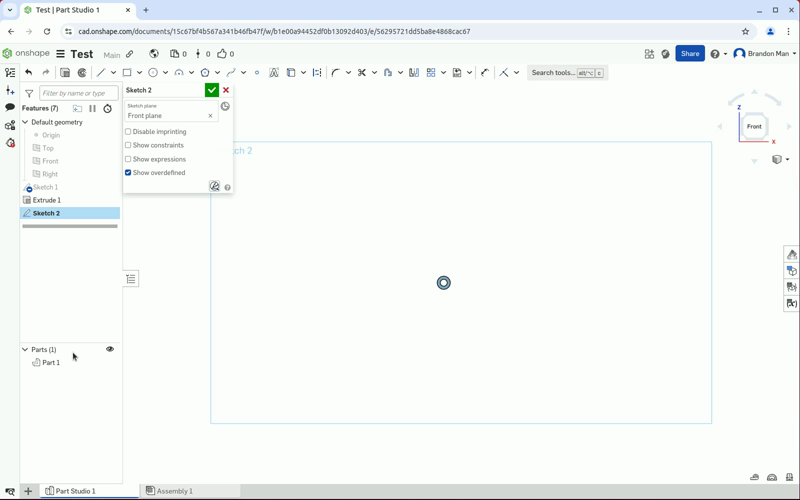
key(y)
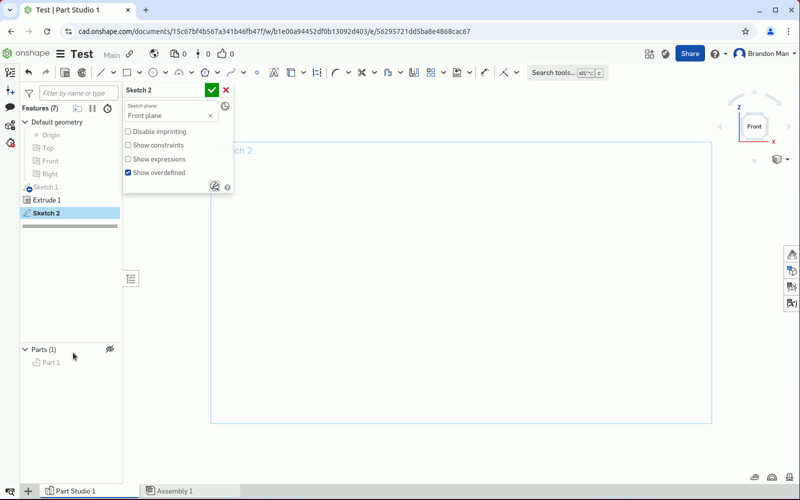
key(c)
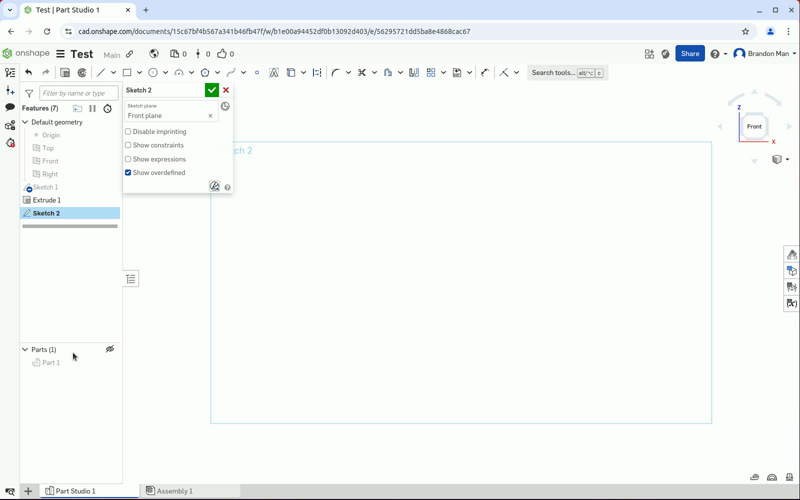
key_down(shift)
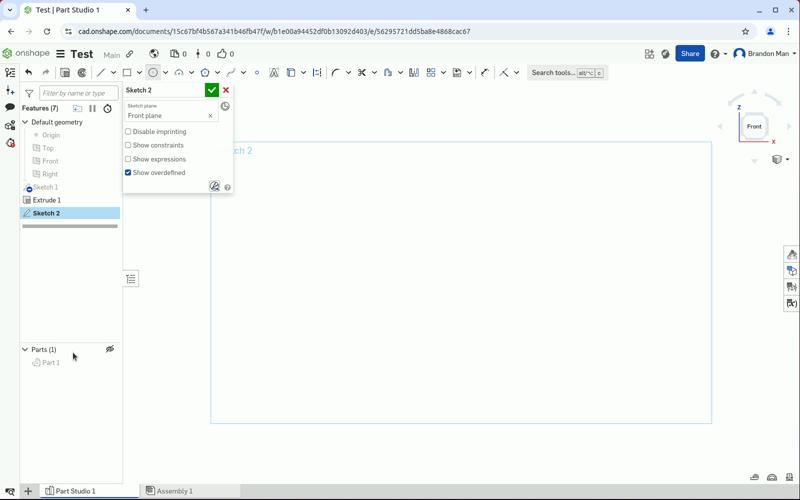
mouse_move(567, 282)
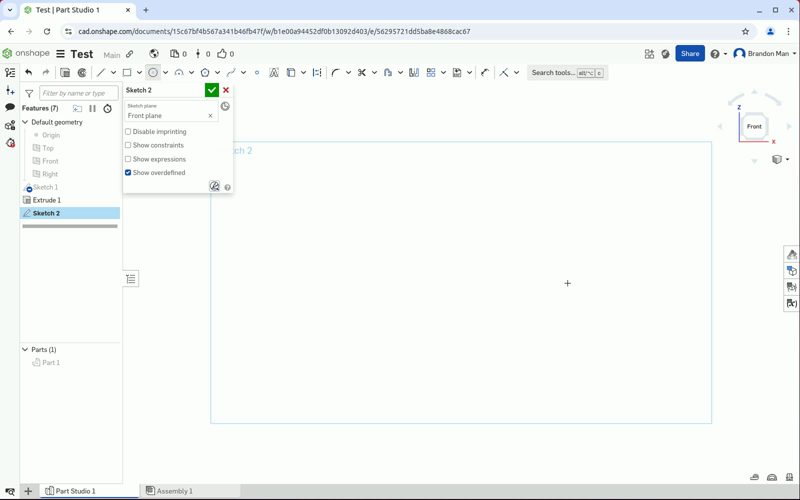
click(567, 282)
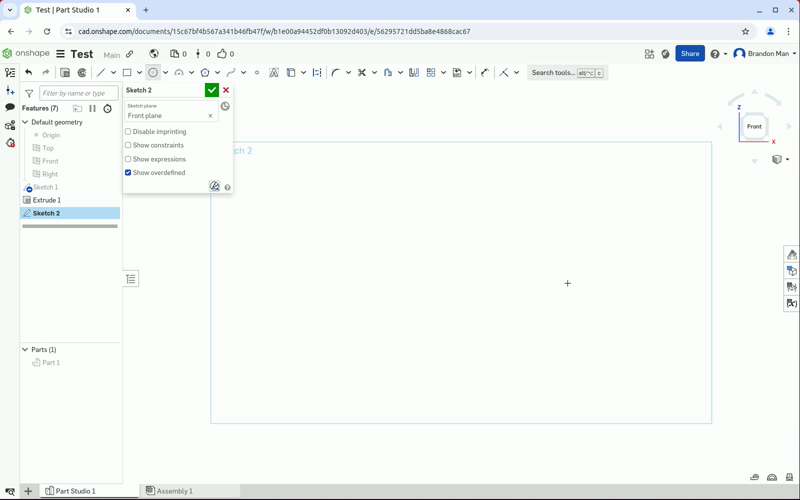
key_up(shift)
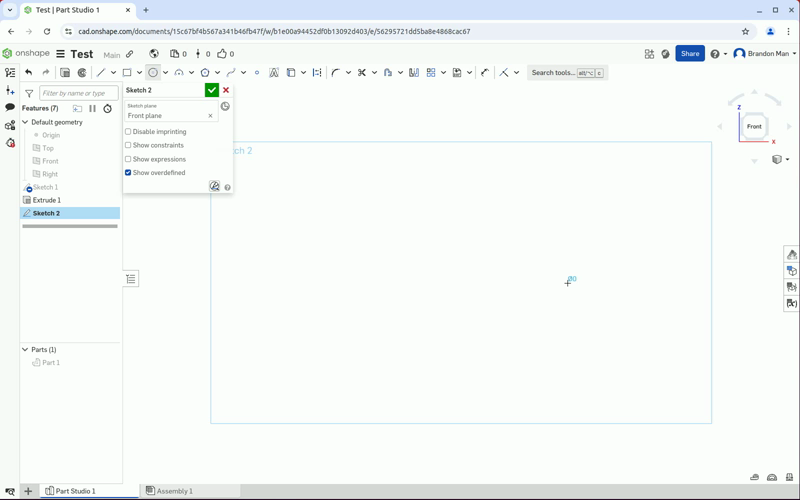
mouse_move(574, 282)
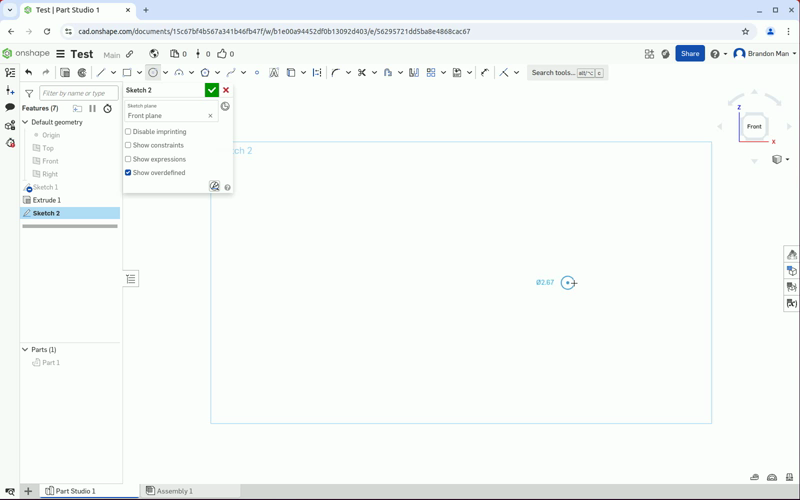
click(574, 282)
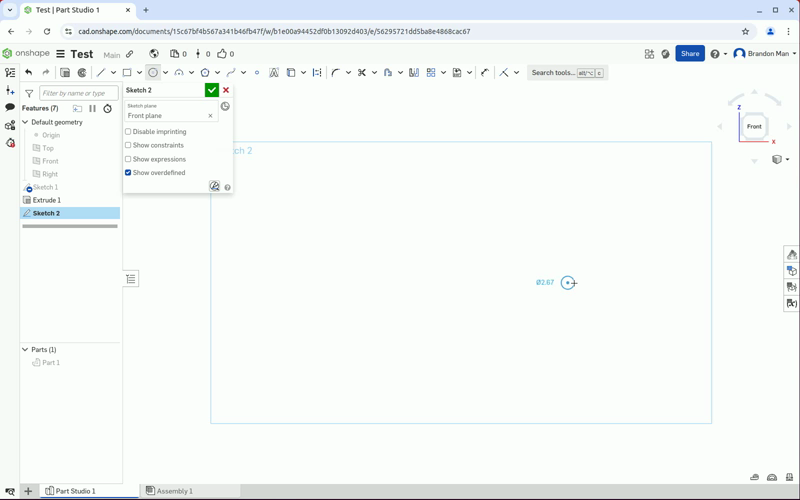
key(esc)
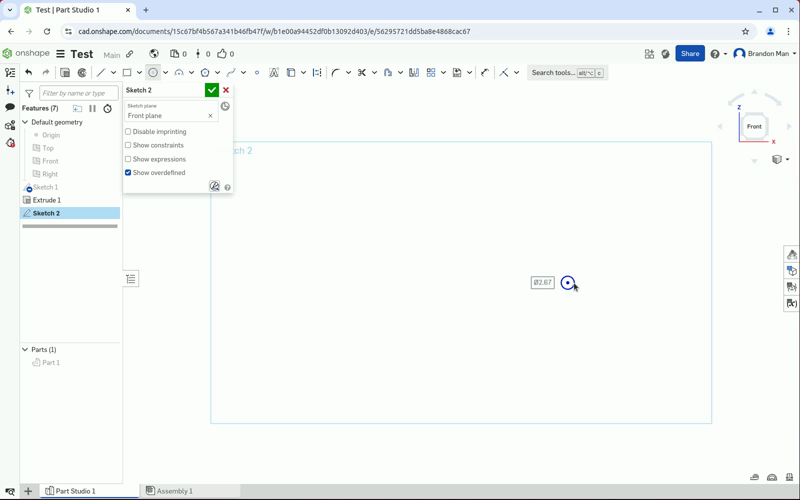
key(c)
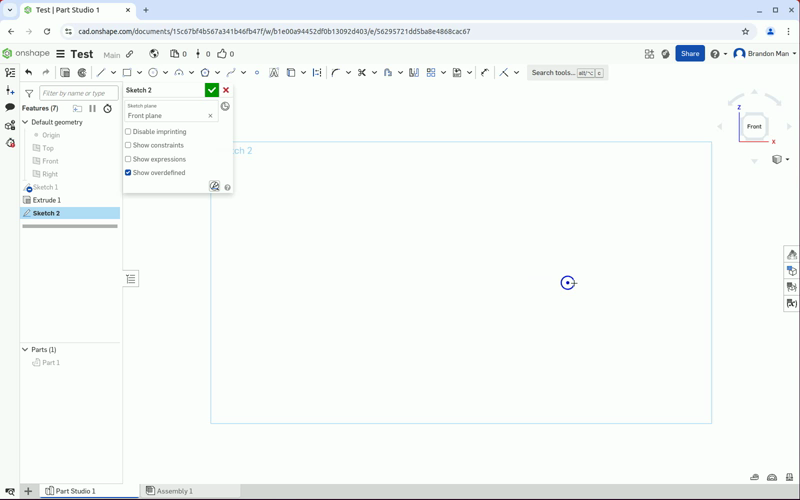
key_down(shift)
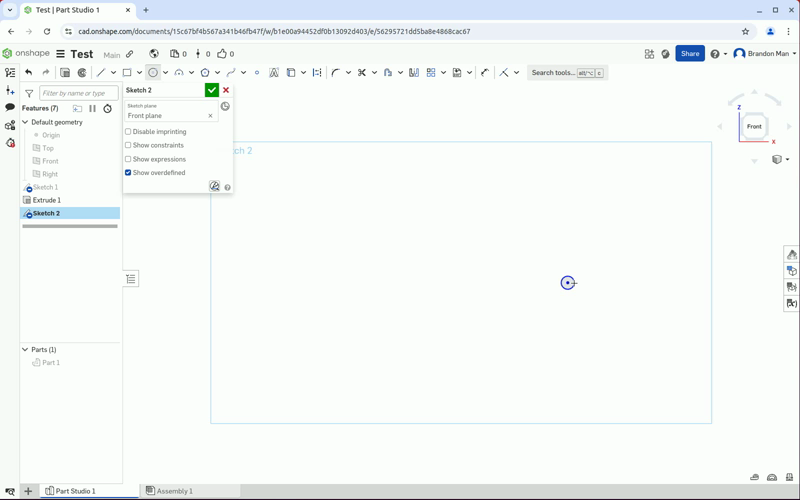
mouse_move(567, 282)
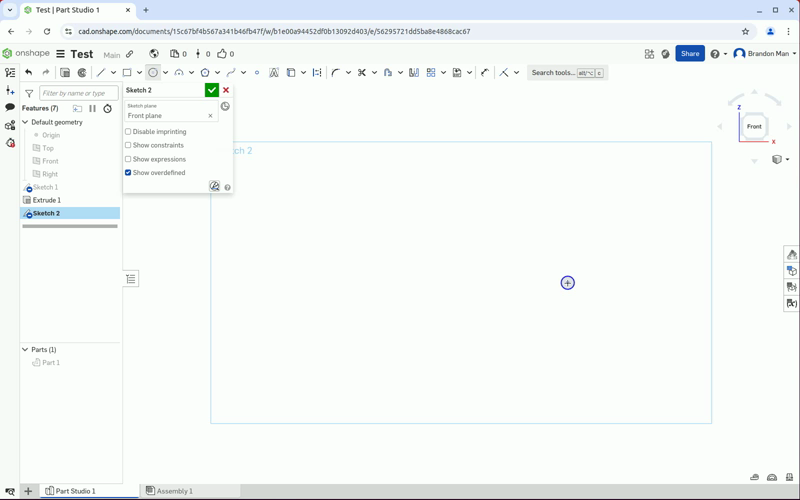
click(567, 282)
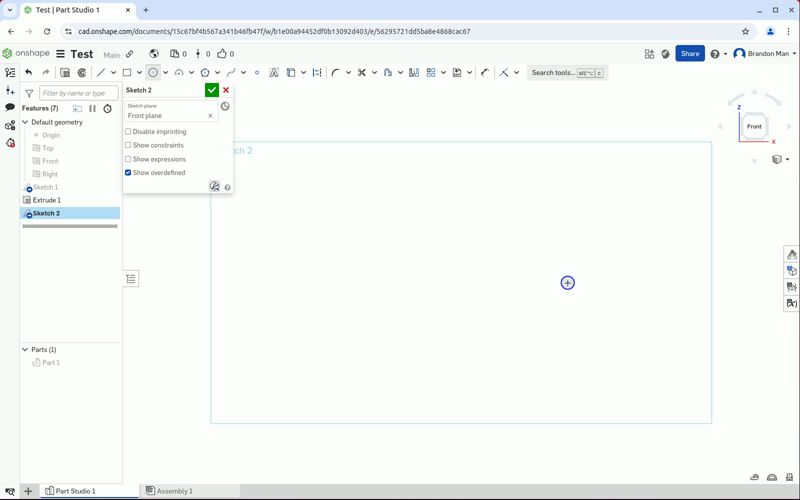
key_up(shift)
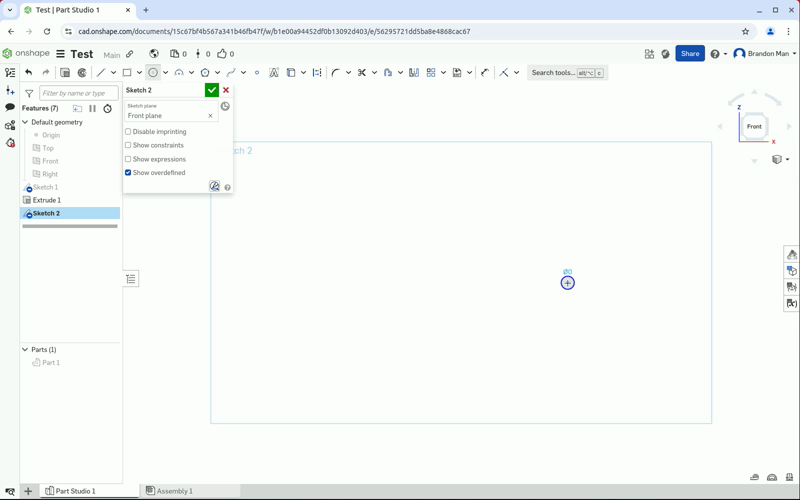
mouse_move(571, 282)
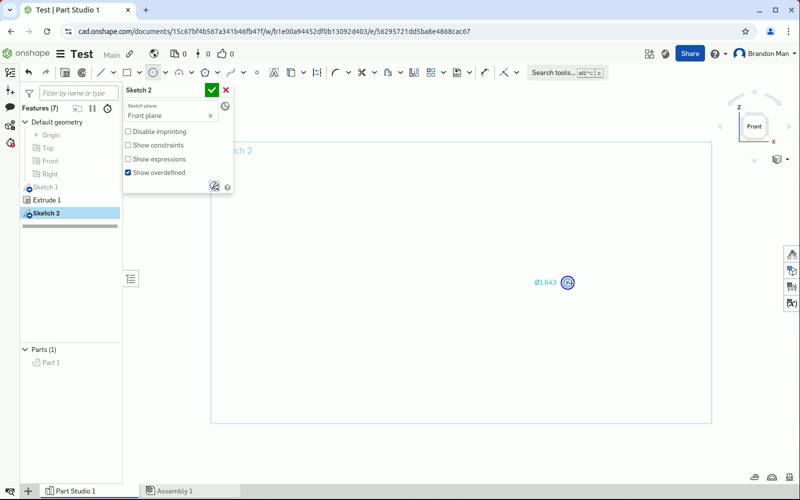
scroll(6)
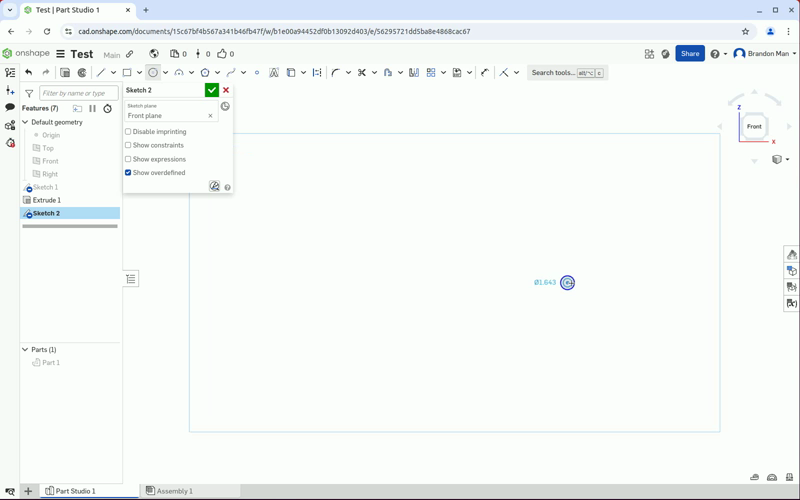
scroll(6)
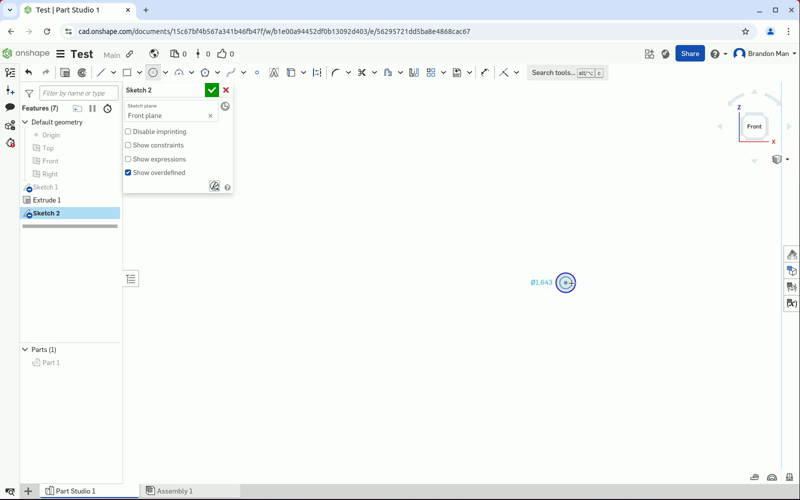
scroll(6)
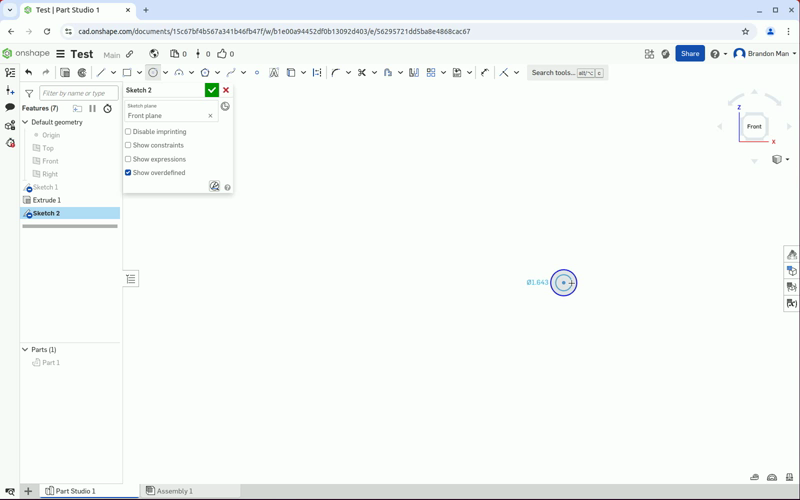
scroll(6)
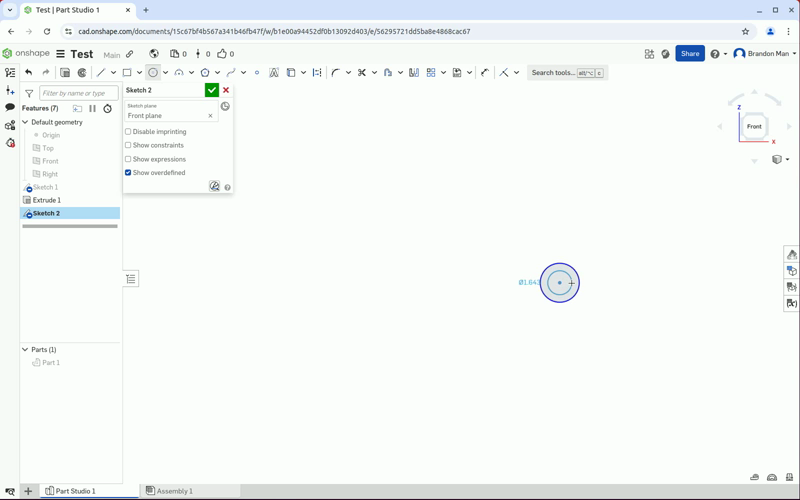
scroll(6)
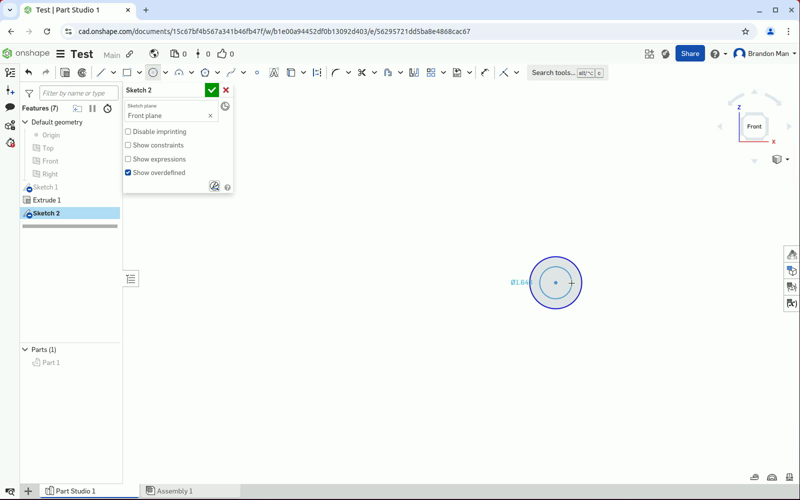
scroll(6)
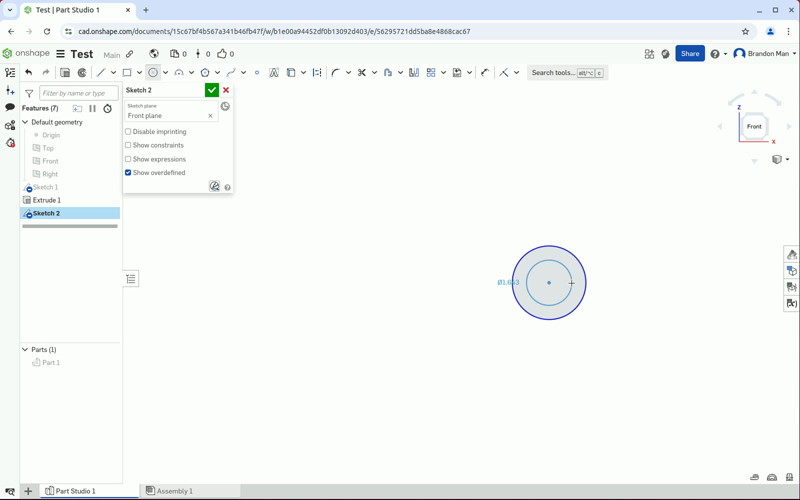
scroll(6)
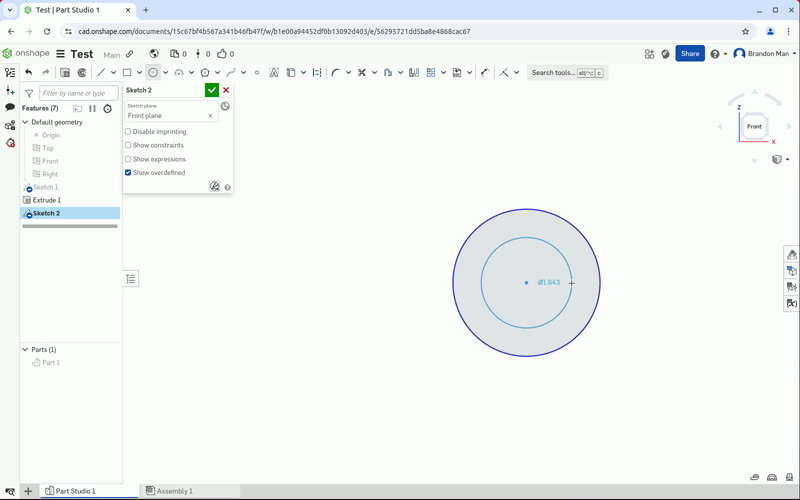
click(571, 282)
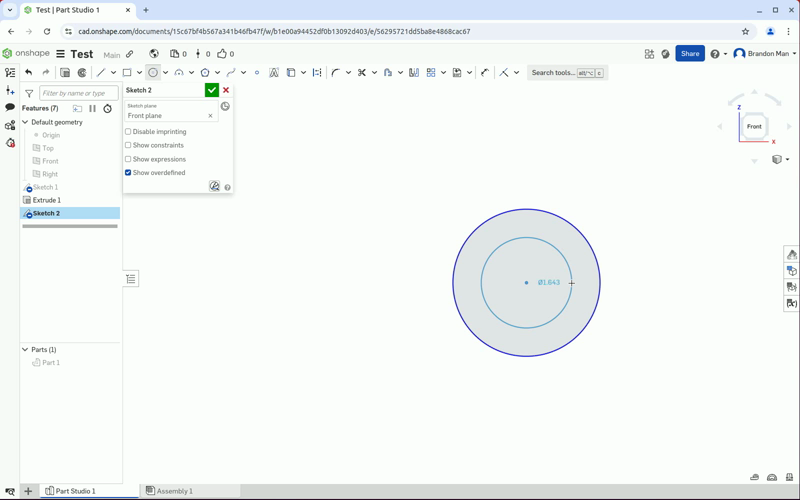
scroll(-6)
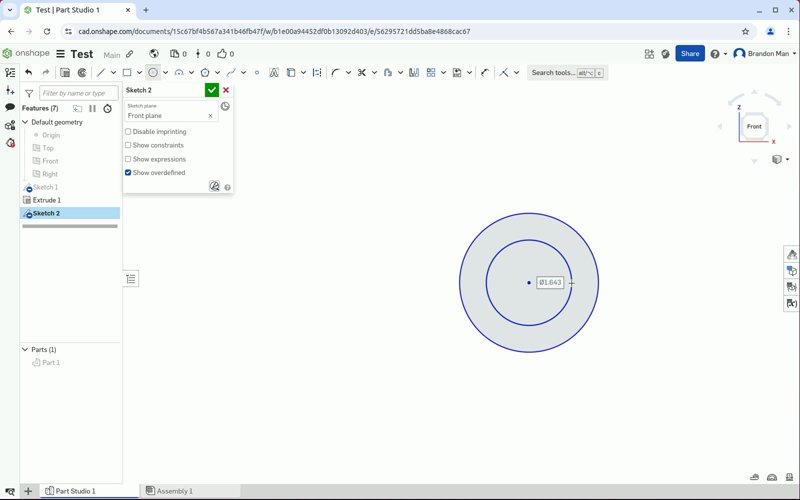
scroll(-6)
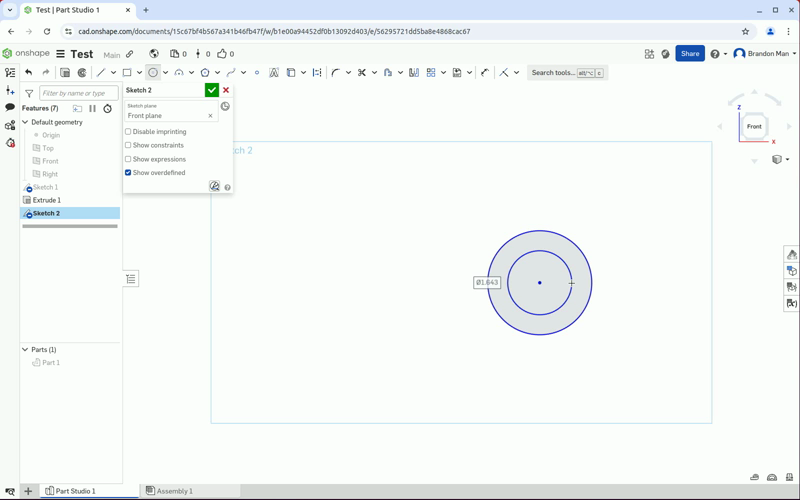
scroll(-6)
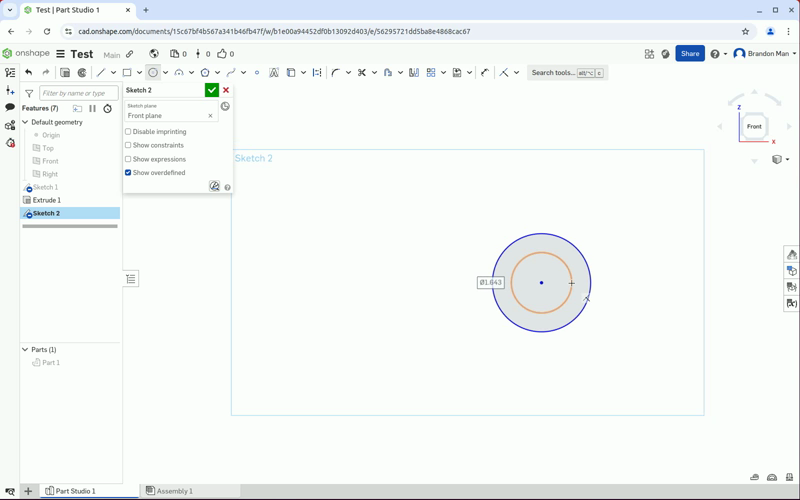
scroll(-6)
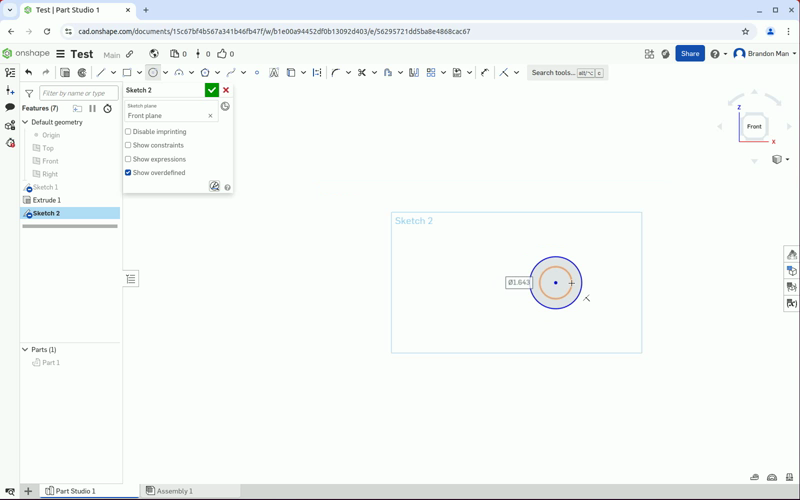
scroll(-6)
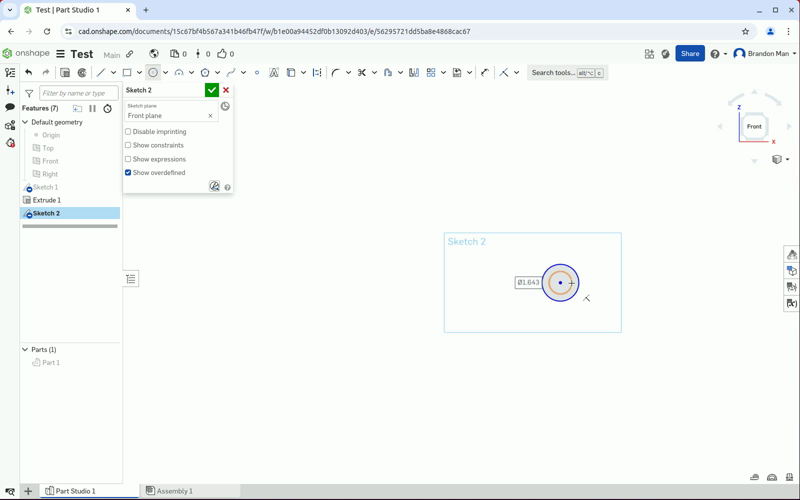
scroll(-6)
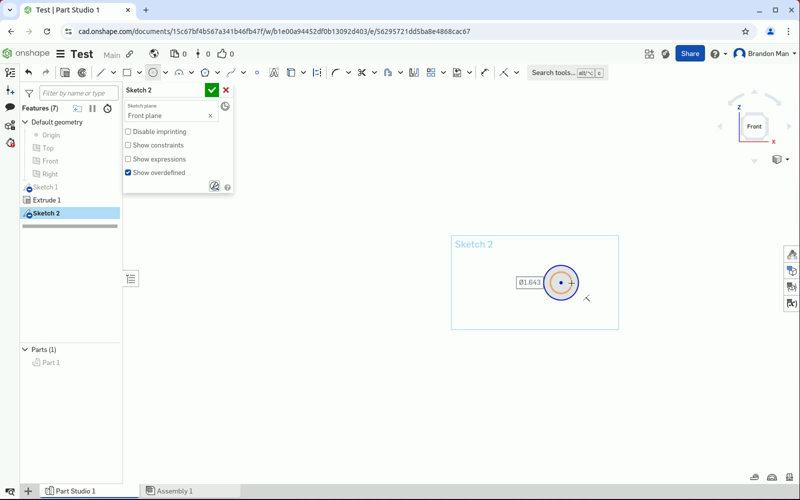
scroll(-6)
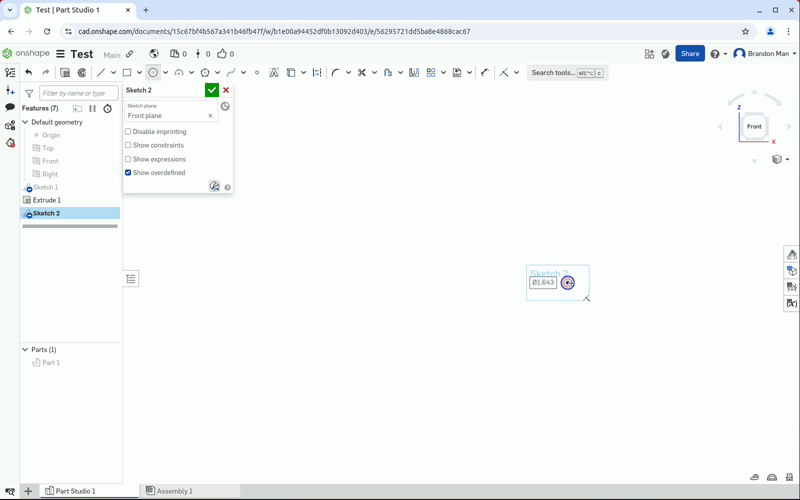
key(esc)
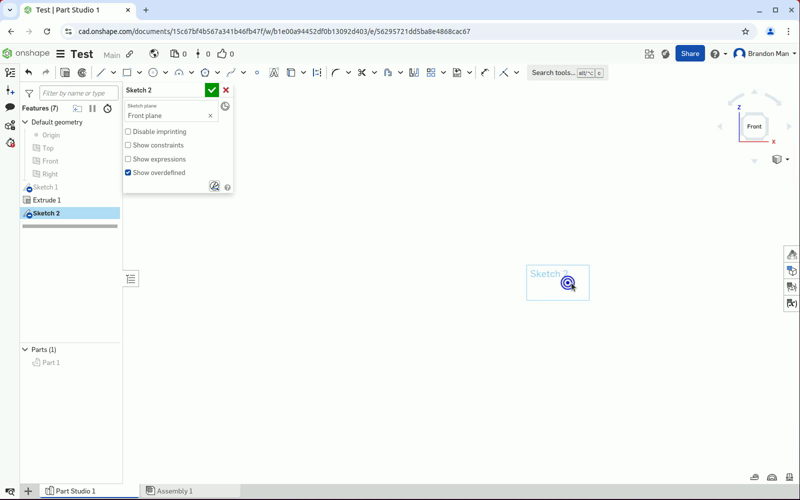
mouse_move(565, 277)
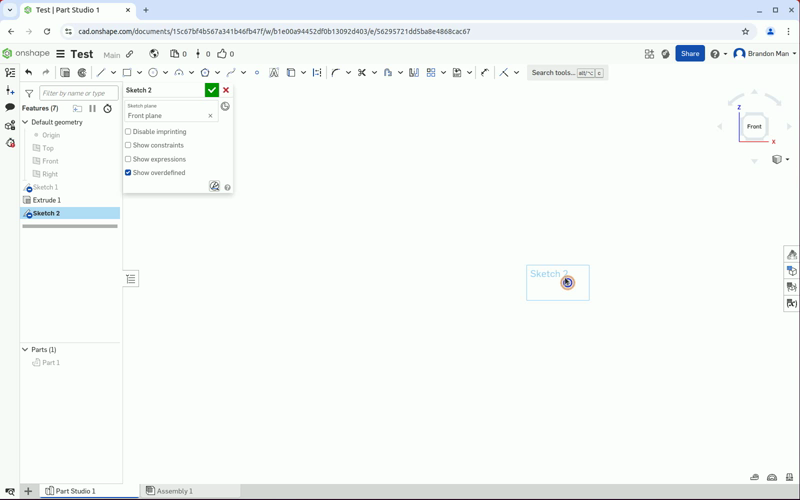
scroll(6)
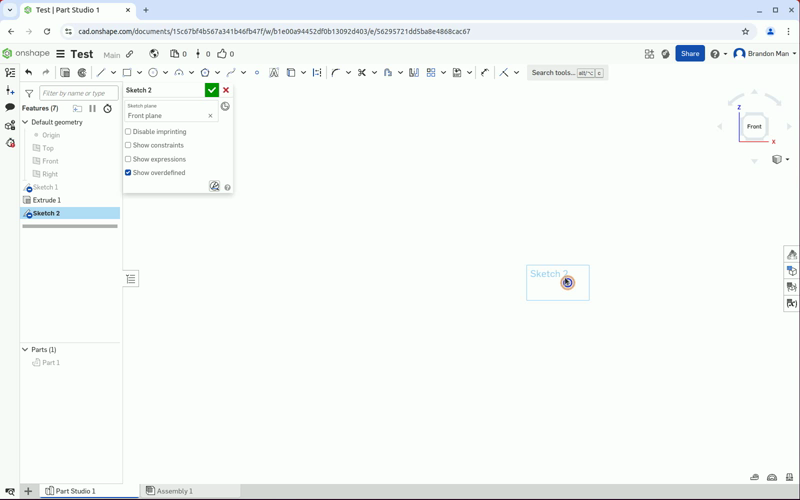
scroll(6)
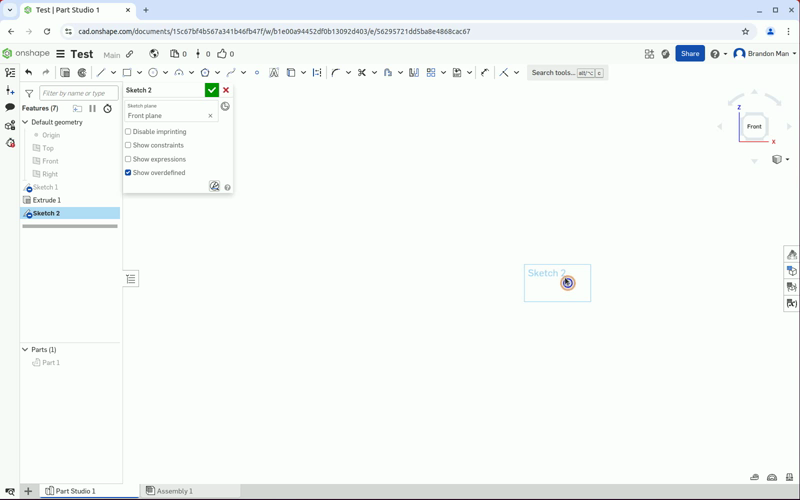
scroll(6)
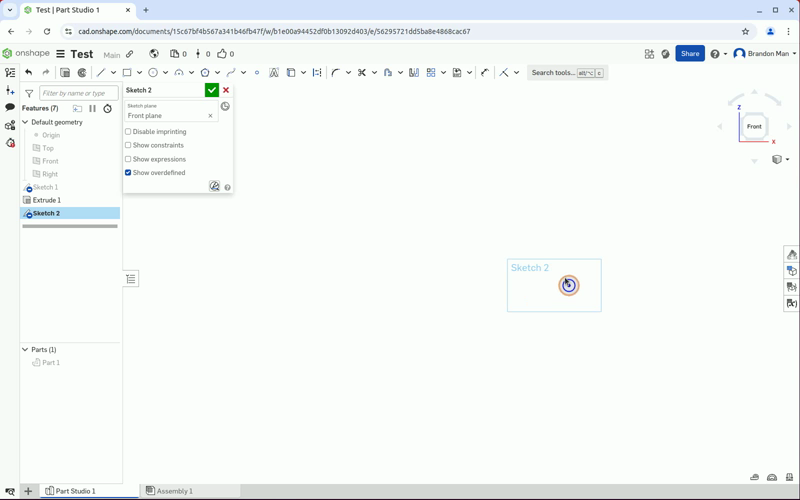
scroll(6)
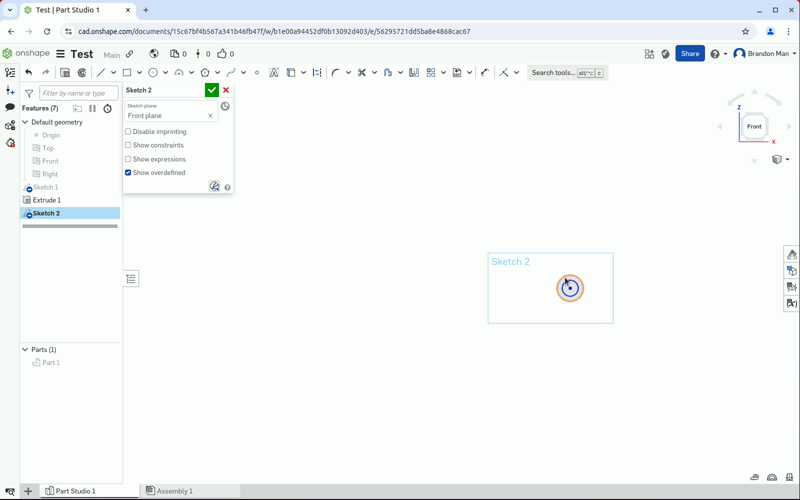
scroll(6)
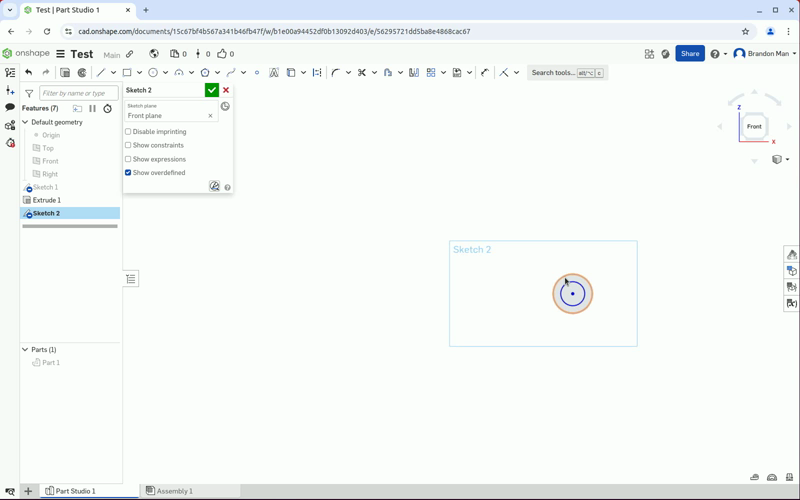
scroll(6)
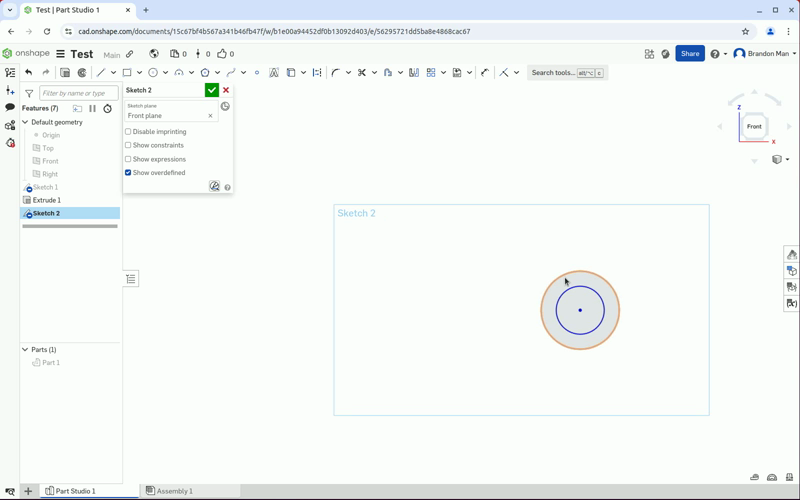
scroll(6)
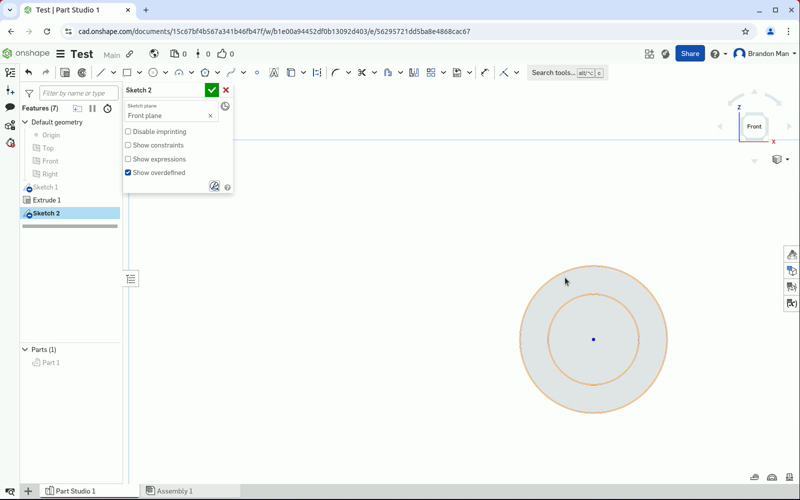
click(565, 277)
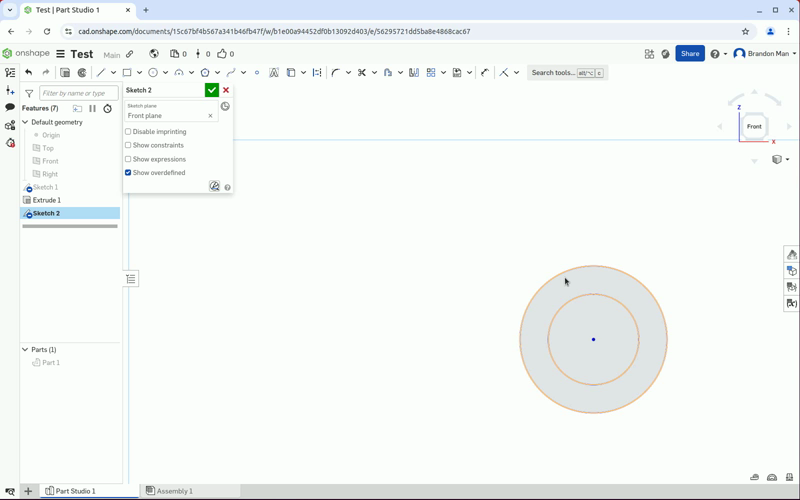
scroll(-6)
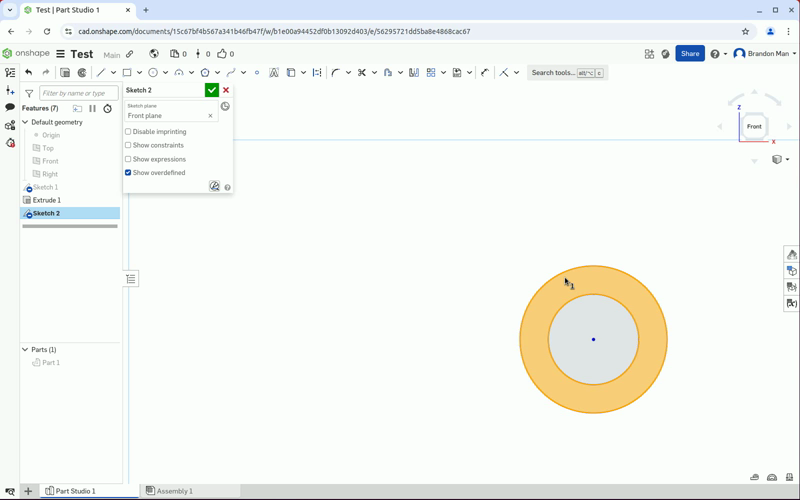
scroll(-6)
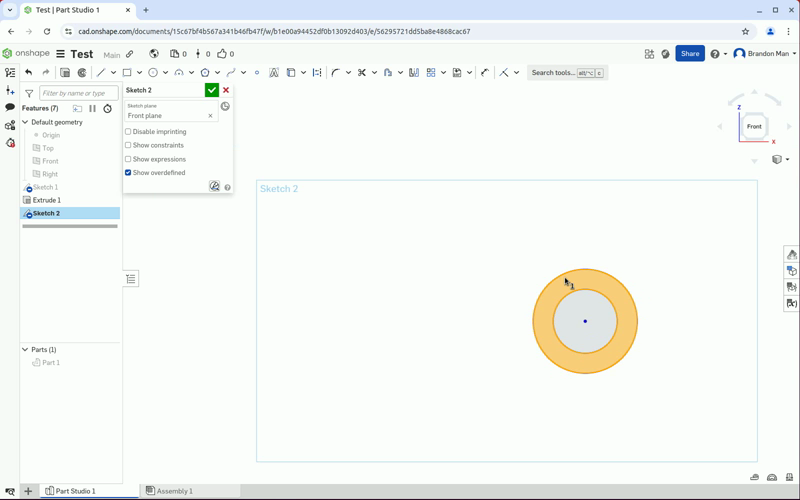
scroll(-6)
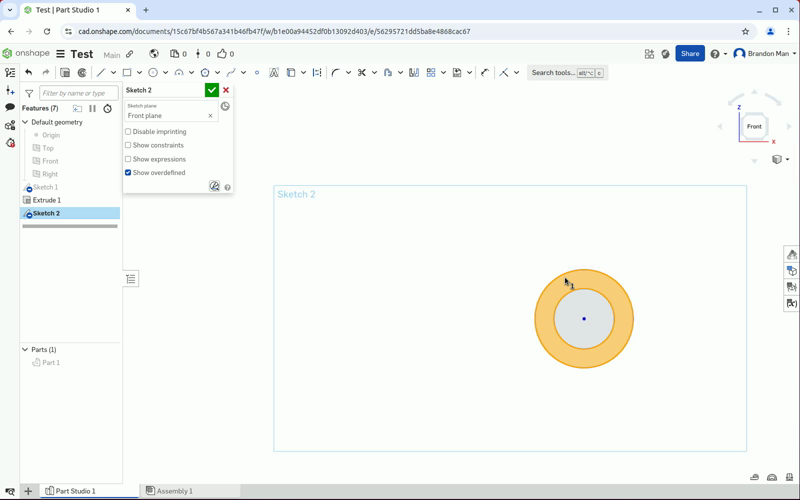
scroll(-6)
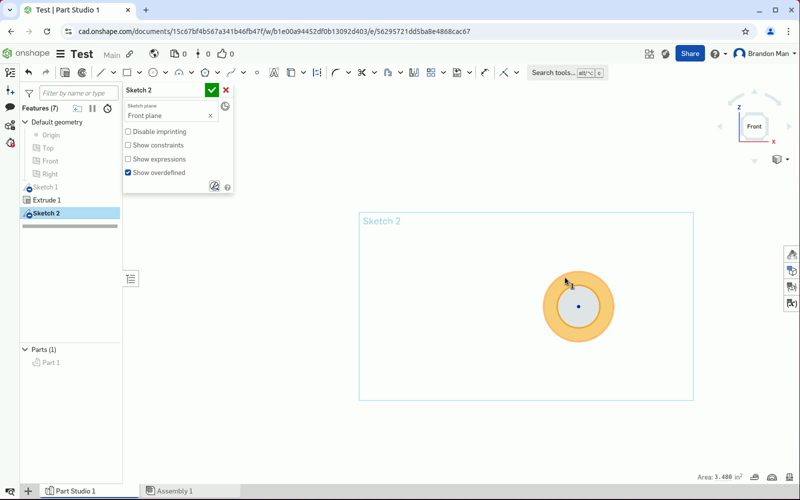
scroll(-6)
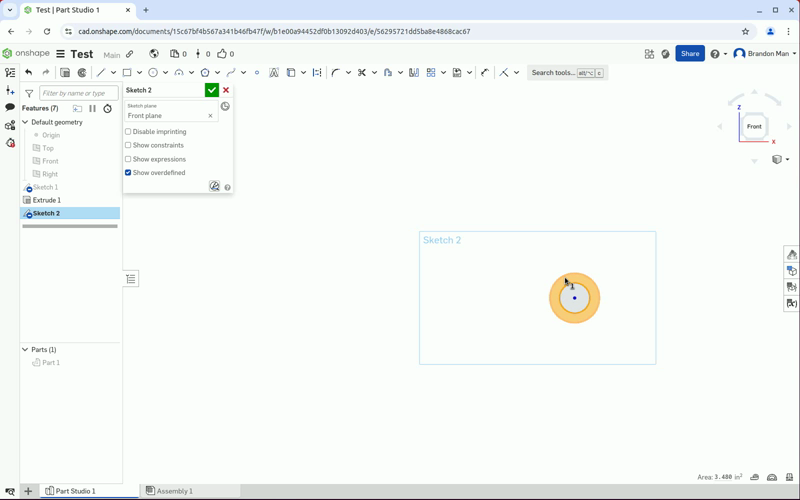
scroll(-6)
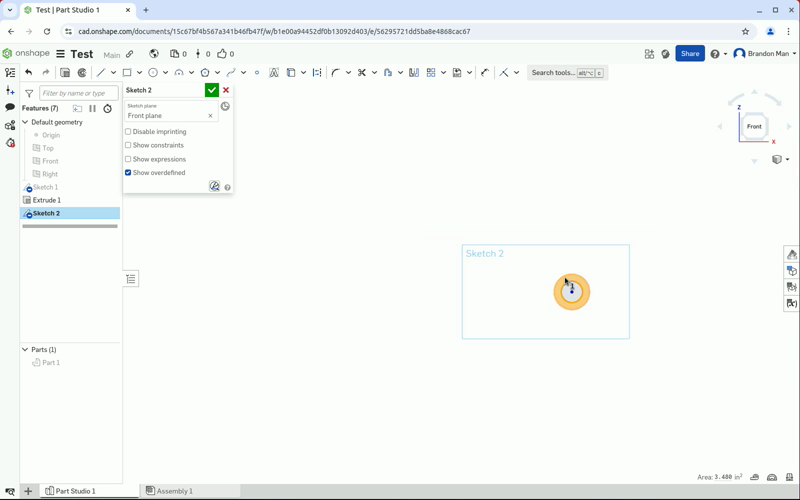
scroll(-6)
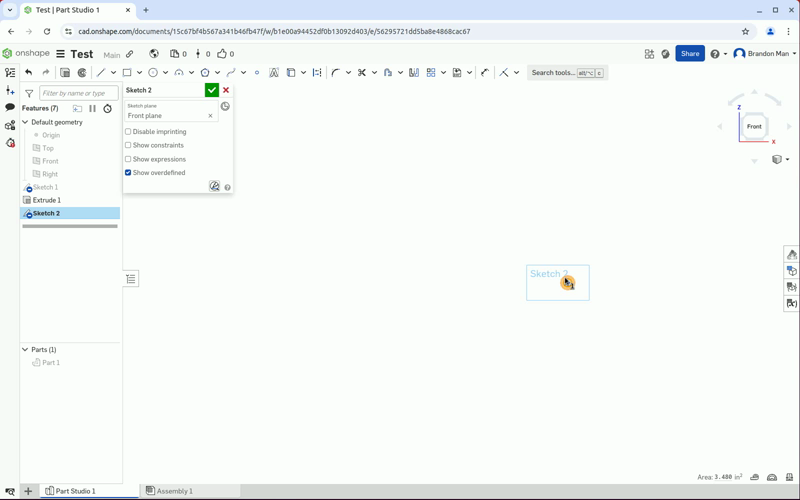
mouse_move(73, 352)
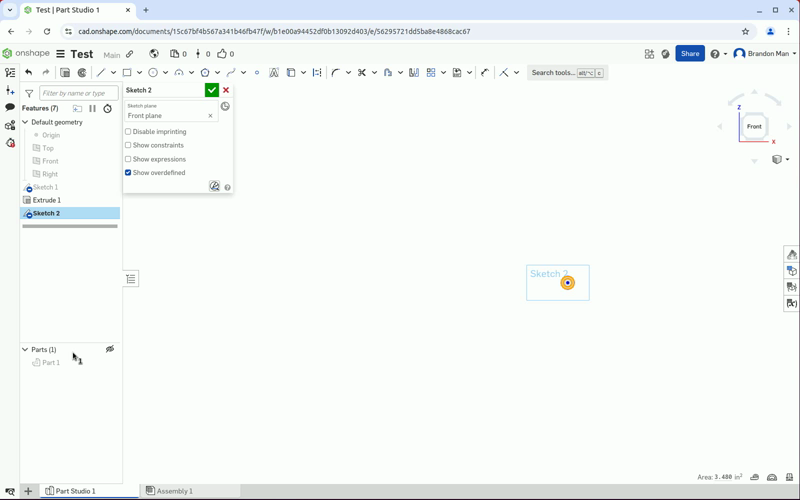
key(shift+y)
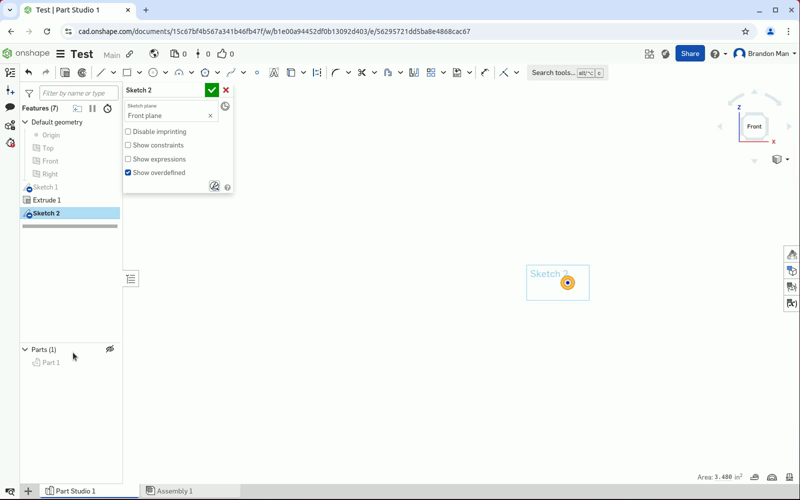
key(shift+e)
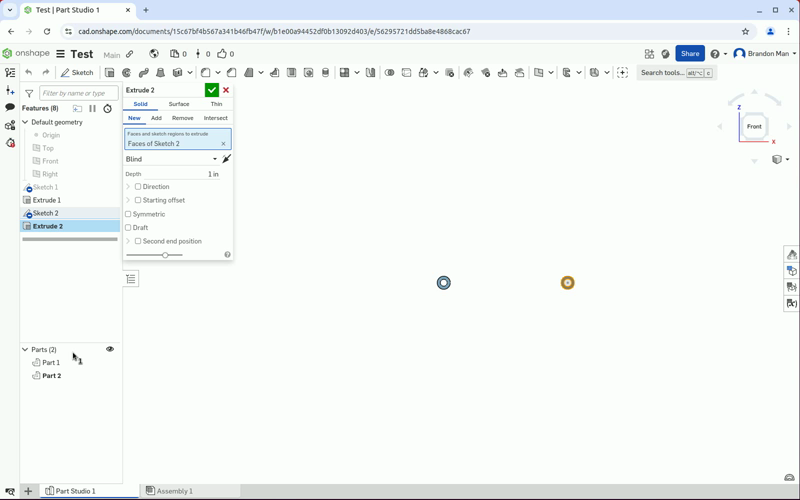
mouse_move(143, 106)
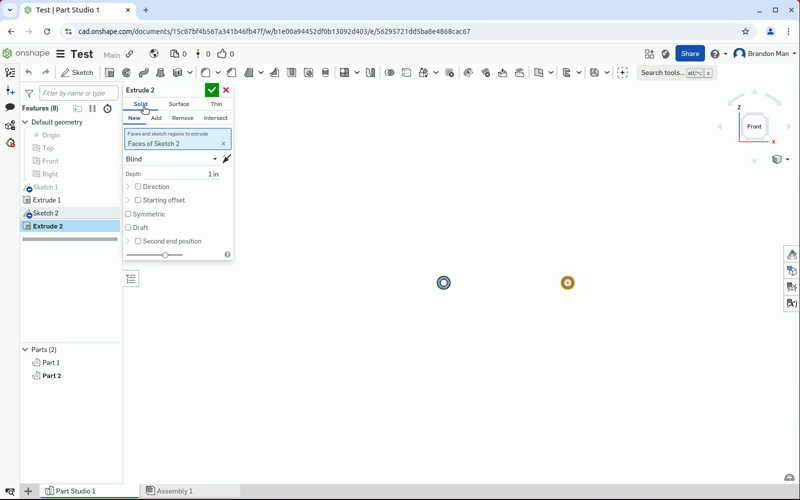
click(143, 106)
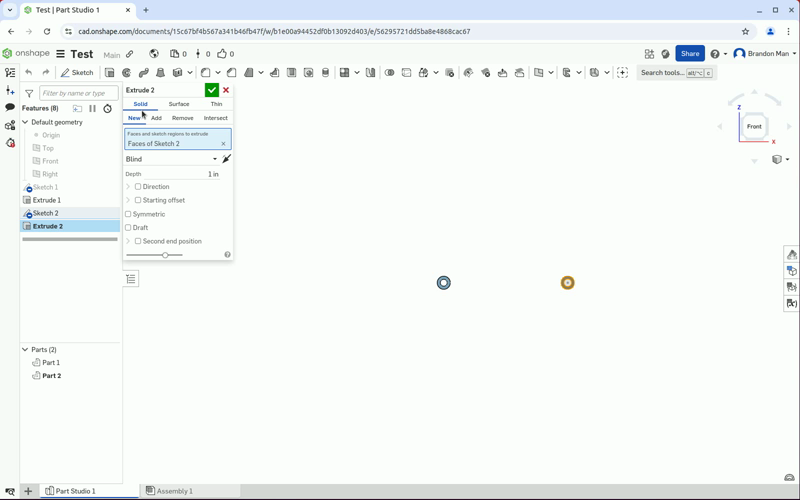
mouse_move(137, 120)
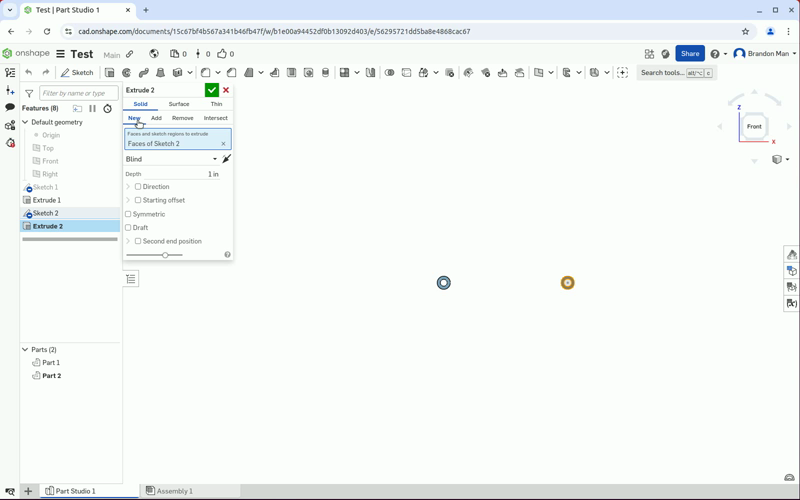
click(137, 120)
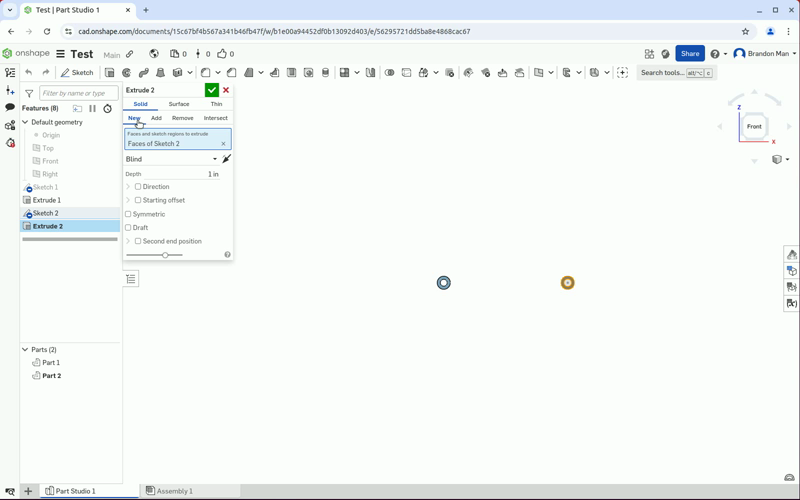
key(tab, 4)
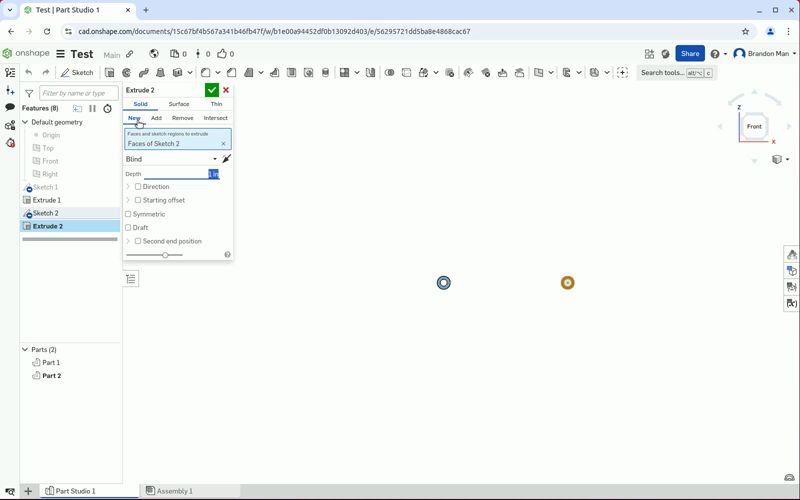
text(1.444)
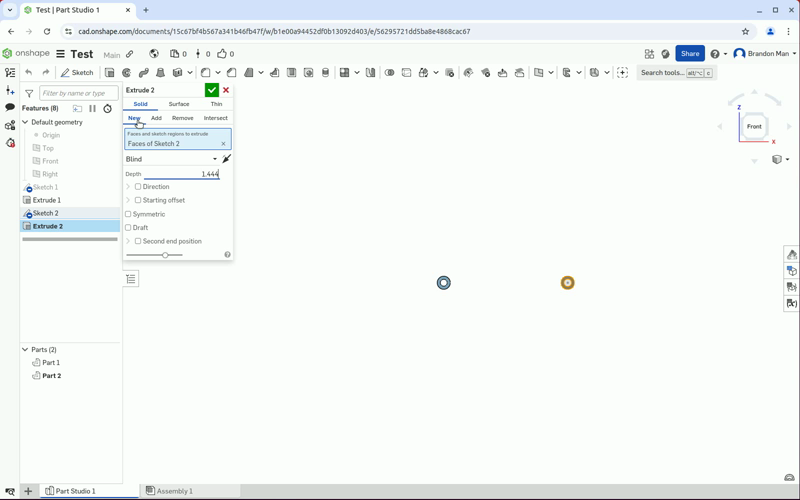
key(enter)
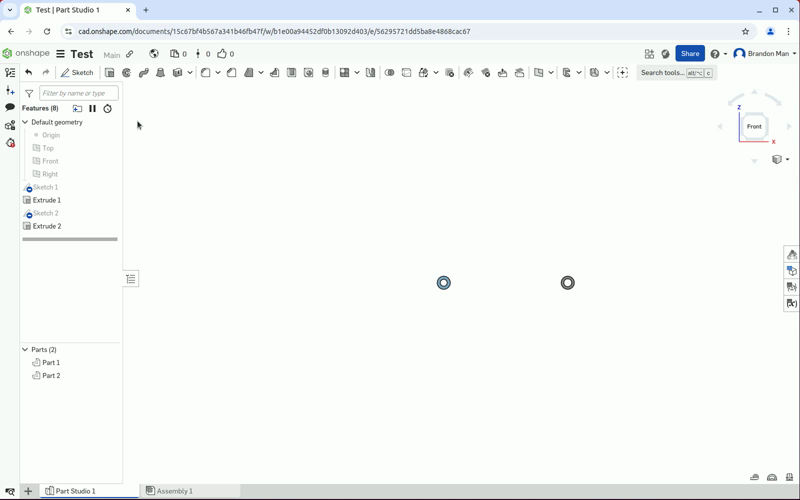
key(shift+h)
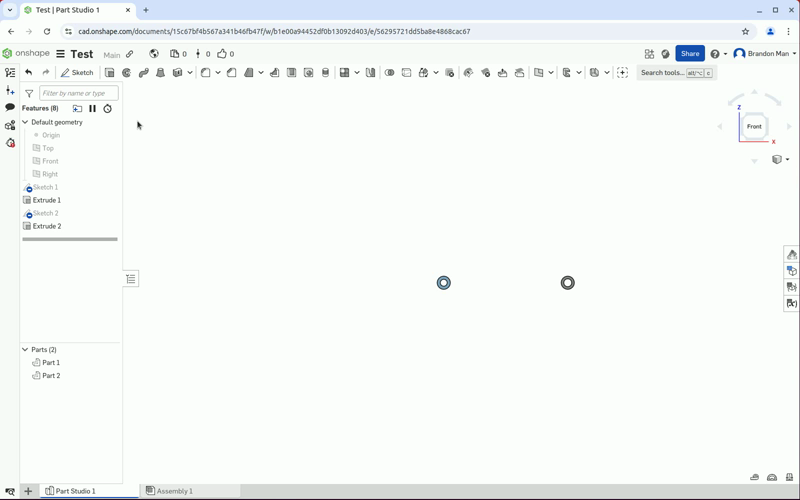
key(shift+h)
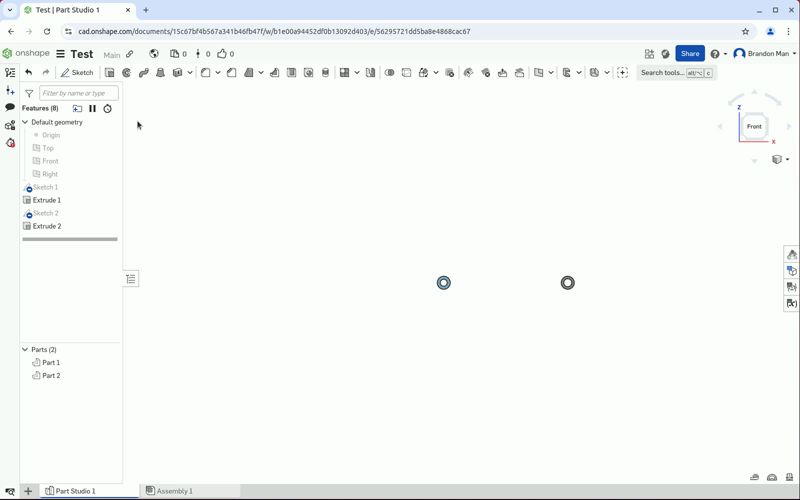
mouse_move(73, 189)
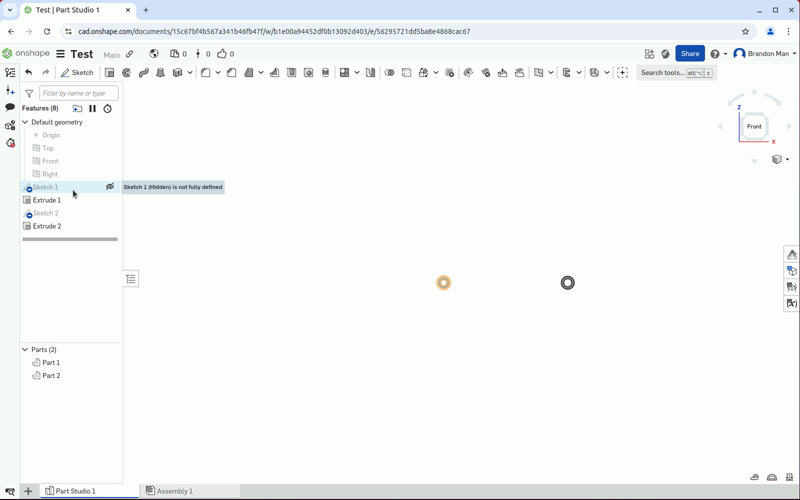
click(73, 189)
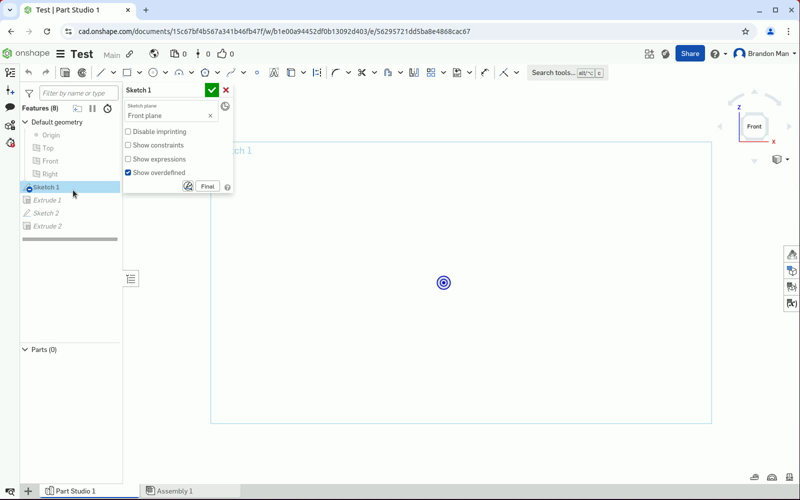
mouse_move(229, 92)
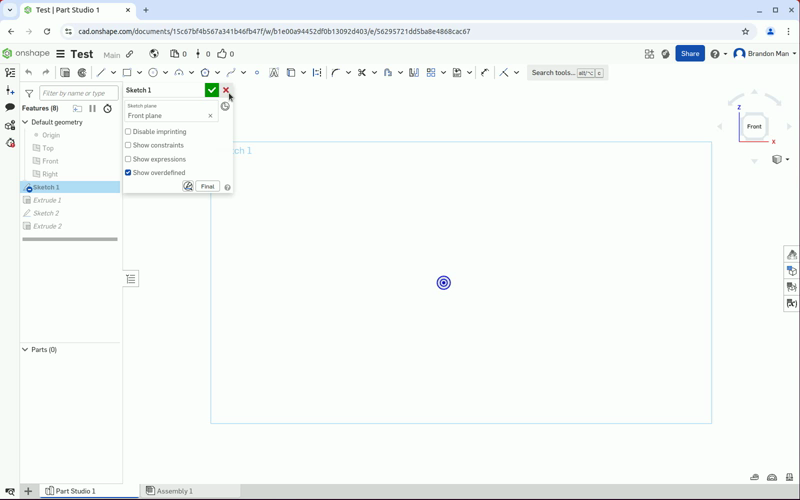
click(229, 92)
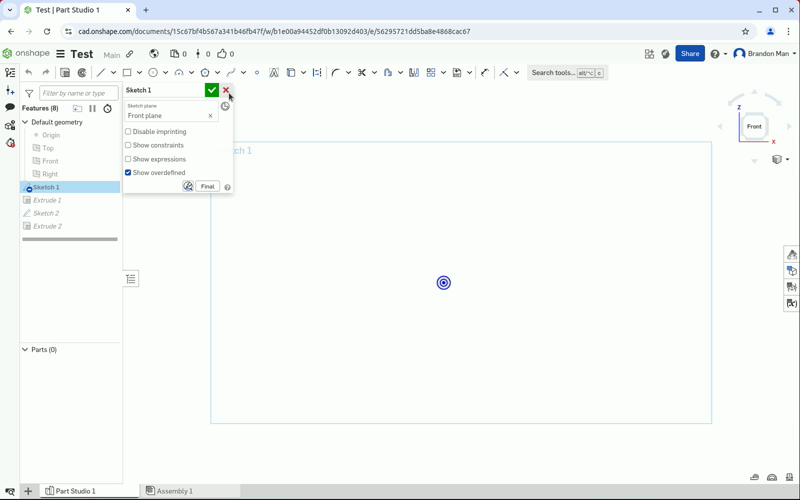
key(shift+s)
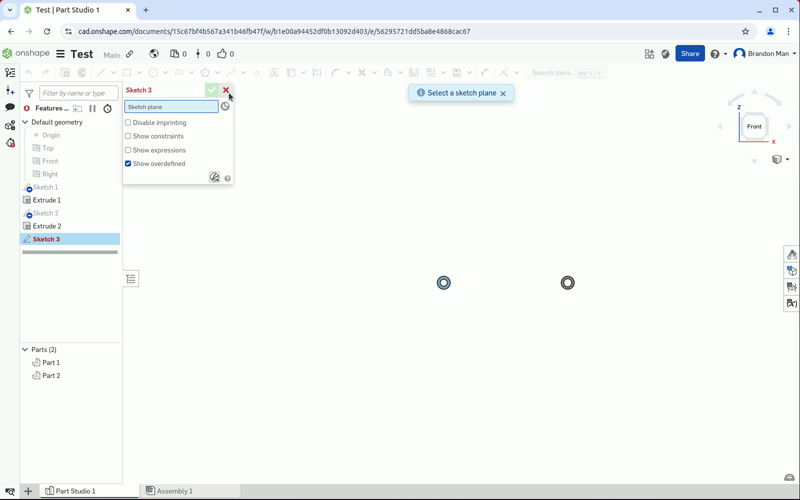
mouse_move(73, 163)
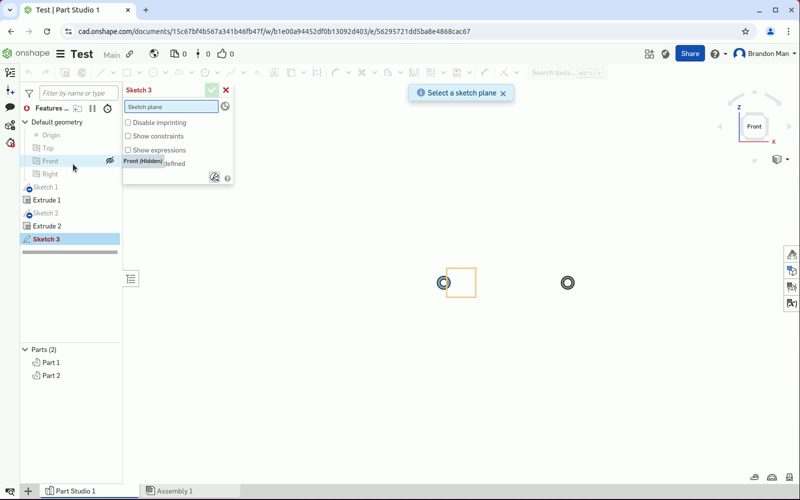
click(73, 163)
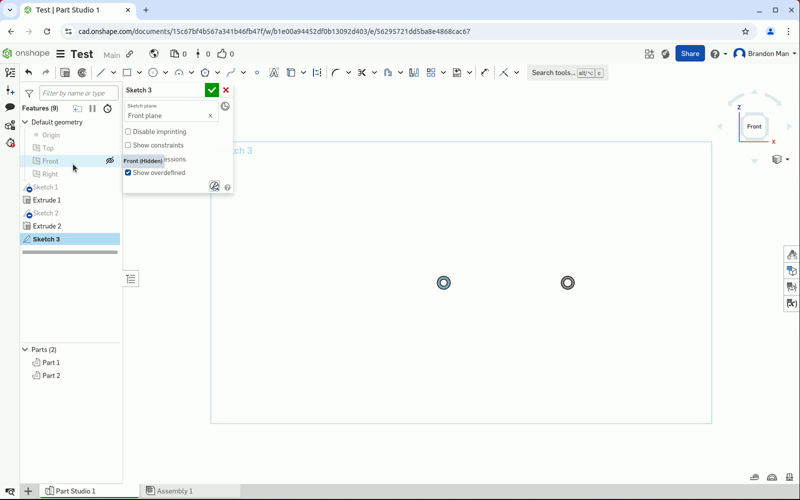
mouse_move(73, 352)
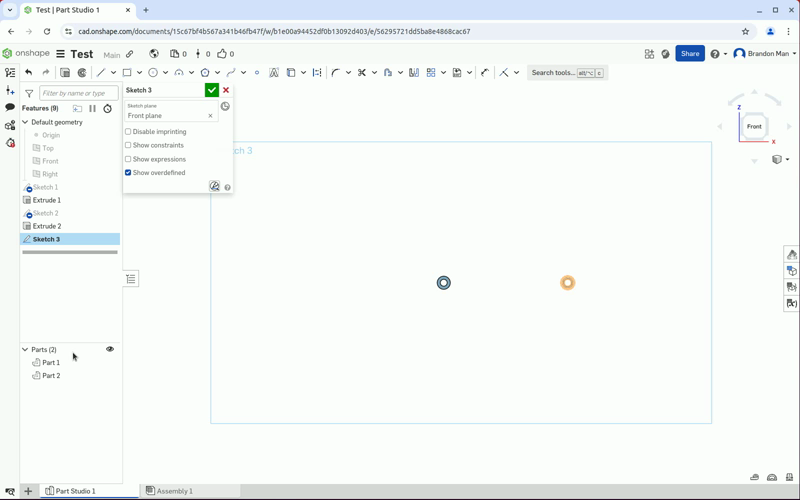
key(y)
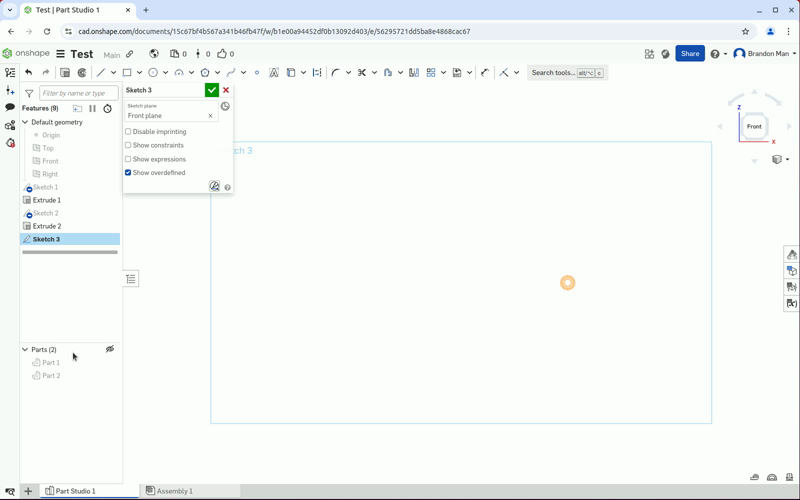
key(l)
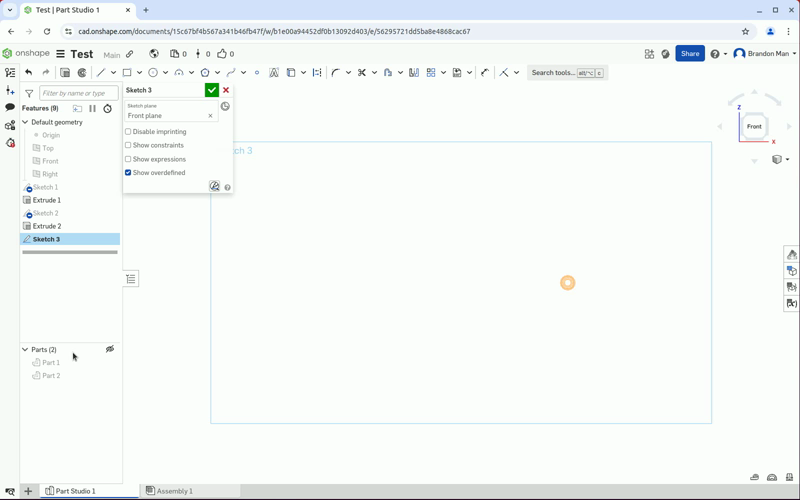
key_down(shift)
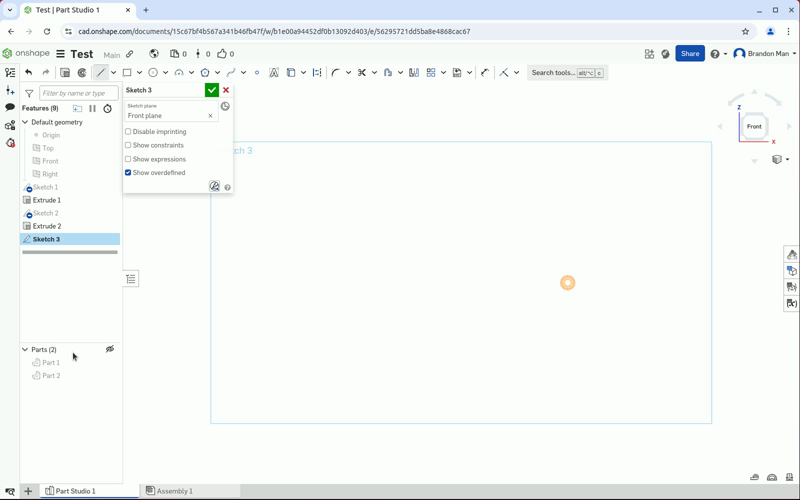
mouse_move(443, 288)
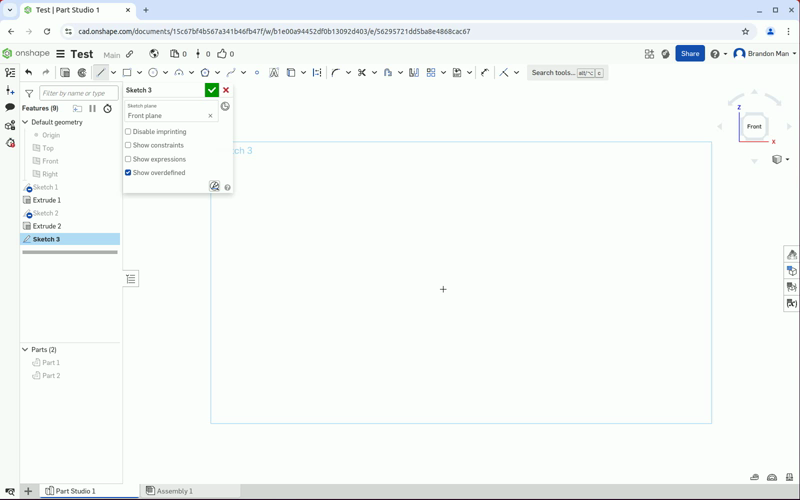
click(443, 288)
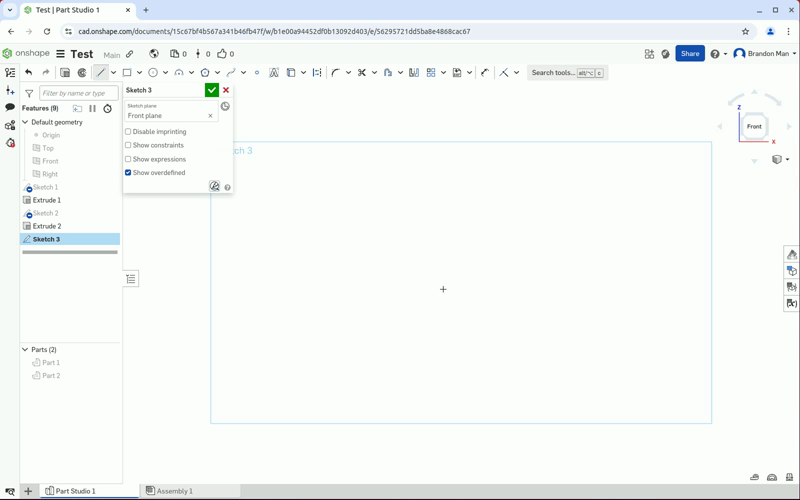
key_up(shift)
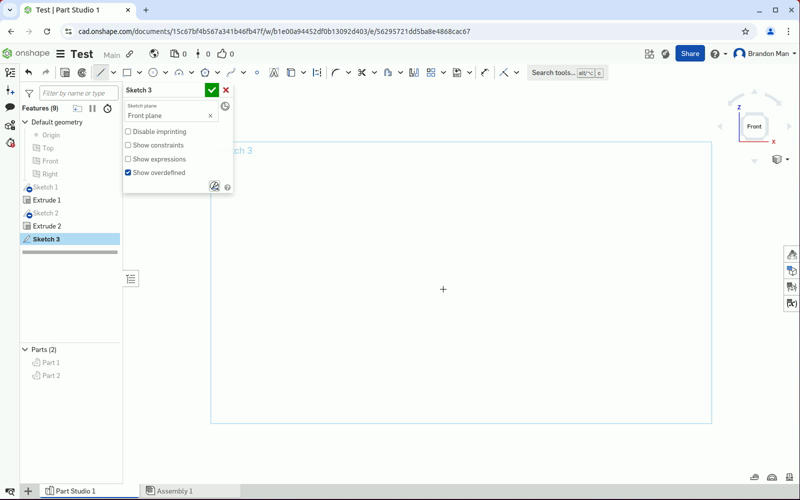
key_down(shift)
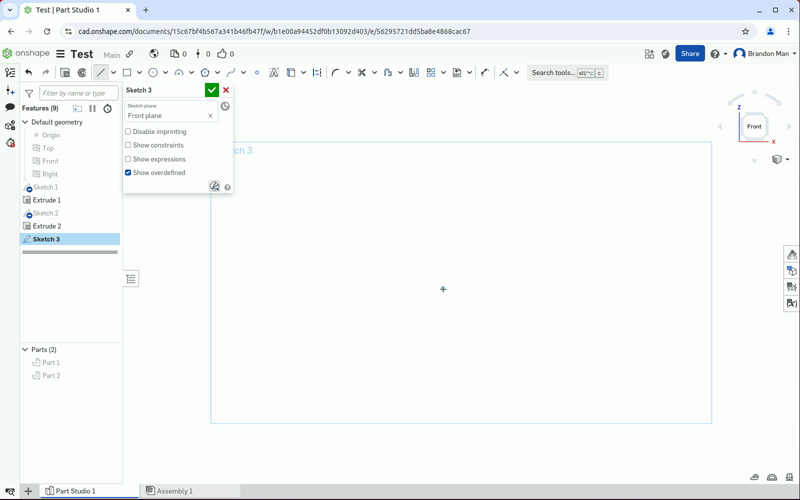
mouse_move(567, 288)
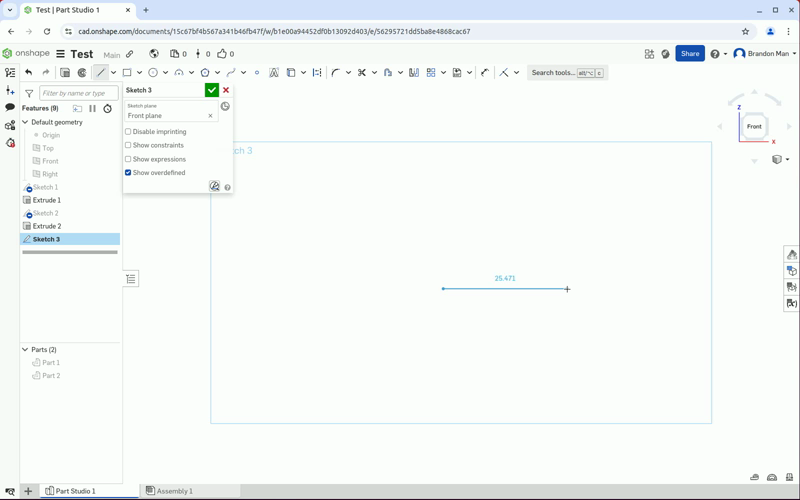
click(567, 288)
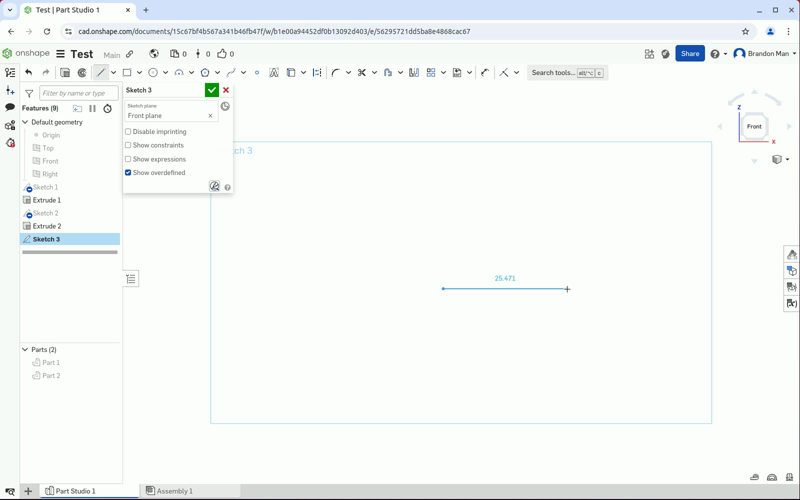
key_up(shift)
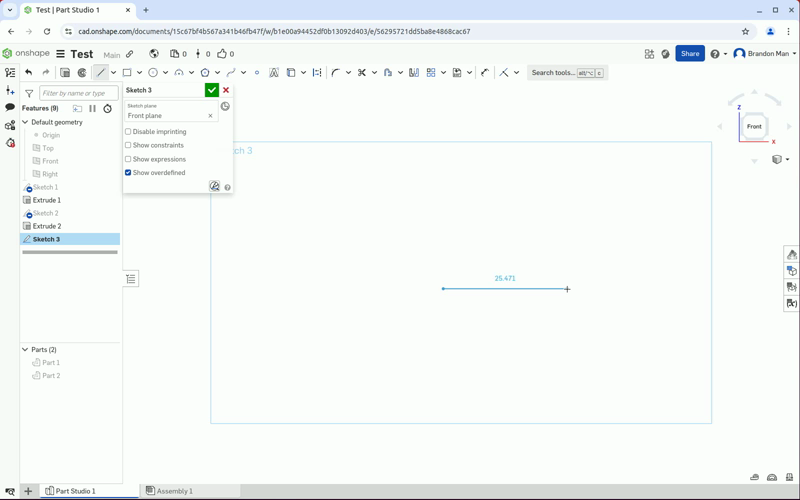
key(esc)
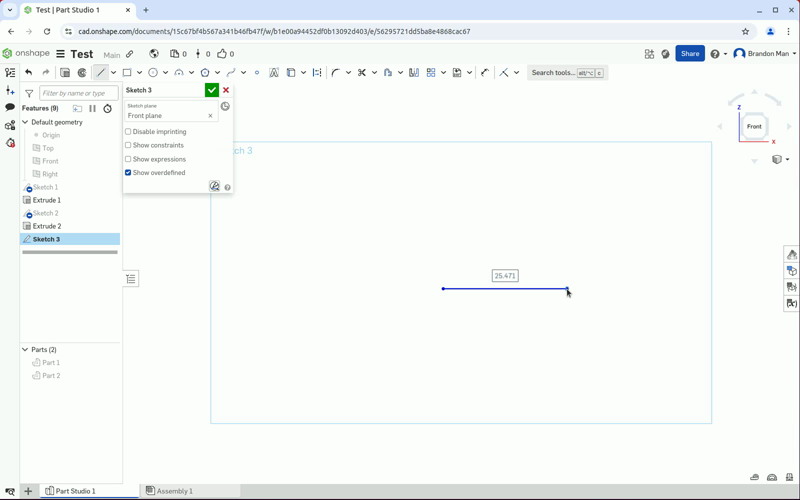
key(a)
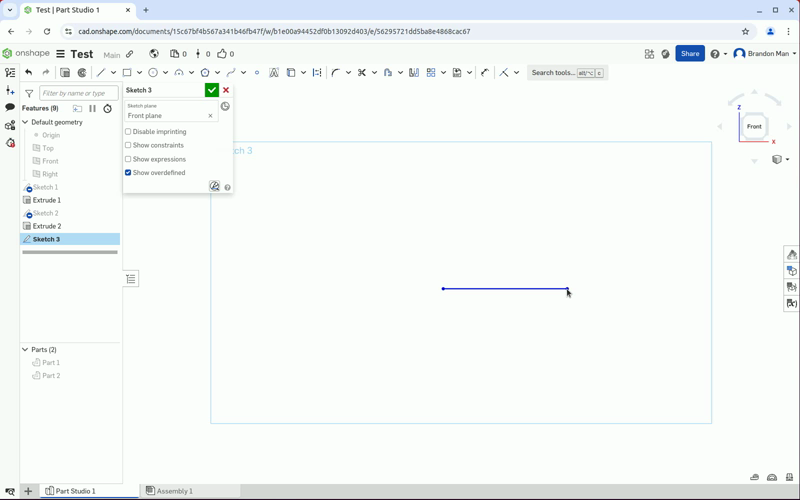
mouse_move(567, 288)
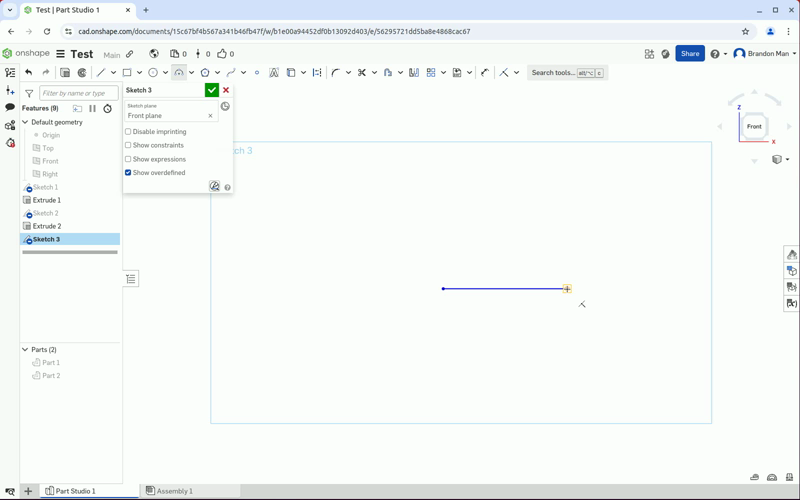
click(567, 288)
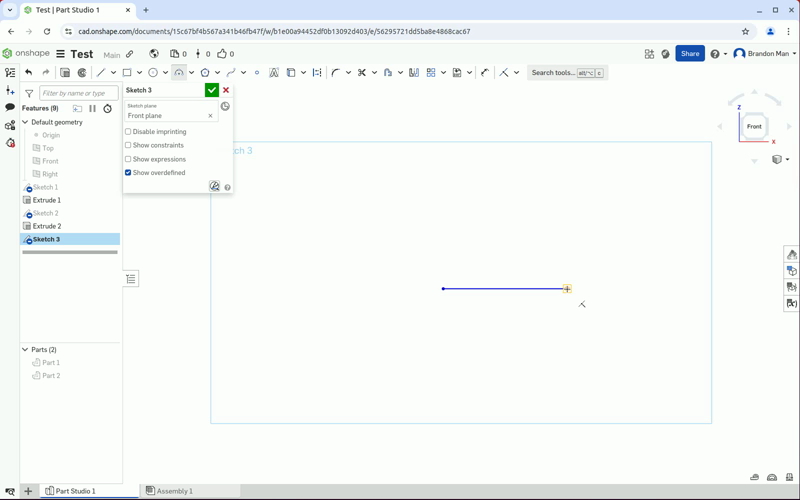
key_down(shift)
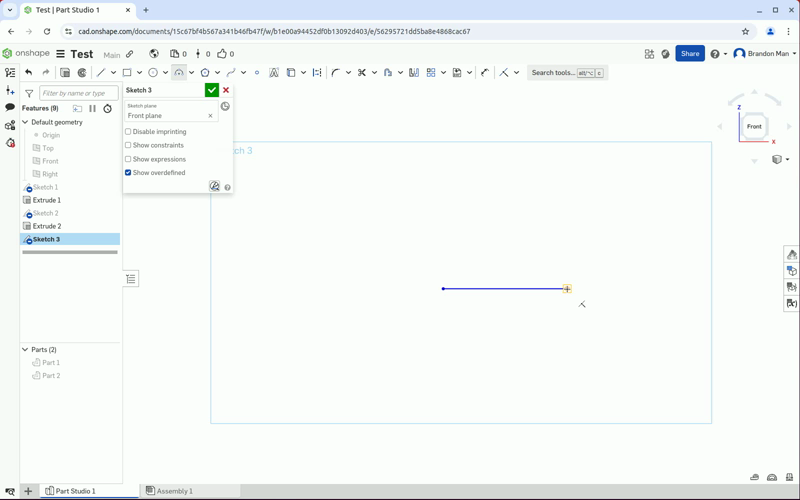
mouse_move(567, 276)
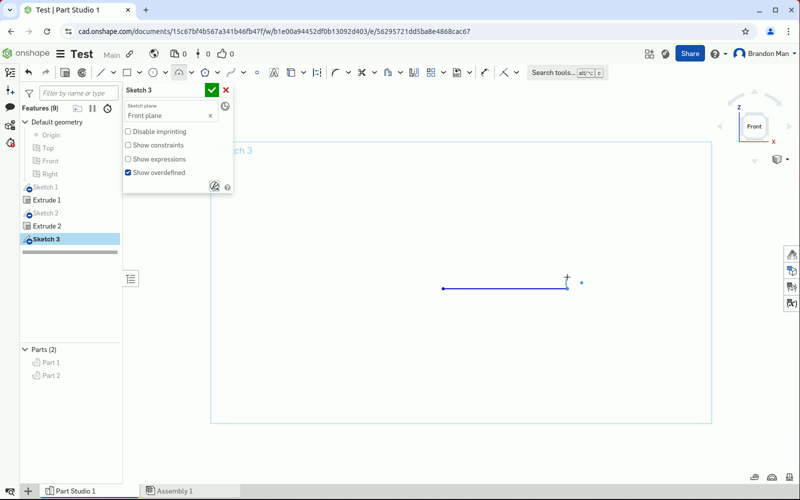
click(567, 276)
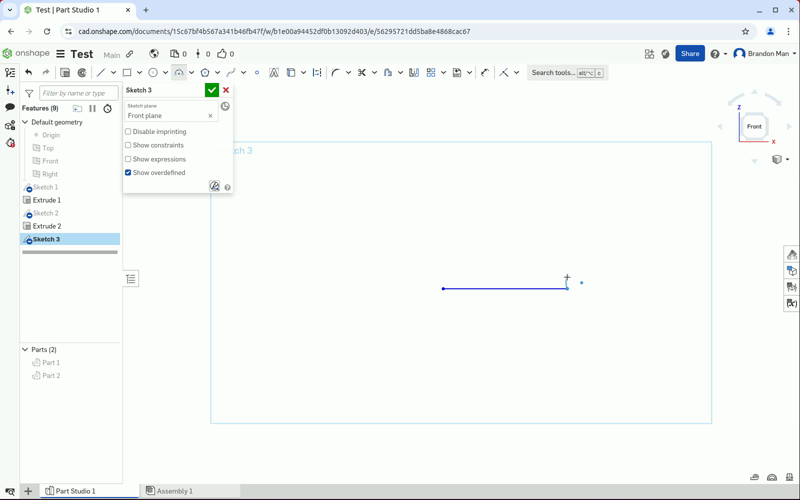
mouse_move(561, 282)
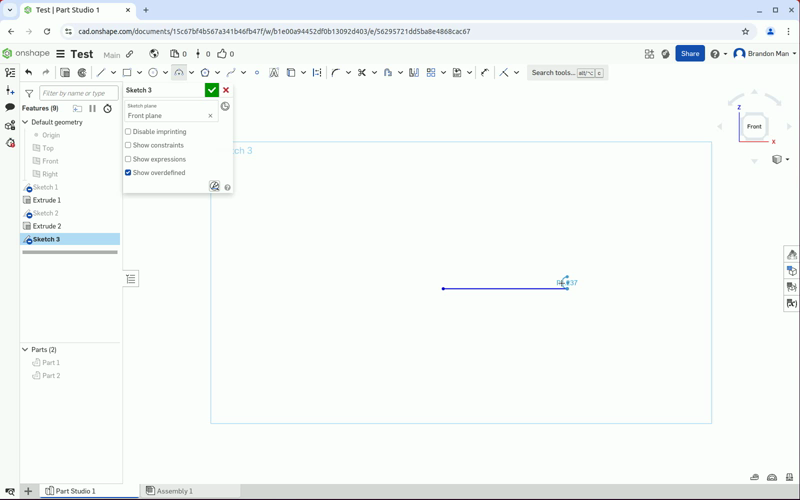
click(561, 282)
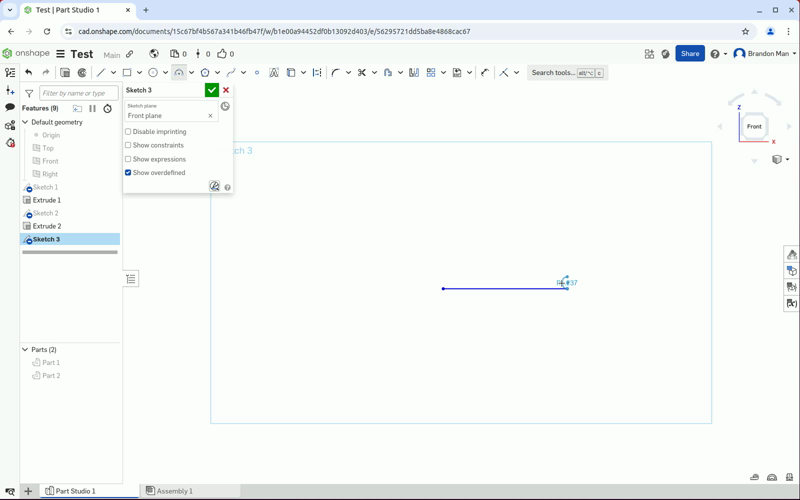
key_up(shift)
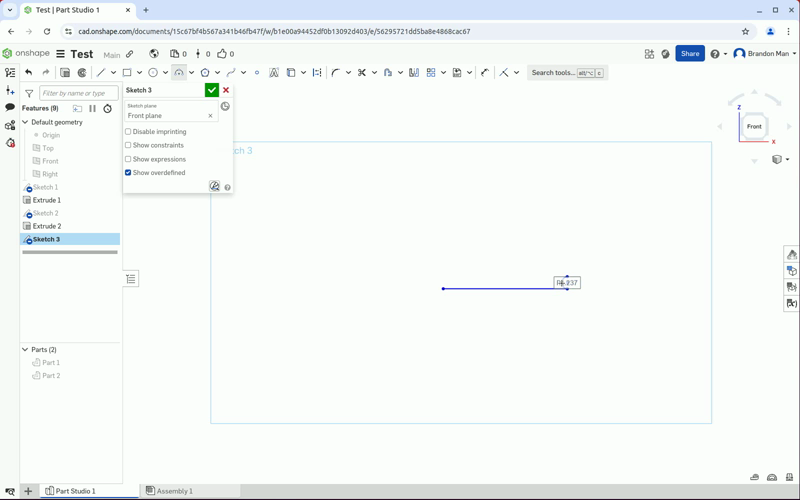
key(esc)
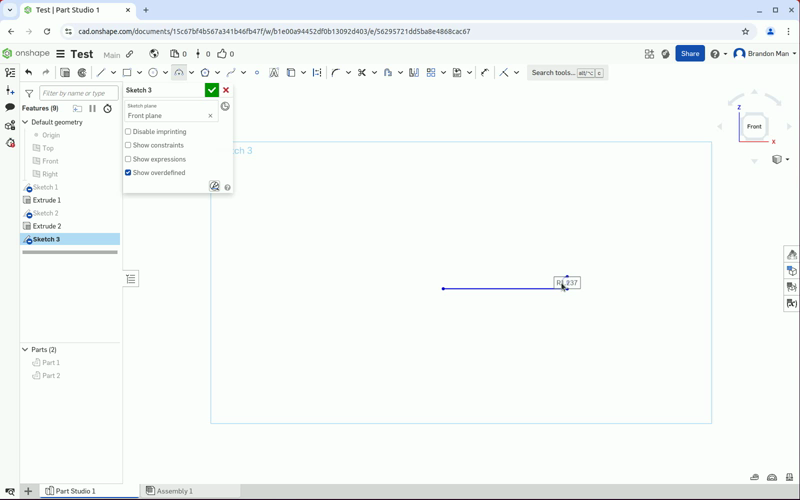
key(l)
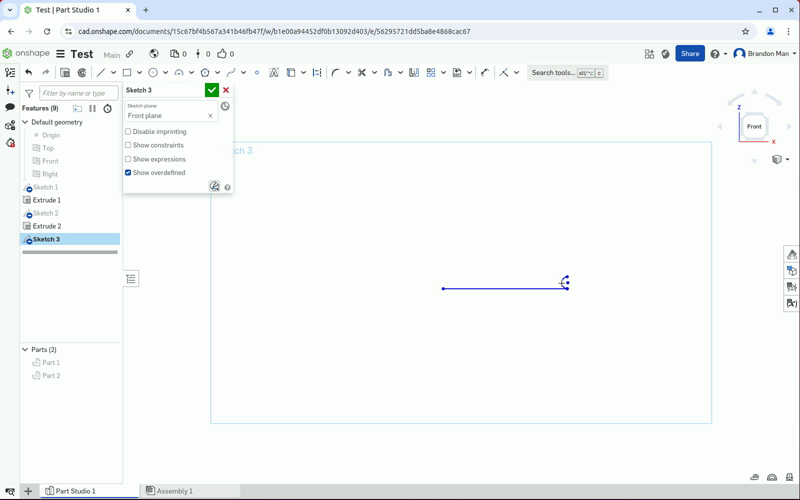
mouse_move(567, 276)
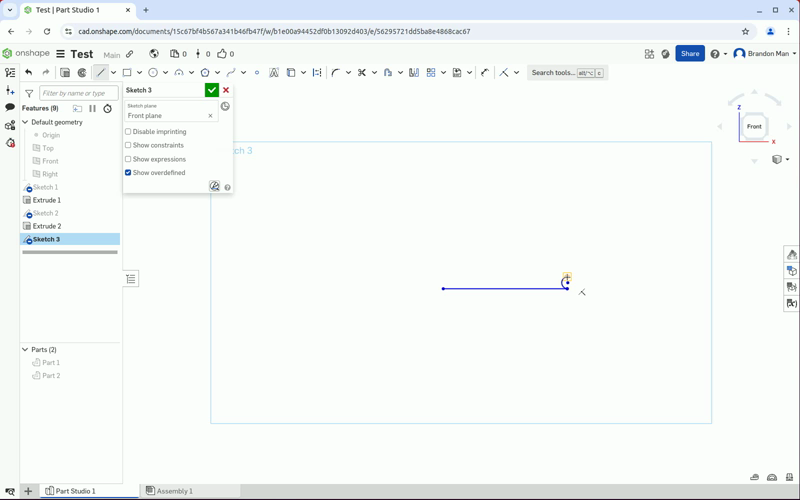
click(567, 276)
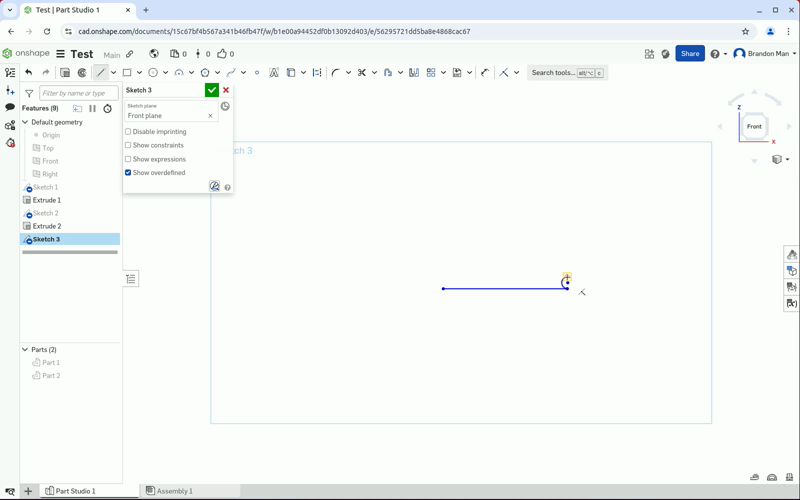
key_down(shift)
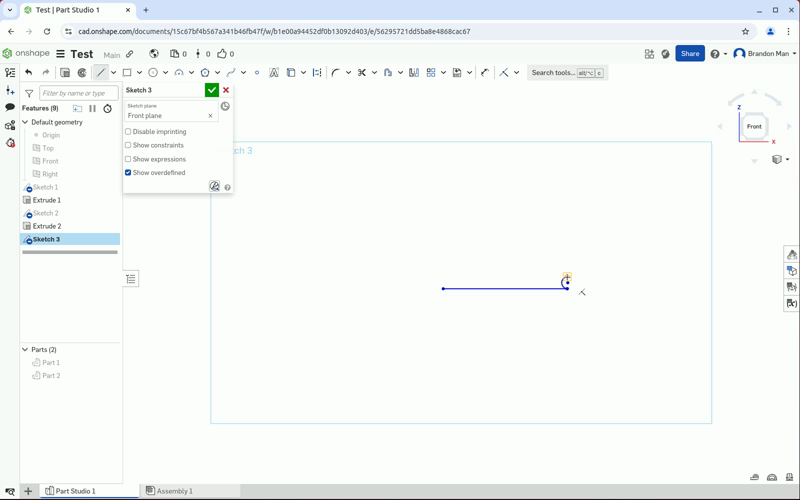
mouse_move(443, 276)
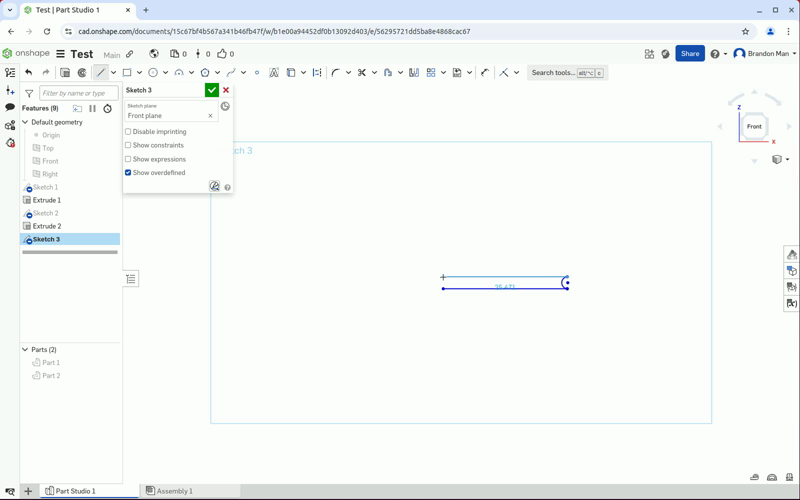
click(443, 276)
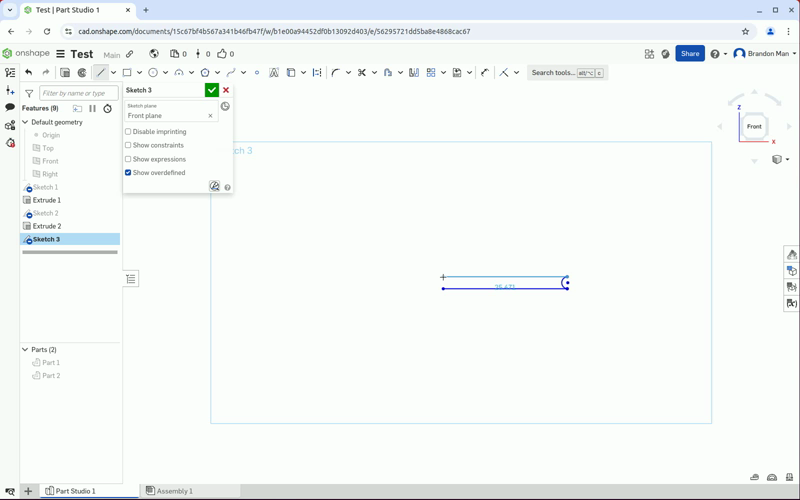
key_up(shift)
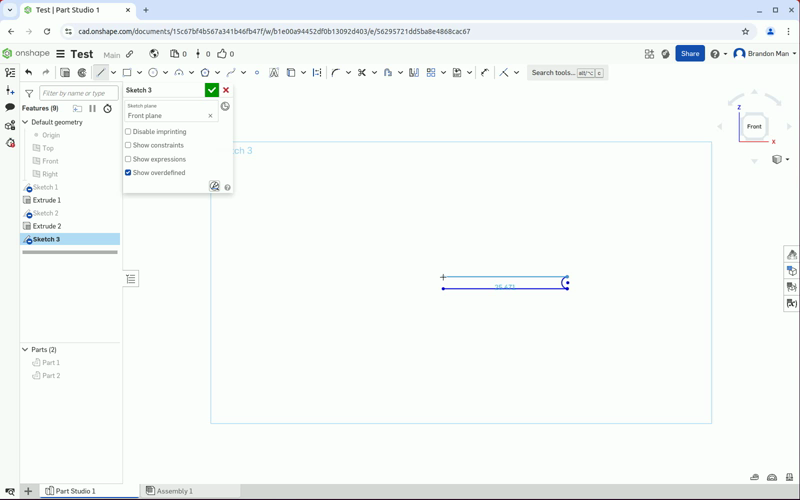
key(esc)
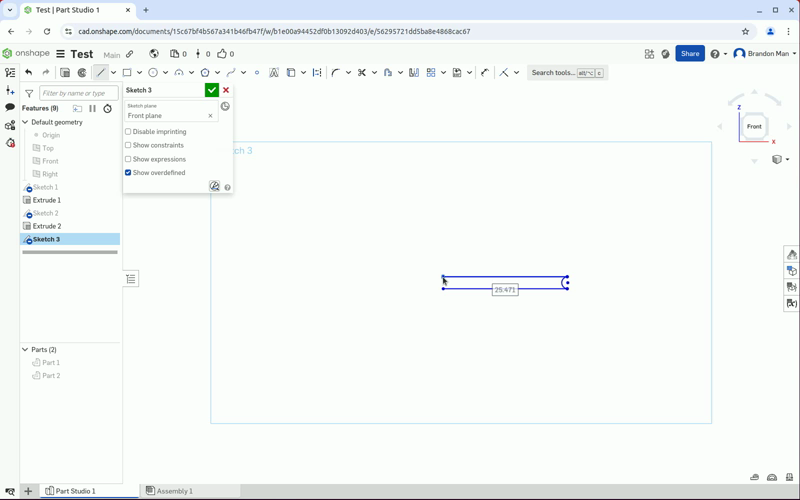
key(a)
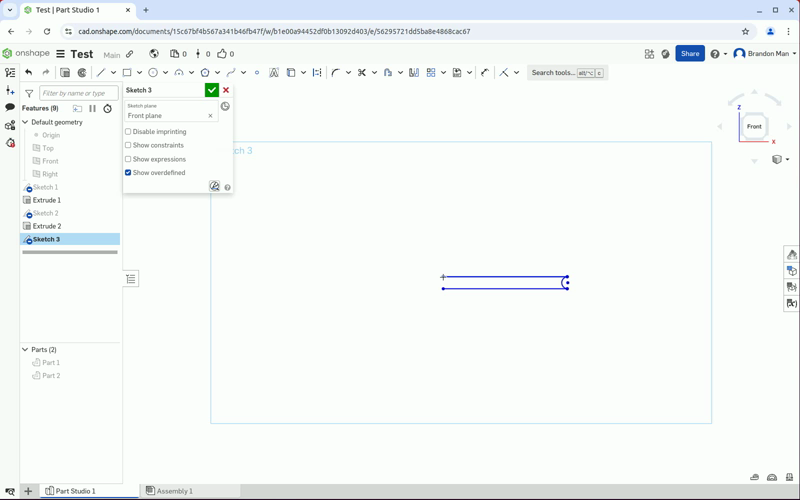
mouse_move(443, 276)
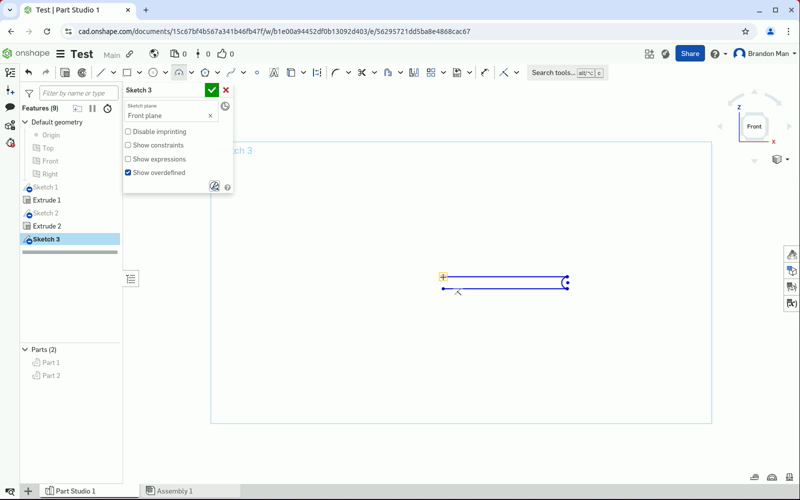
click(443, 276)
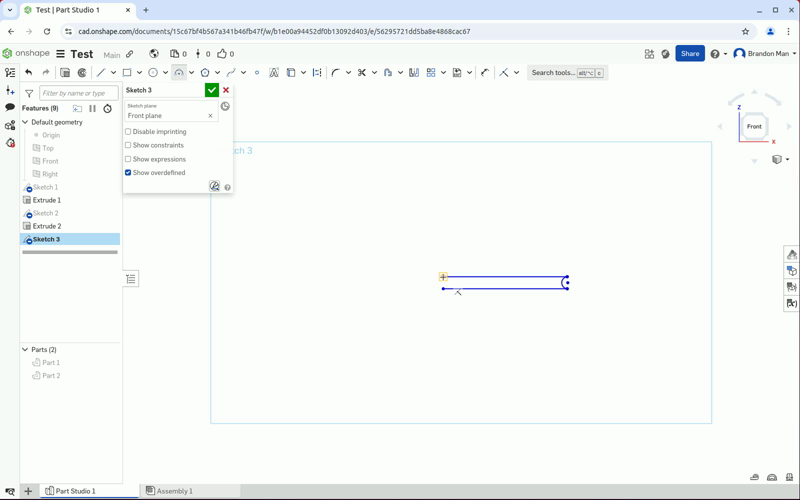
mouse_move(443, 288)
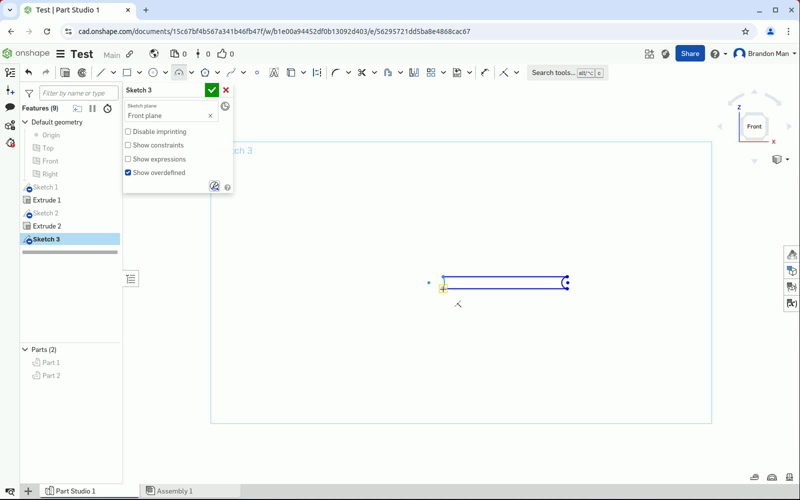
click(443, 288)
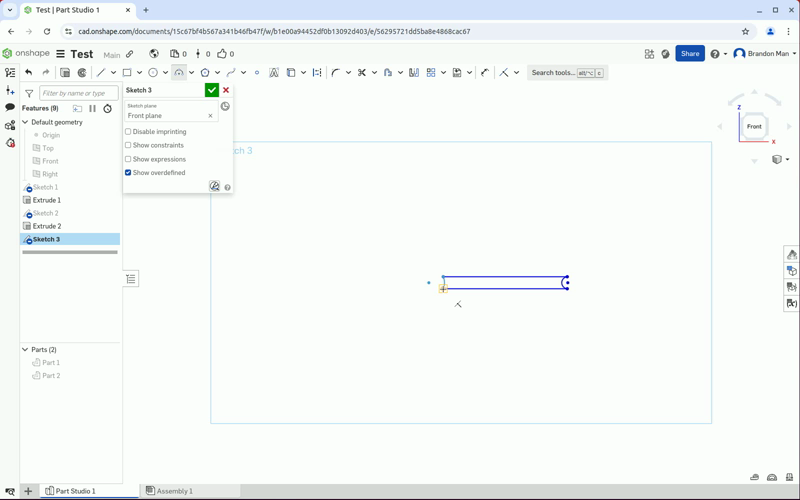
key_down(shift)
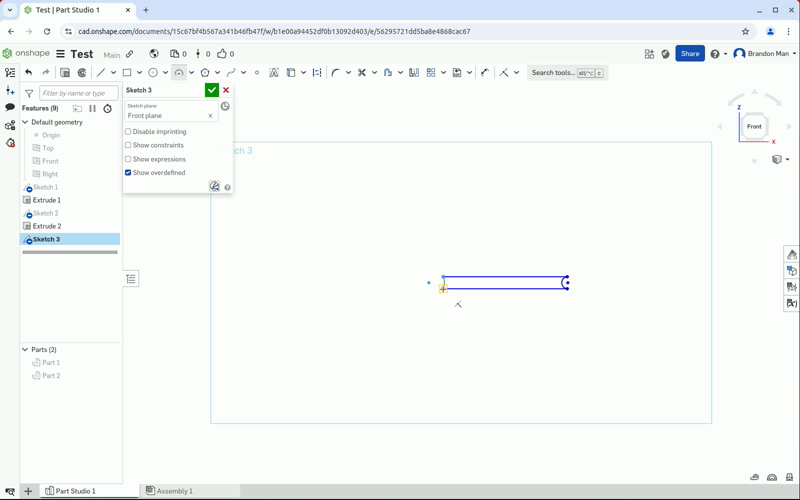
mouse_move(449, 282)
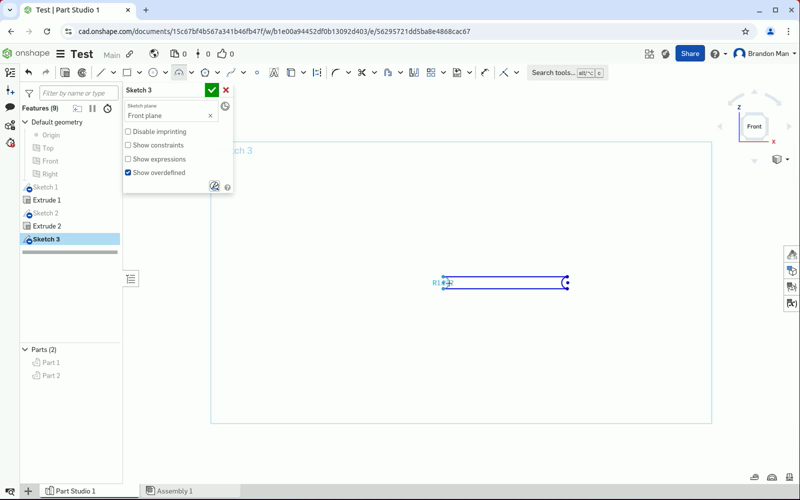
click(449, 282)
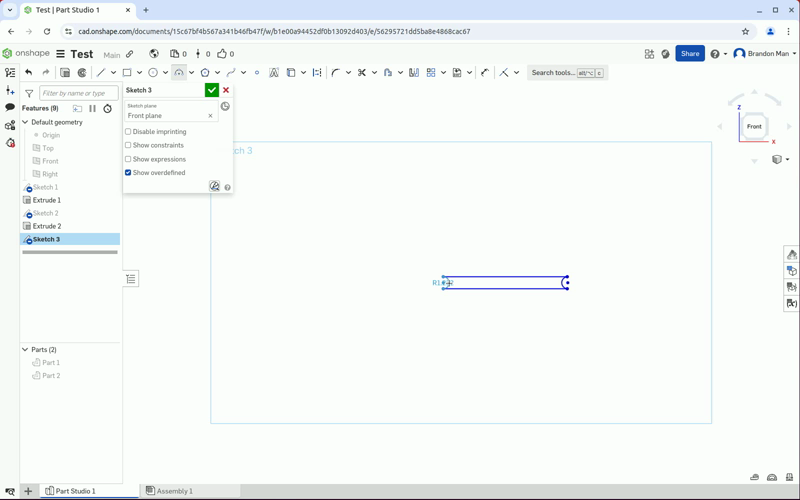
key_up(shift)
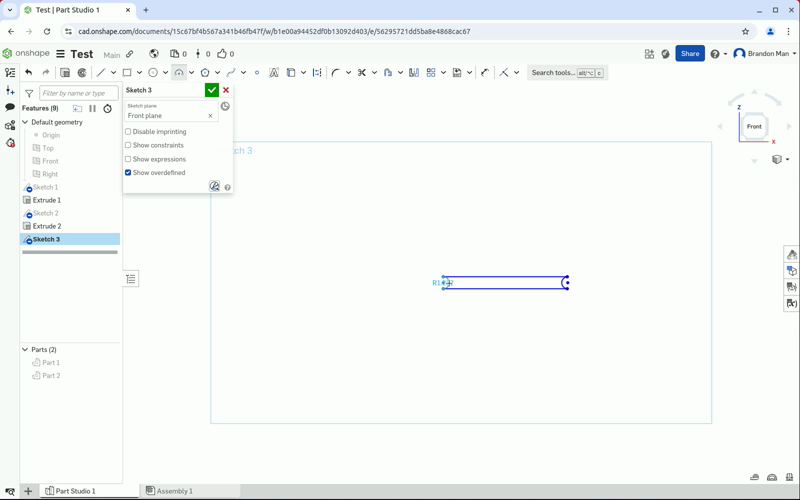
key(esc)
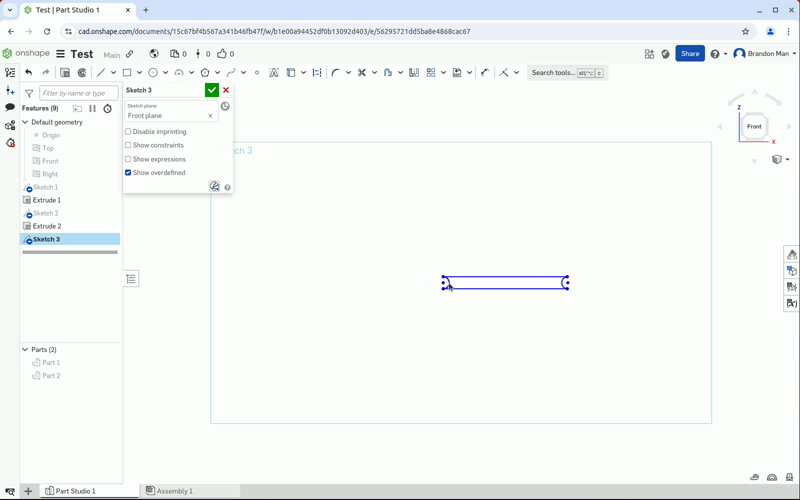
mouse_move(473, 284)
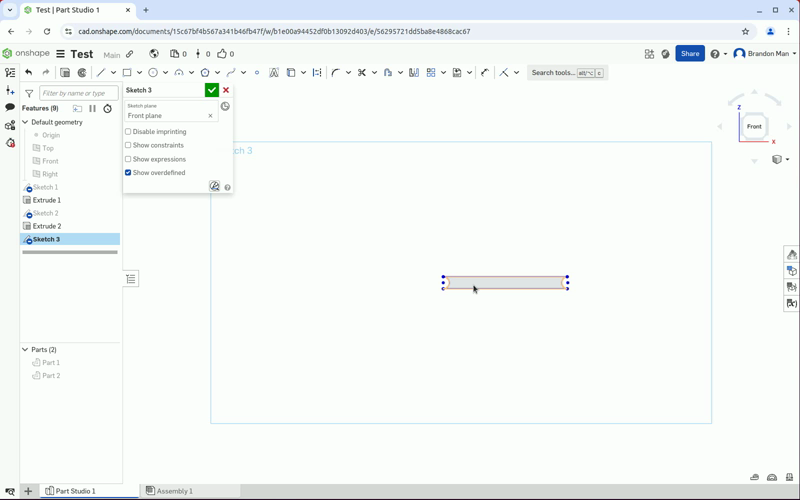
scroll(6)
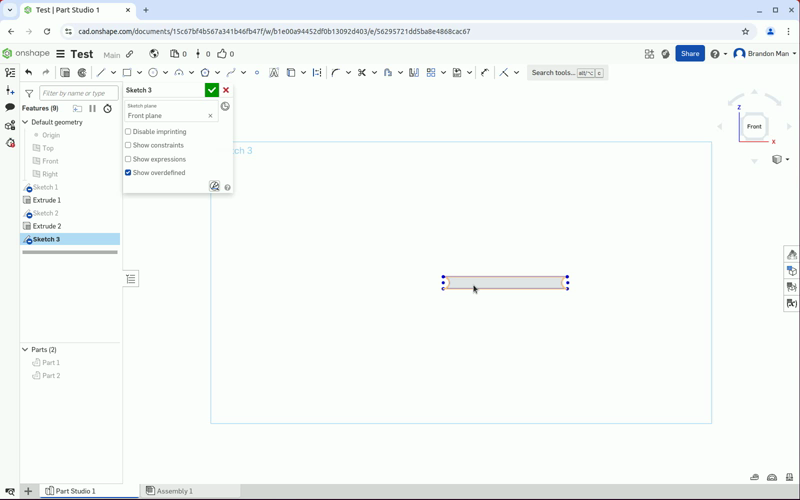
scroll(6)
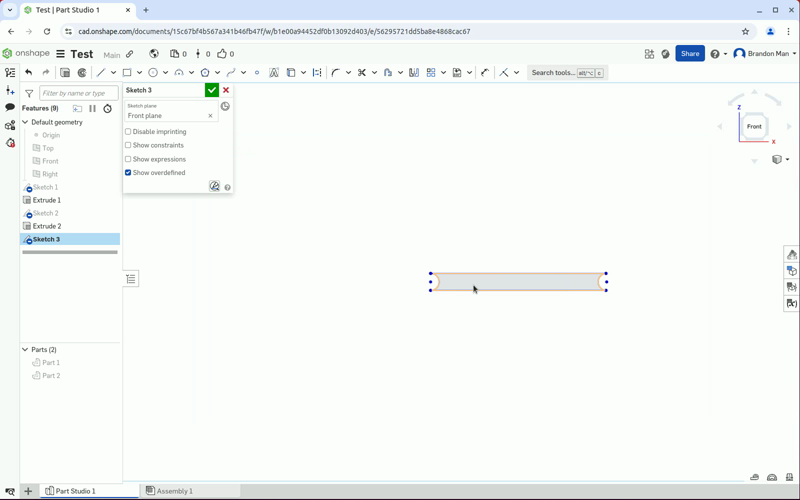
scroll(6)
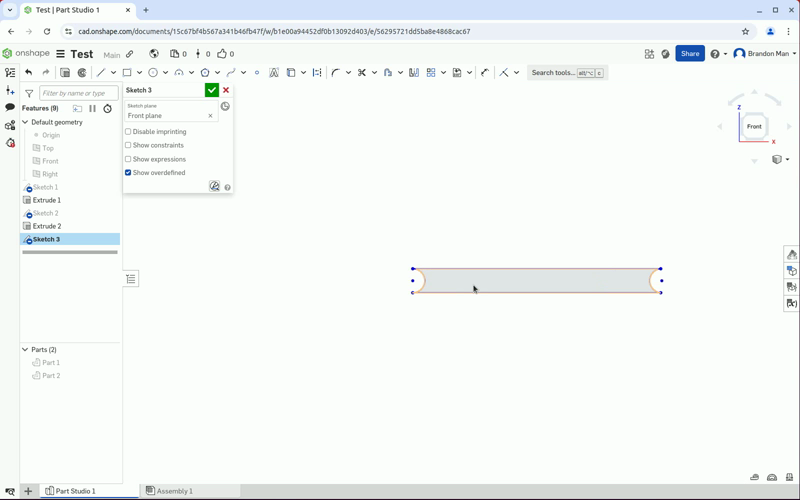
scroll(6)
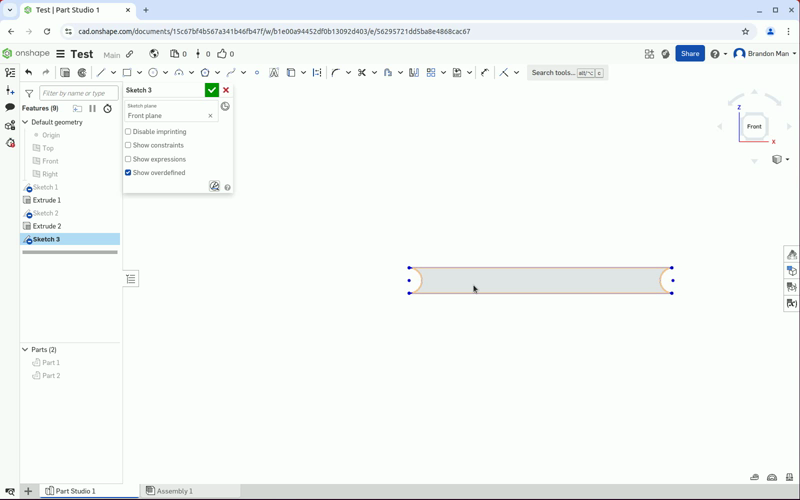
scroll(6)
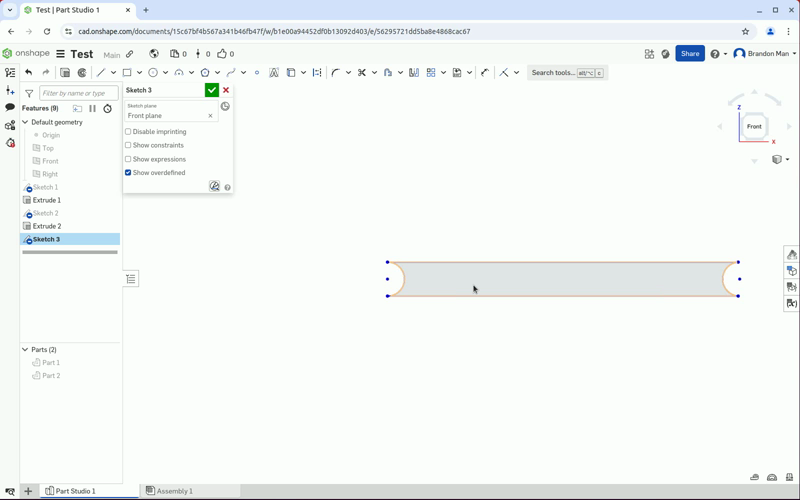
scroll(6)
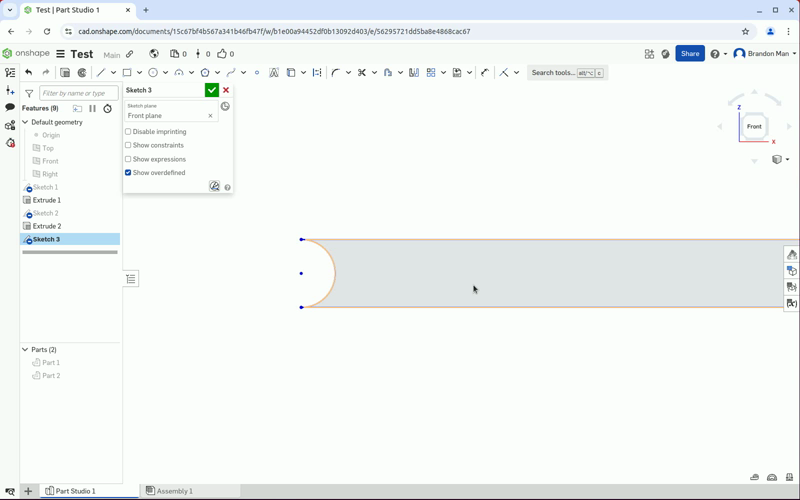
scroll(6)
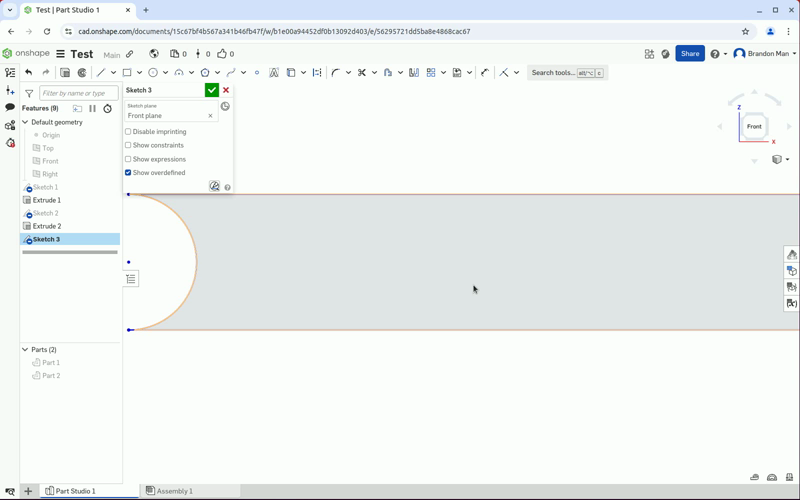
click(473, 284)
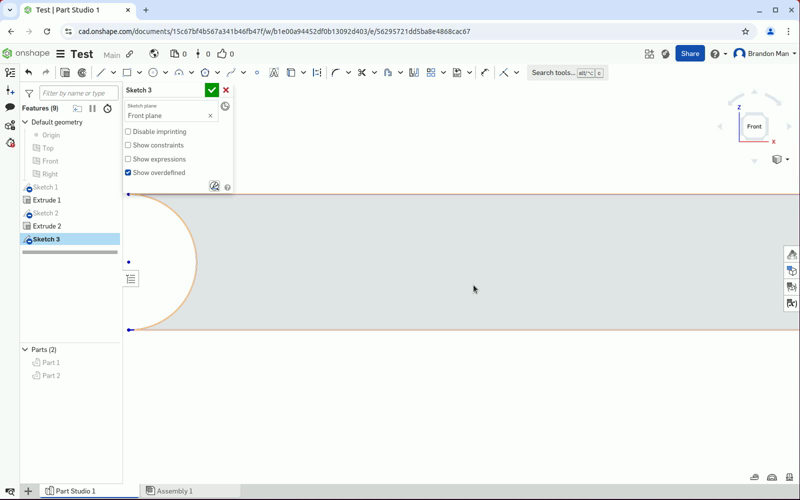
scroll(-6)
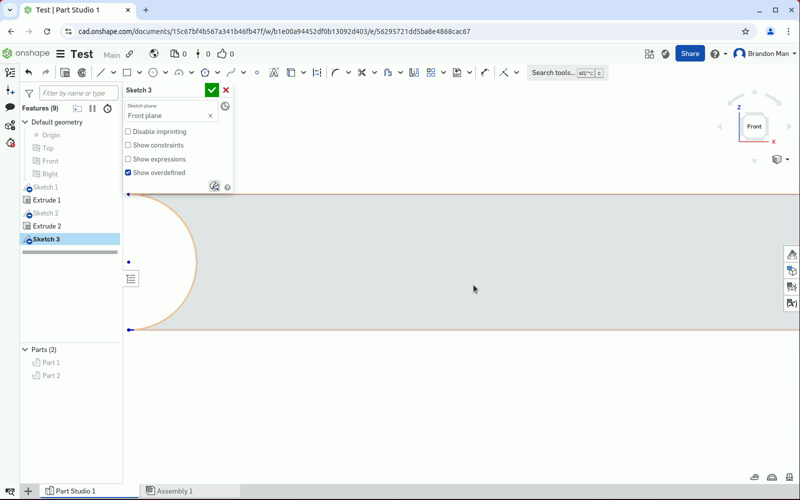
scroll(-6)
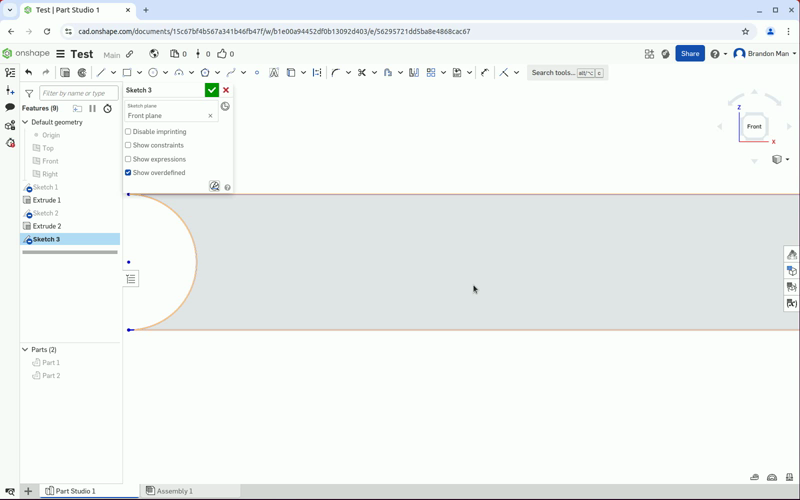
scroll(-6)
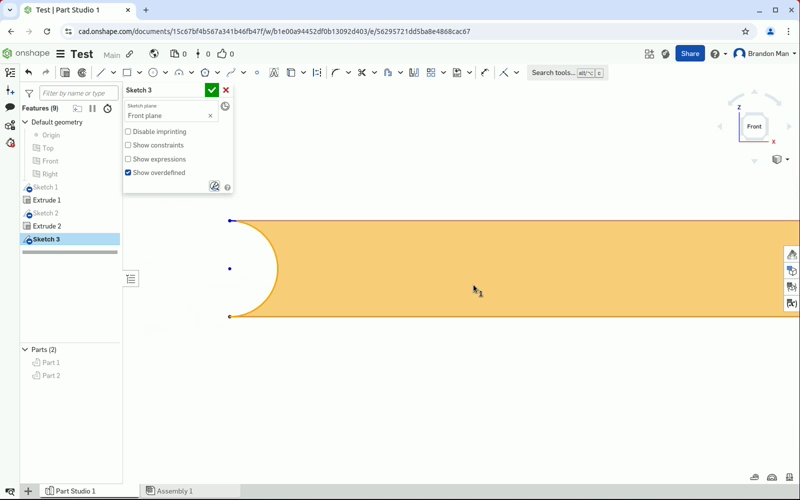
scroll(-6)
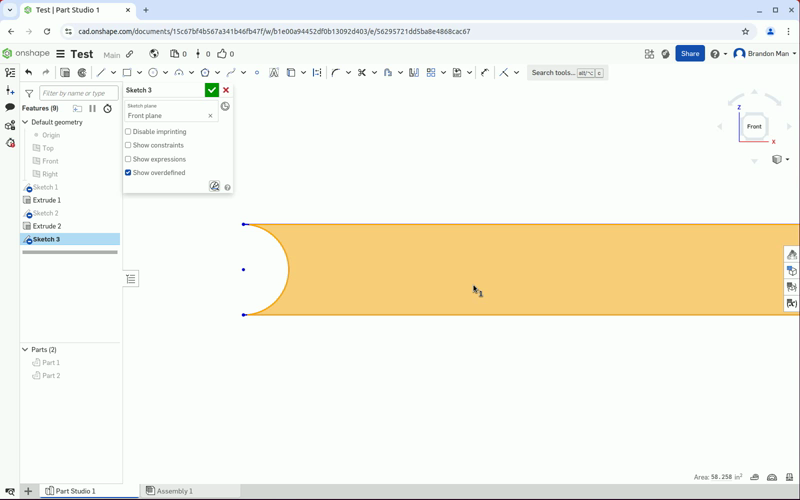
scroll(-6)
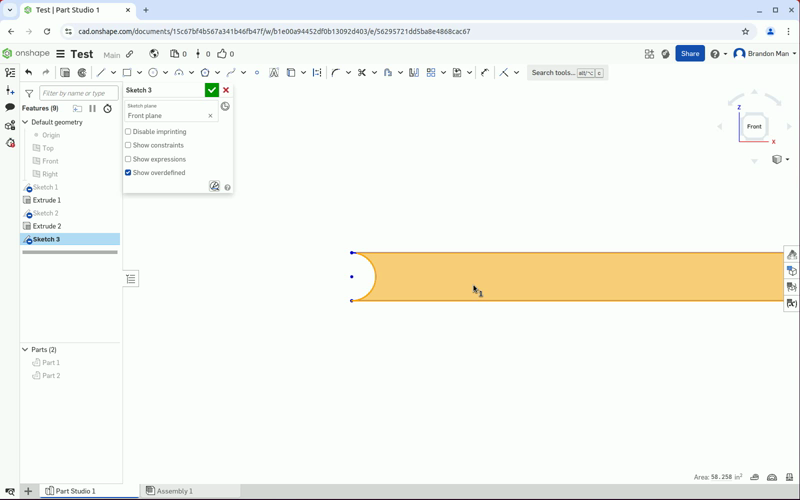
scroll(-6)
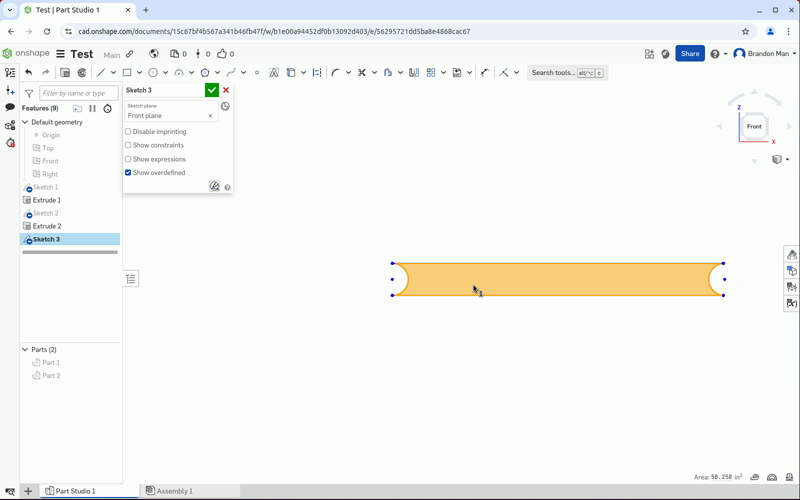
scroll(-6)
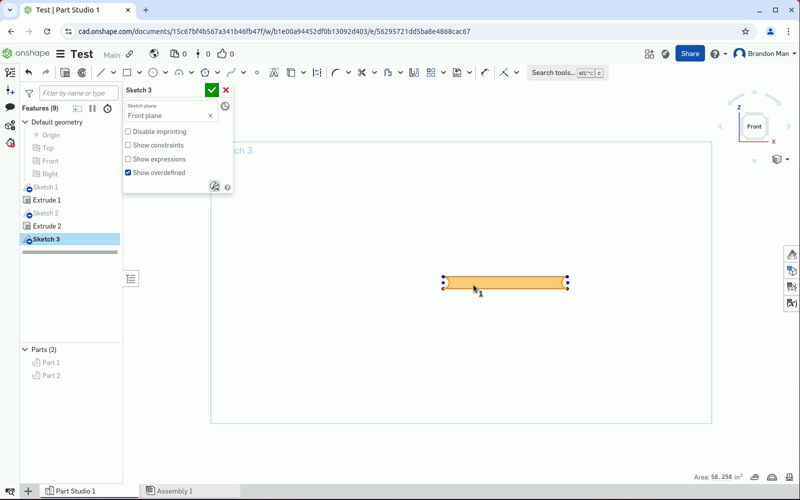
mouse_move(73, 352)
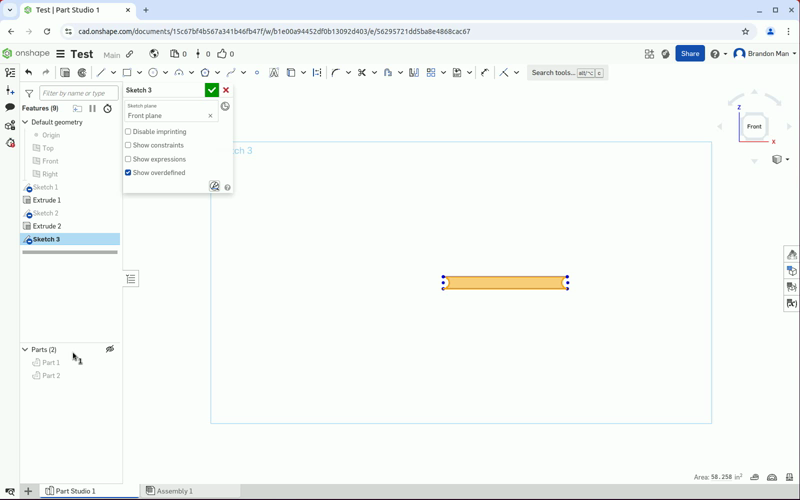
key(shift+y)
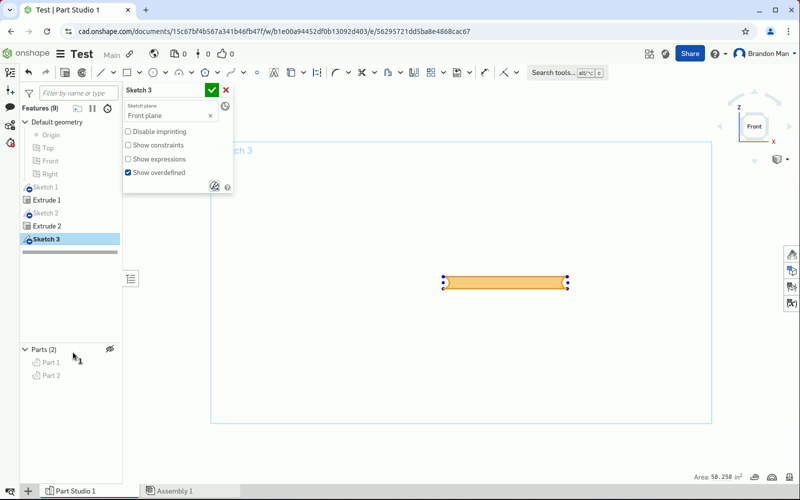
key(shift+e)
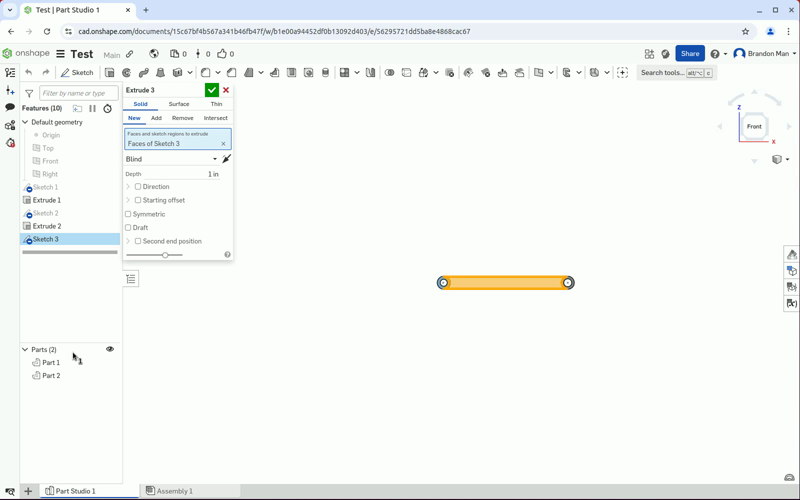
mouse_move(143, 106)
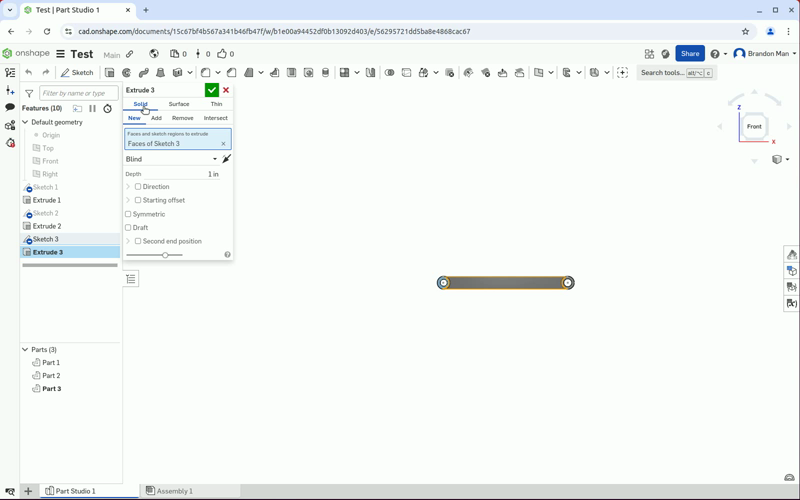
click(143, 106)
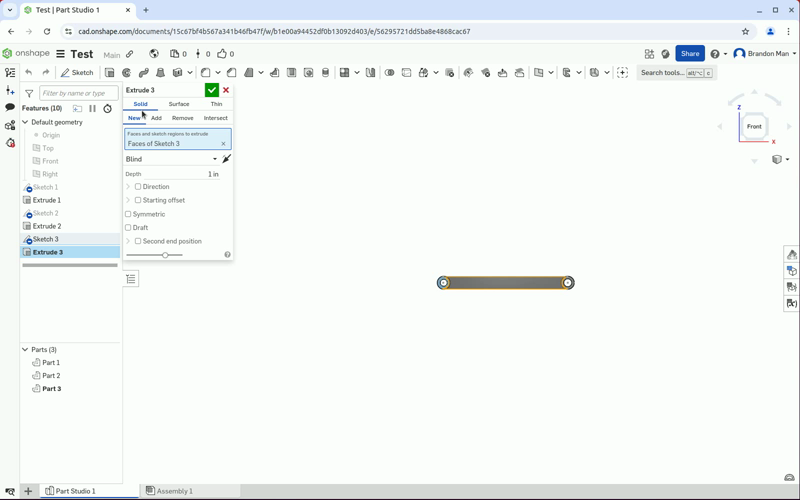
mouse_move(137, 120)
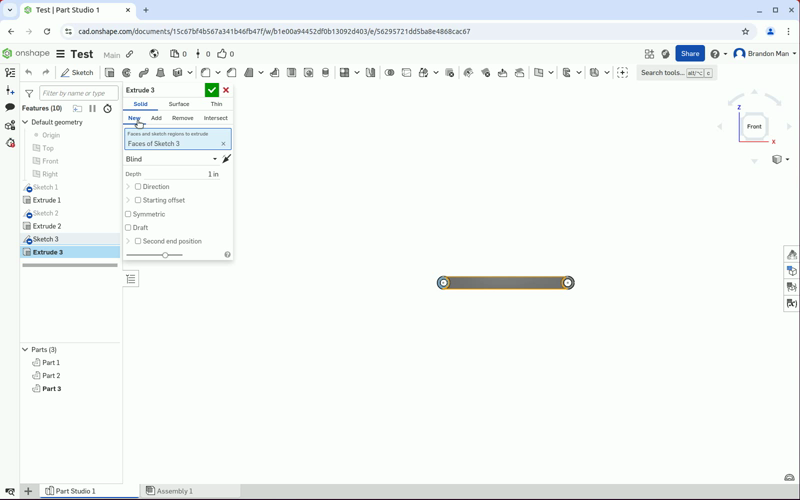
click(137, 120)
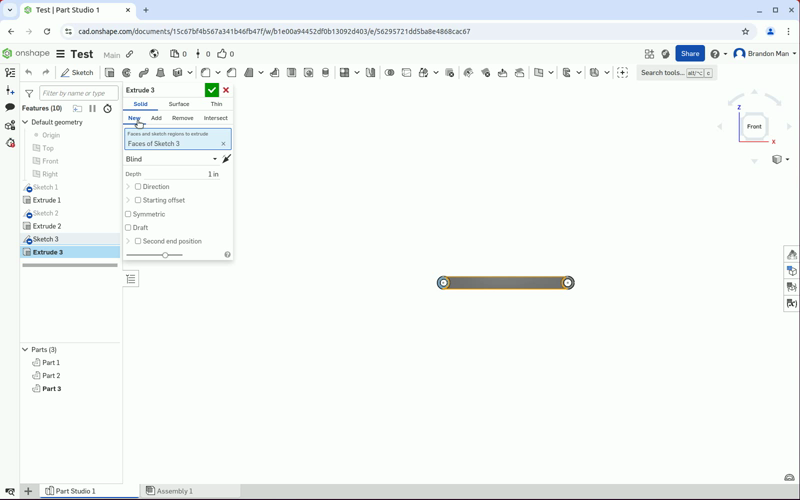
key(tab, 4)
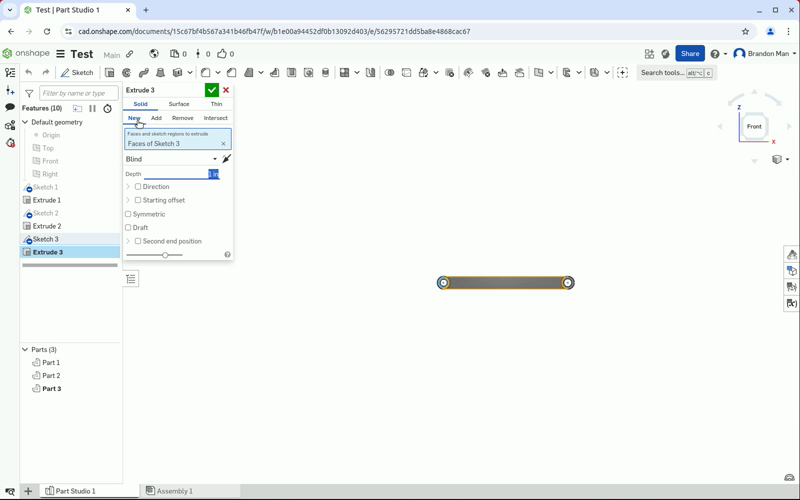
text(1.444)
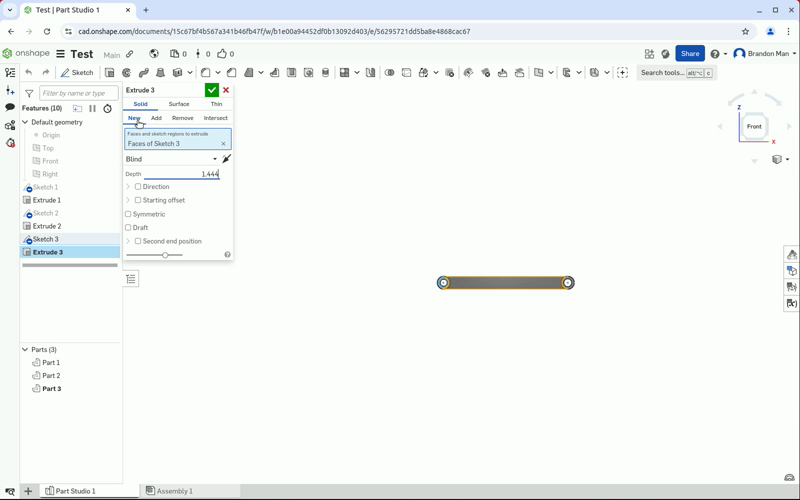
key(enter)
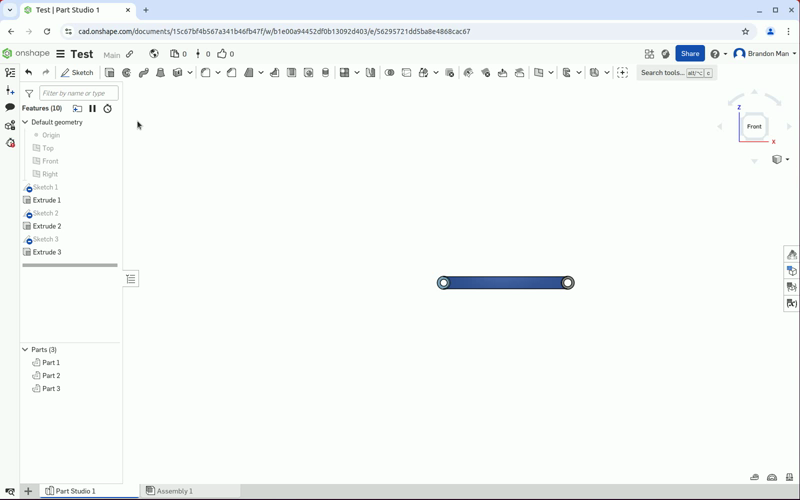
key(shift+h)
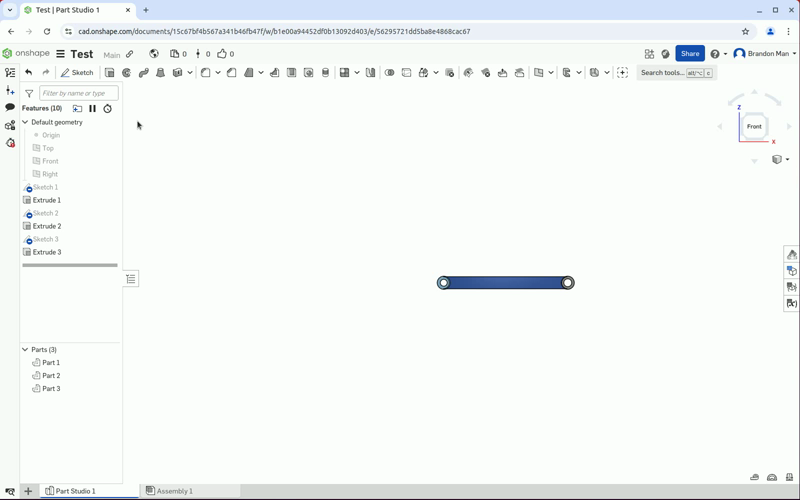
key(shift+h)
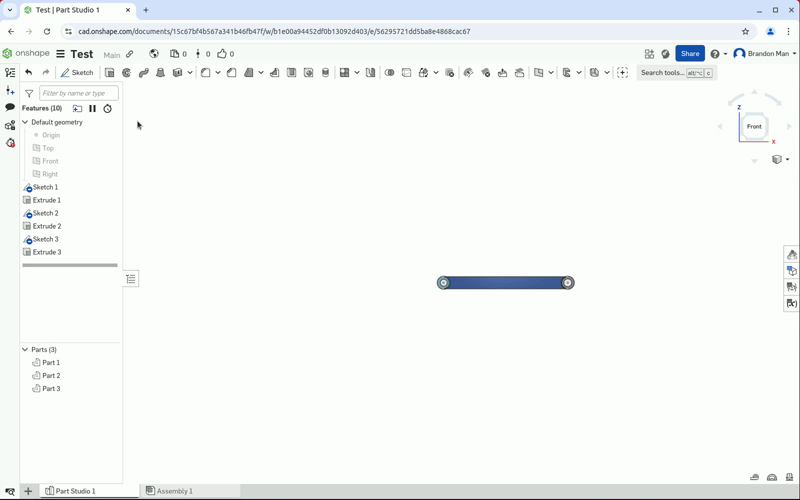
key(shift+7)
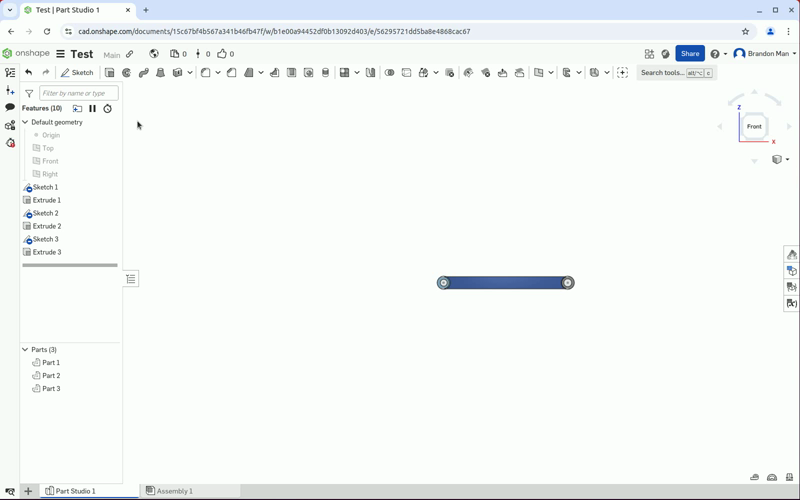
key(left, 2)
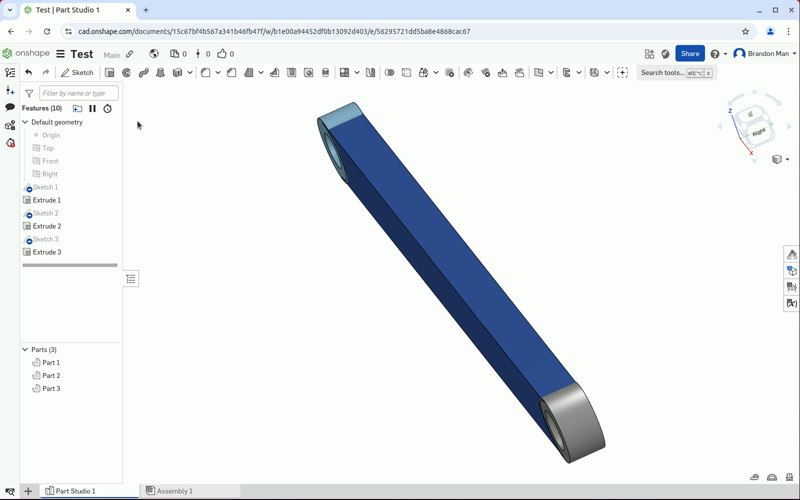
key(down, 2)
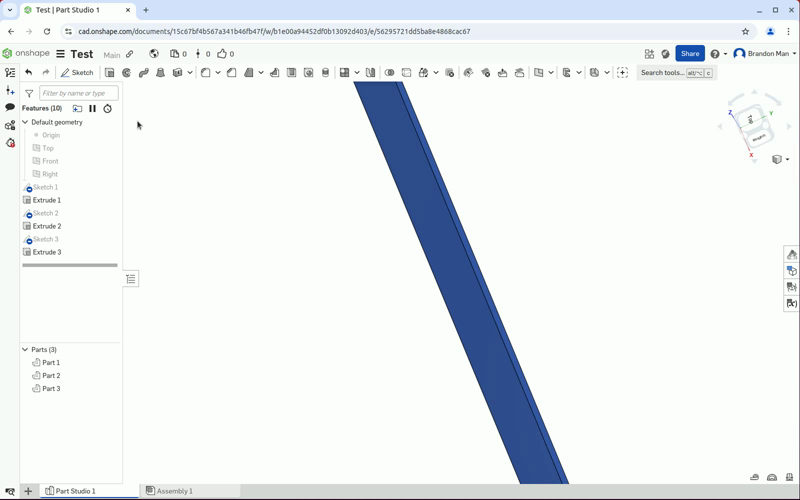
key(up, 2)
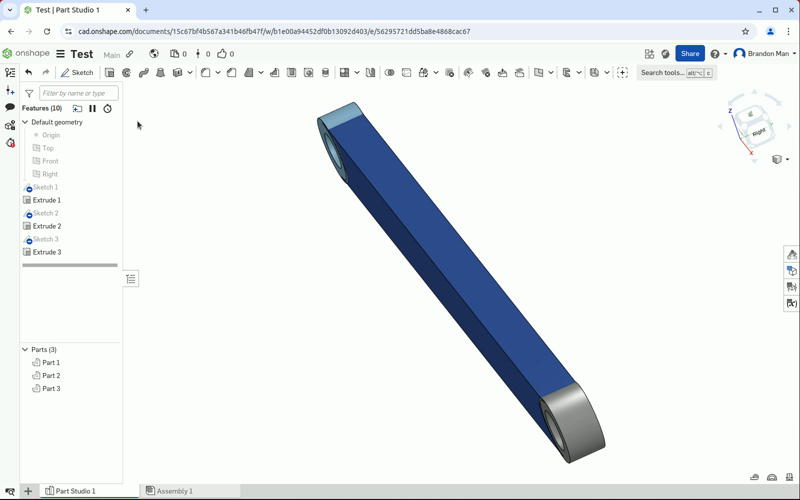
key(right, 2)
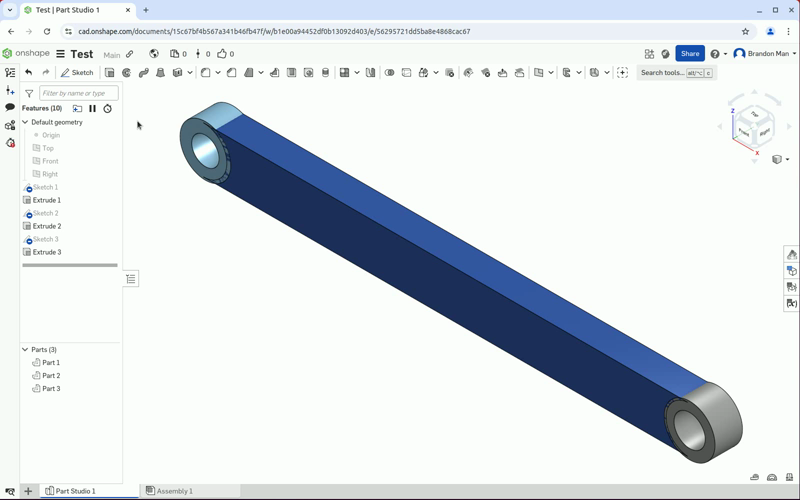
mouse_move(73, 189)
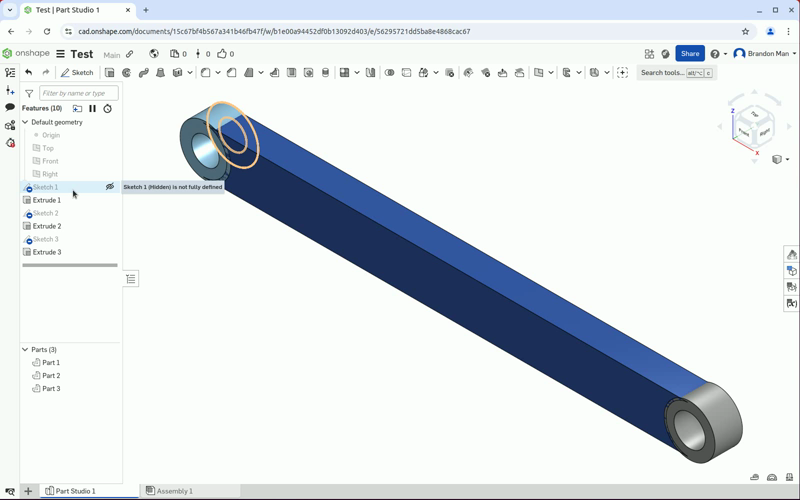
click(73, 189)